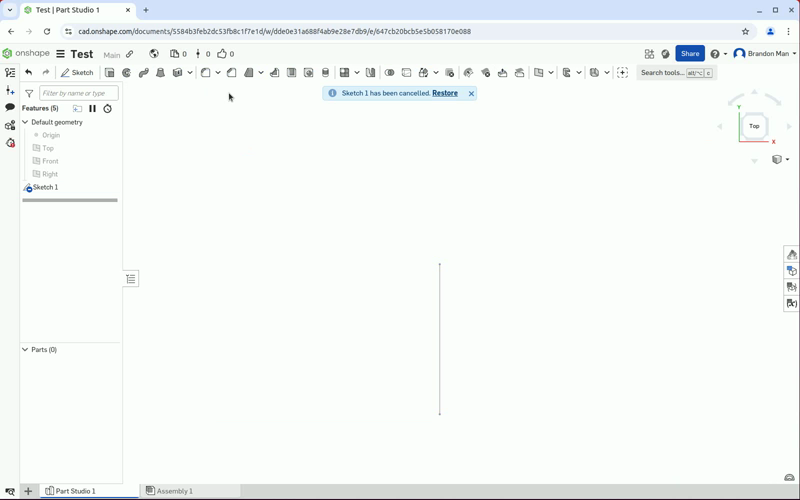
key(shift+h)
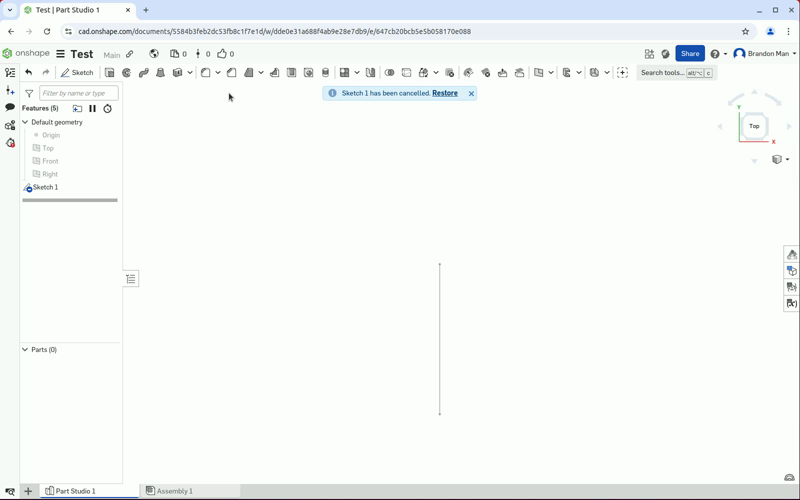
key(shift+s)
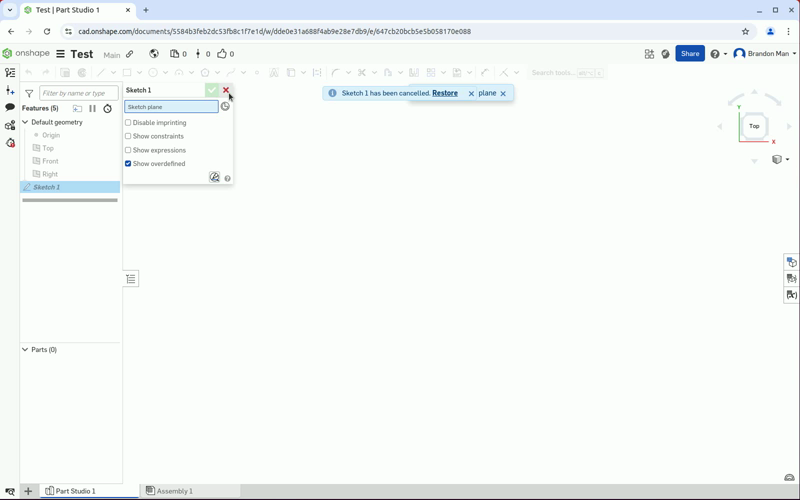
mouse_move(73, 150)
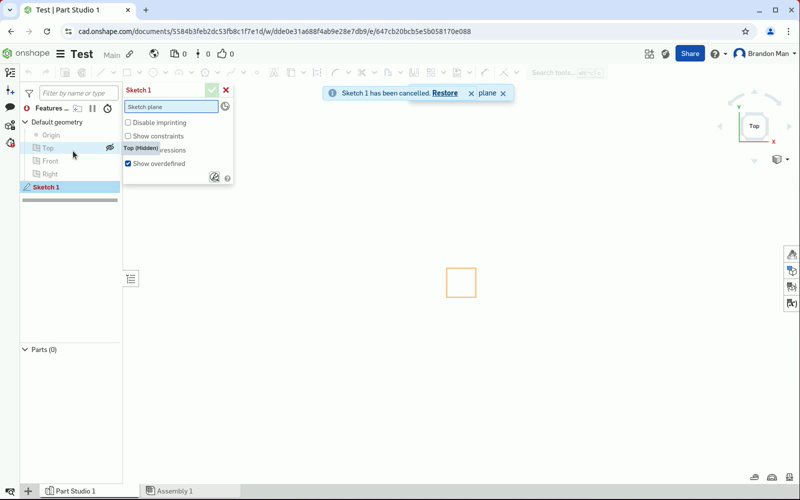
click(73, 150)
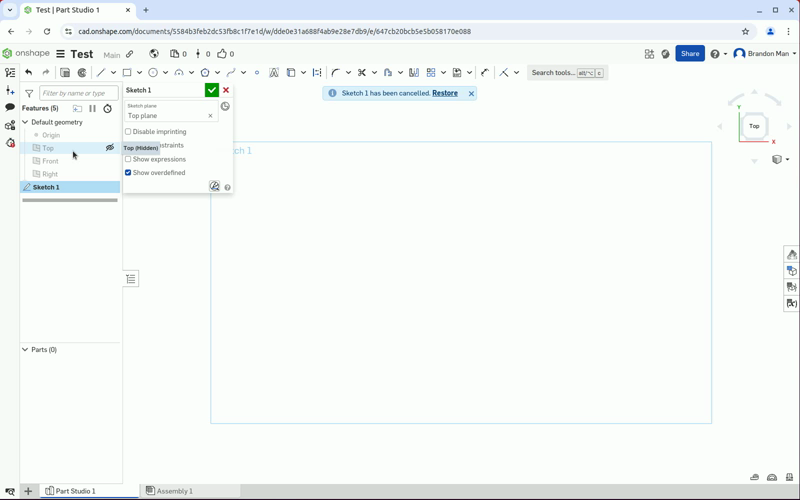
mouse_move(73, 352)
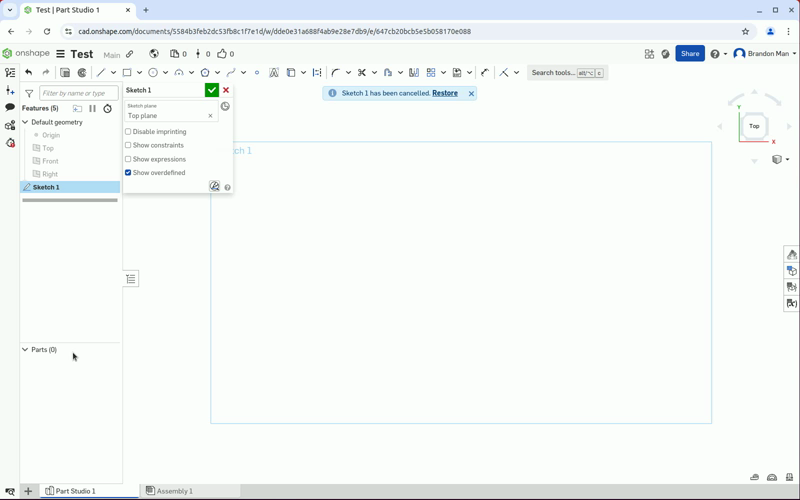
key(y)
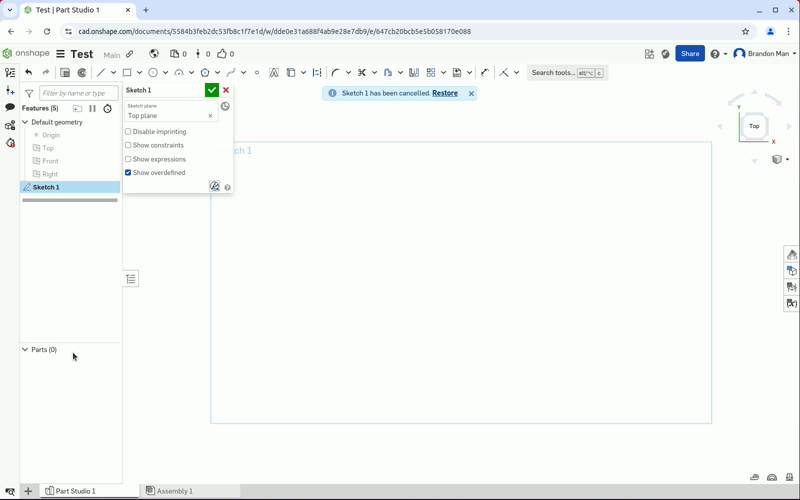
key(l)
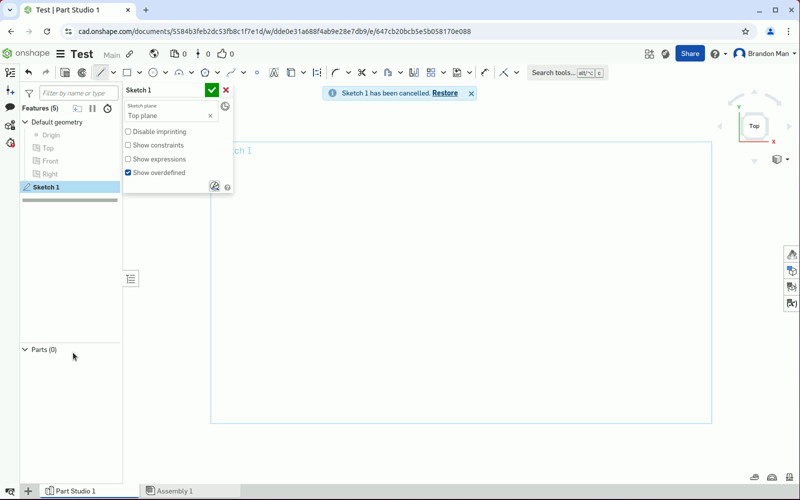
key_down(shift)
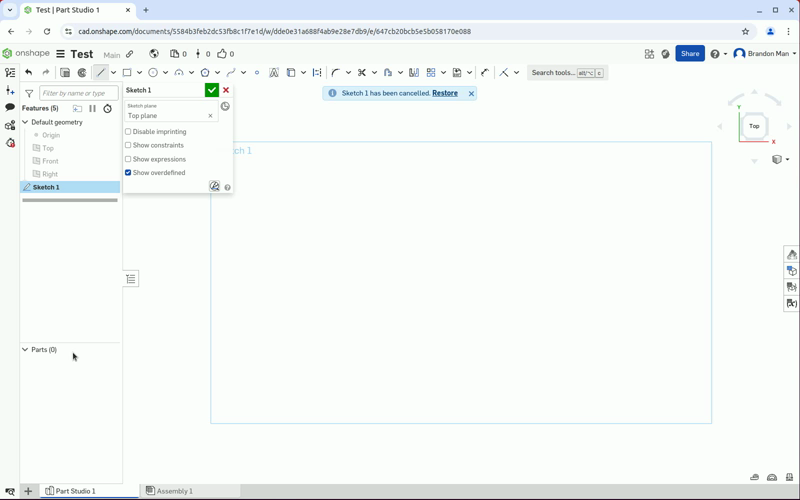
mouse_move(348, 372)
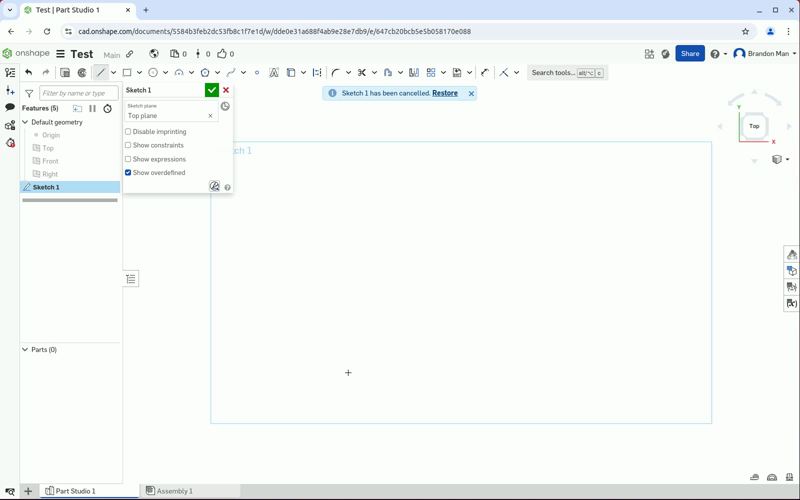
click(348, 372)
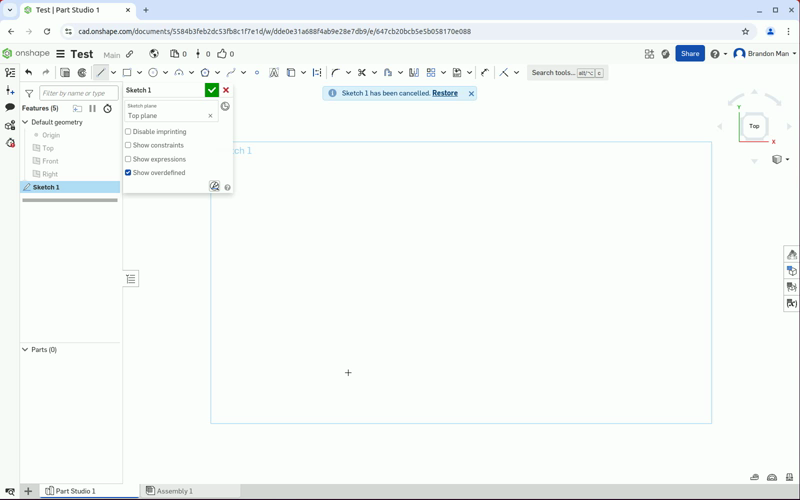
key_up(shift)
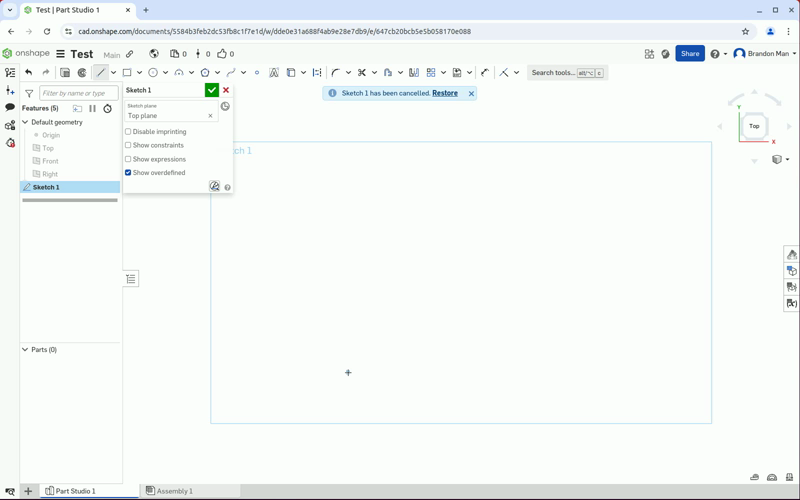
key_down(shift)
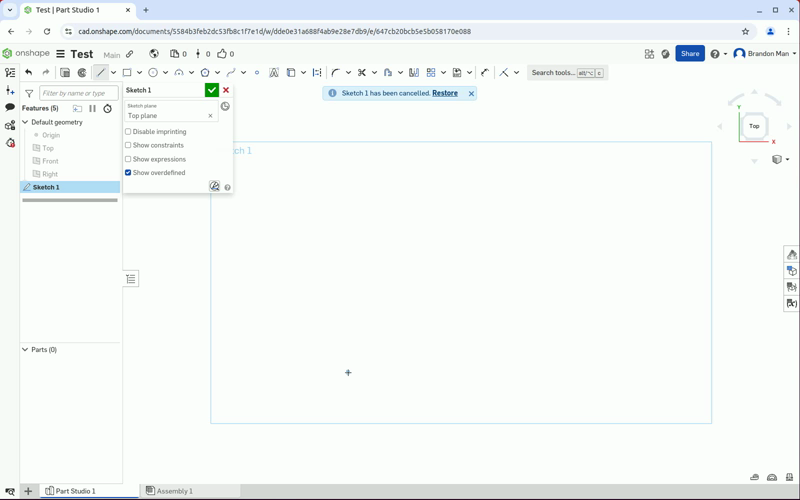
mouse_move(572, 372)
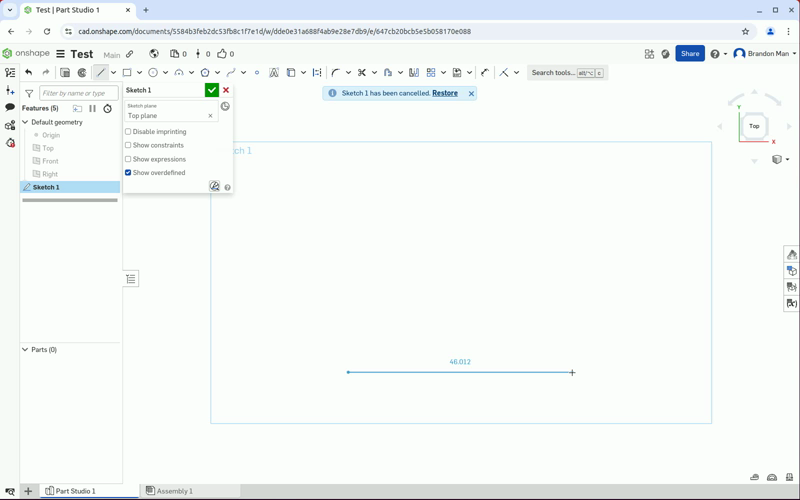
click(572, 372)
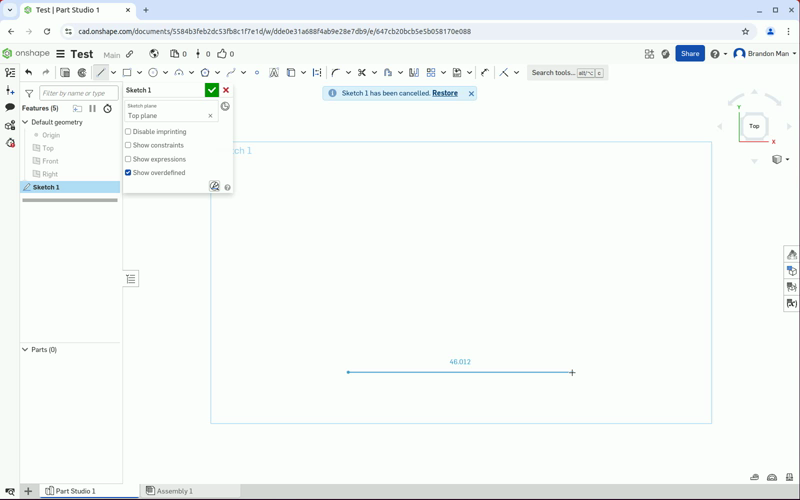
key_up(shift)
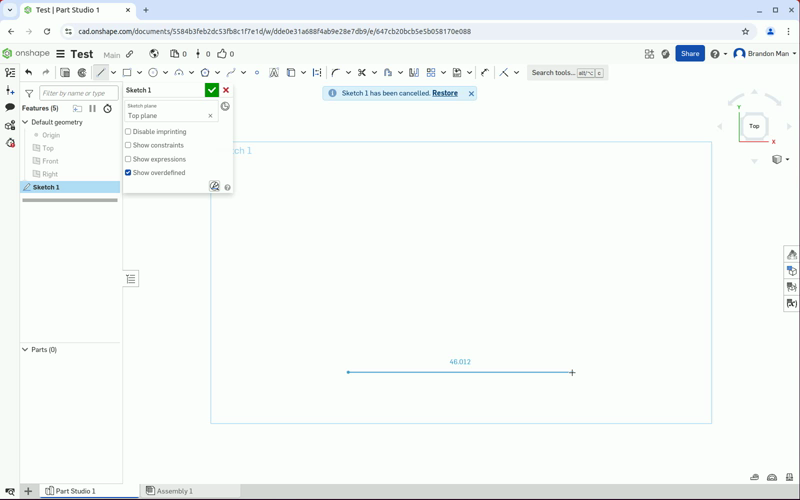
key_down(shift)
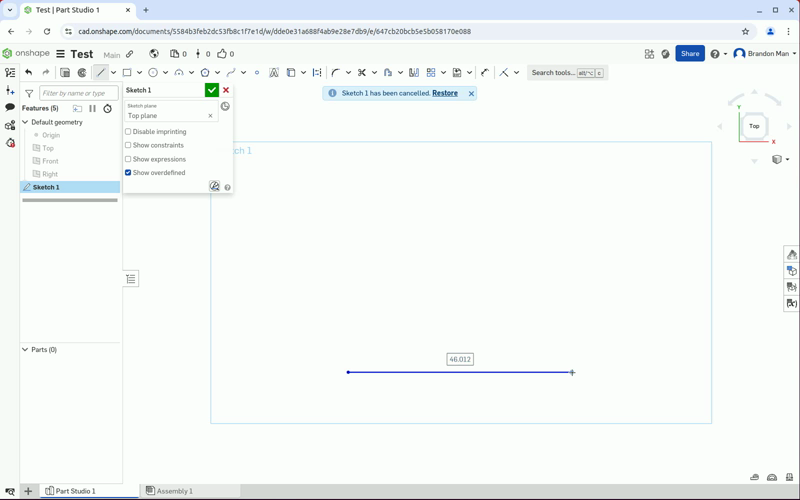
mouse_move(572, 192)
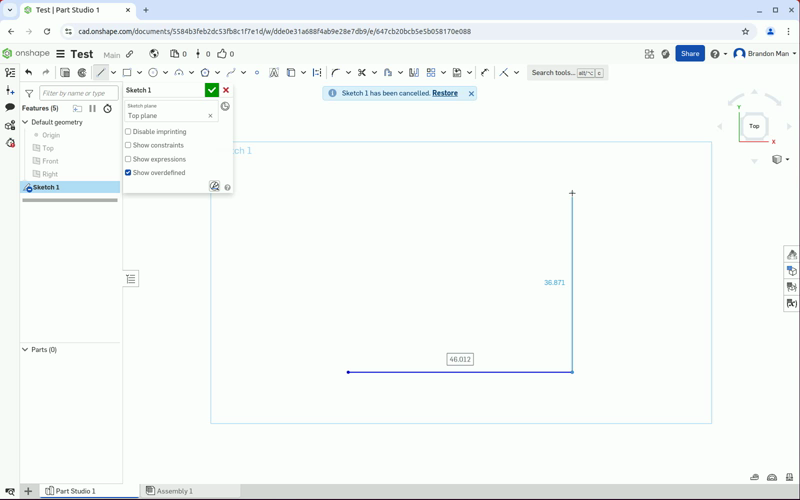
click(572, 192)
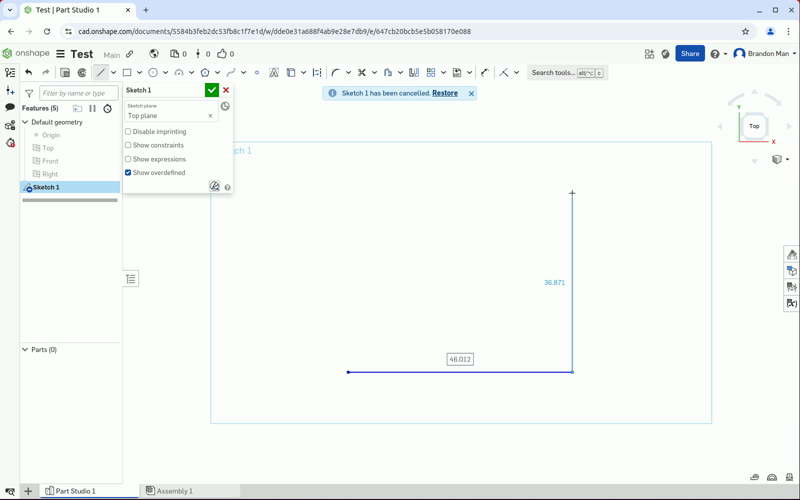
key_up(shift)
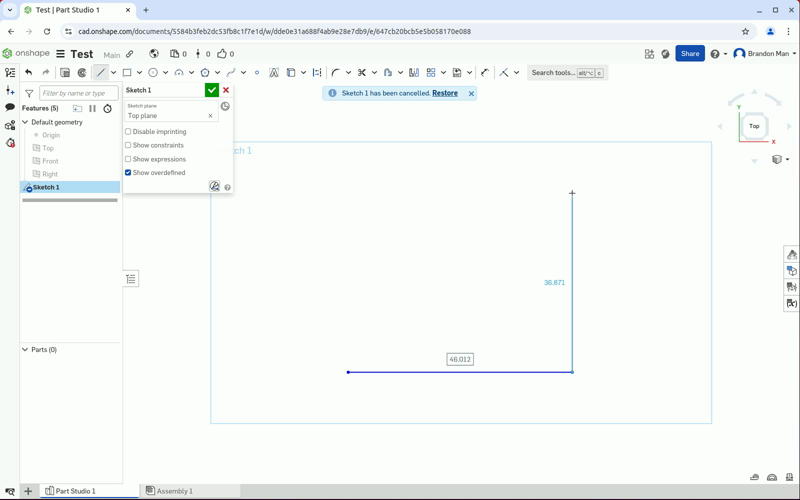
key_down(shift)
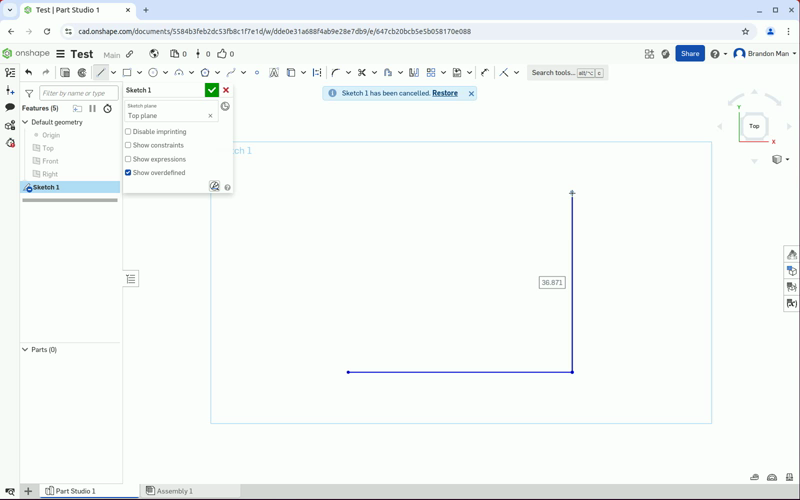
mouse_move(589, 192)
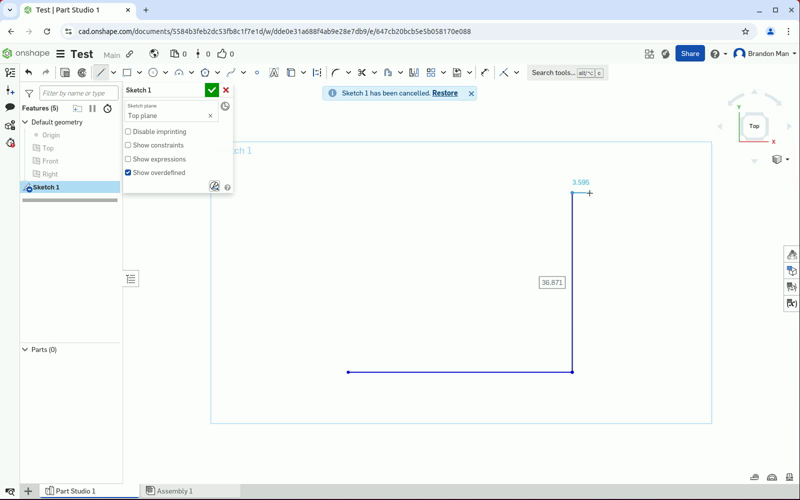
mouse_move(536, 192)
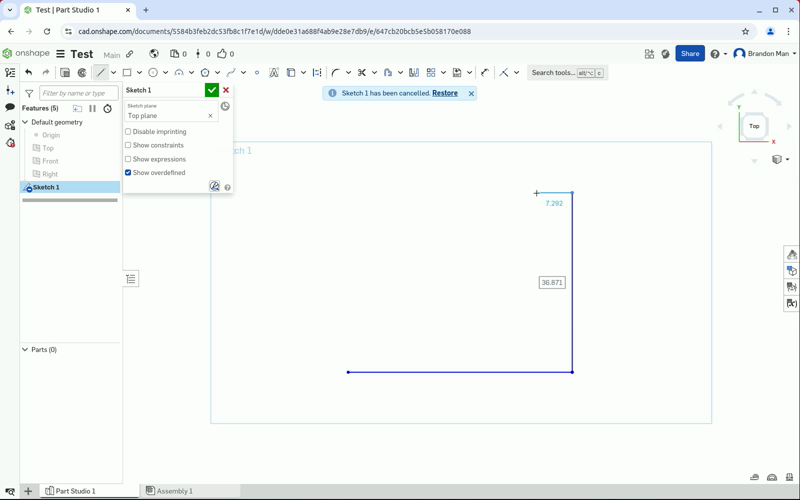
click(536, 192)
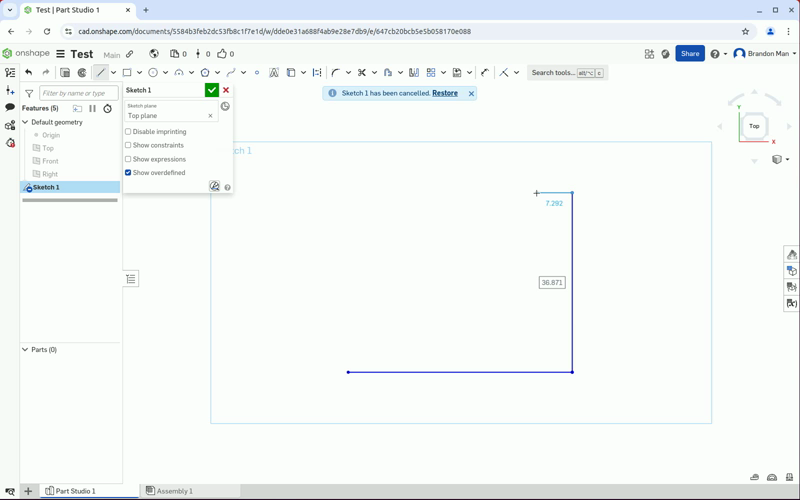
key_up(shift)
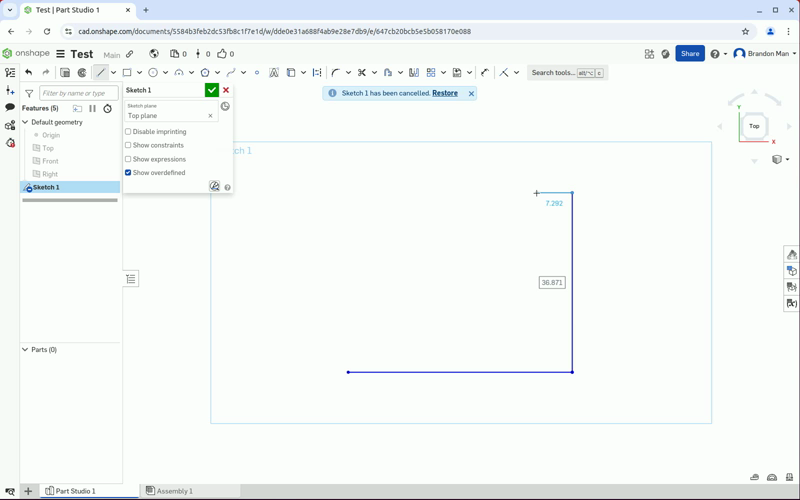
key_down(shift)
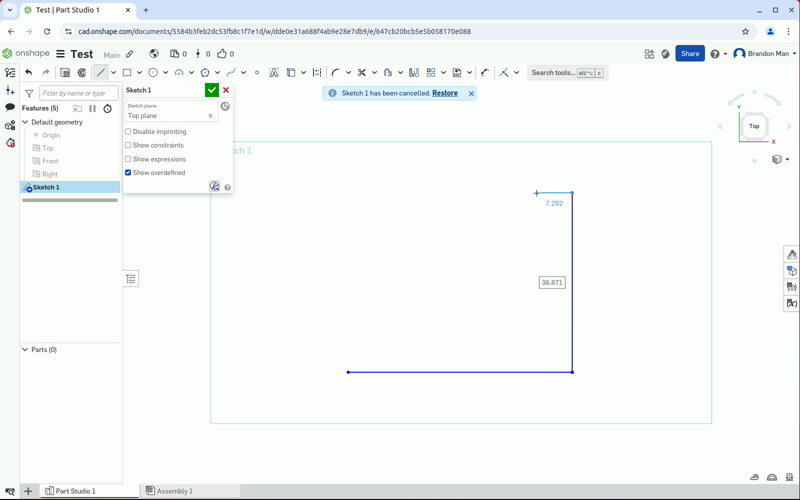
mouse_move(566, 192)
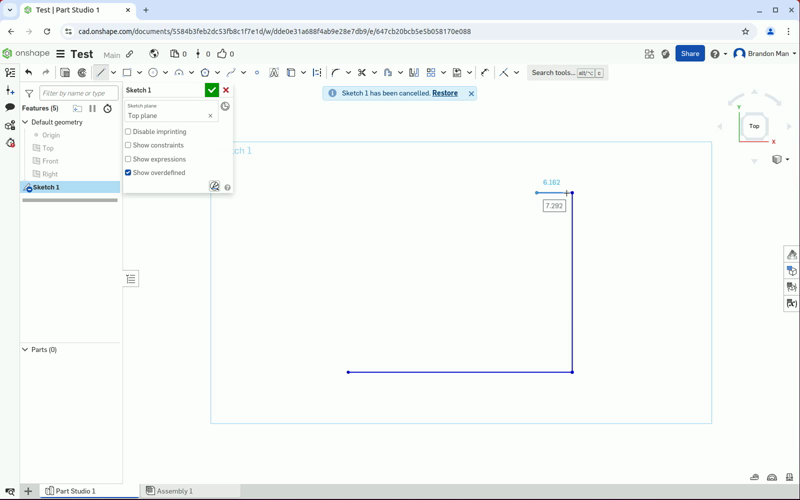
mouse_move(536, 214)
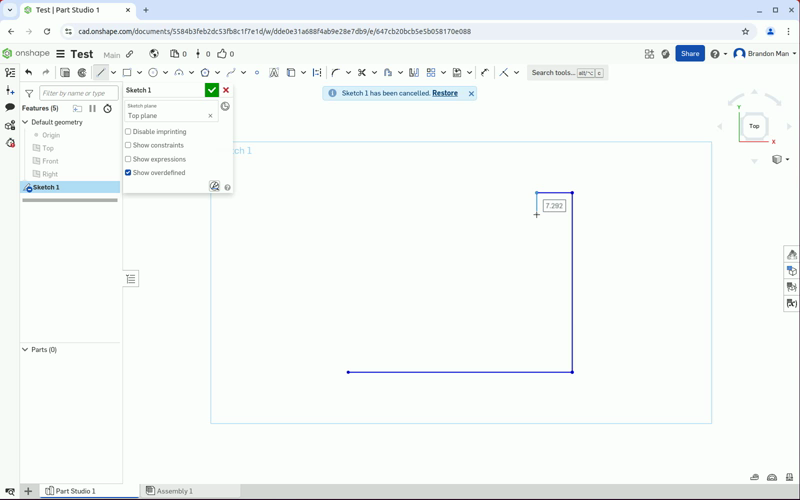
click(536, 214)
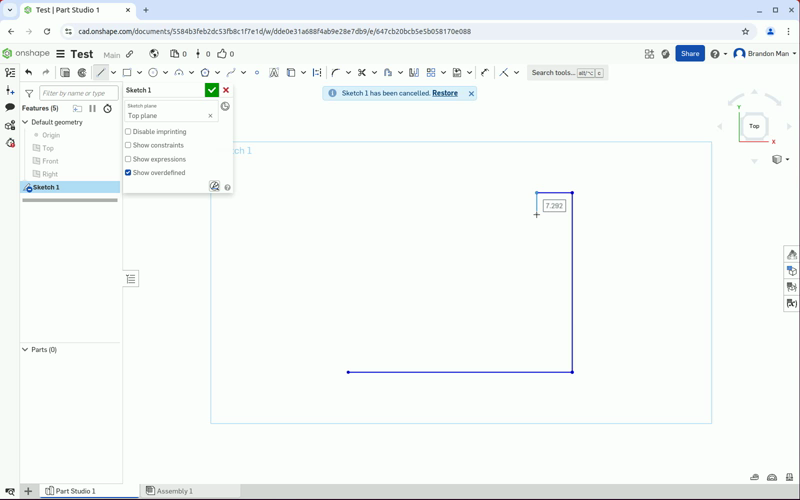
key_up(shift)
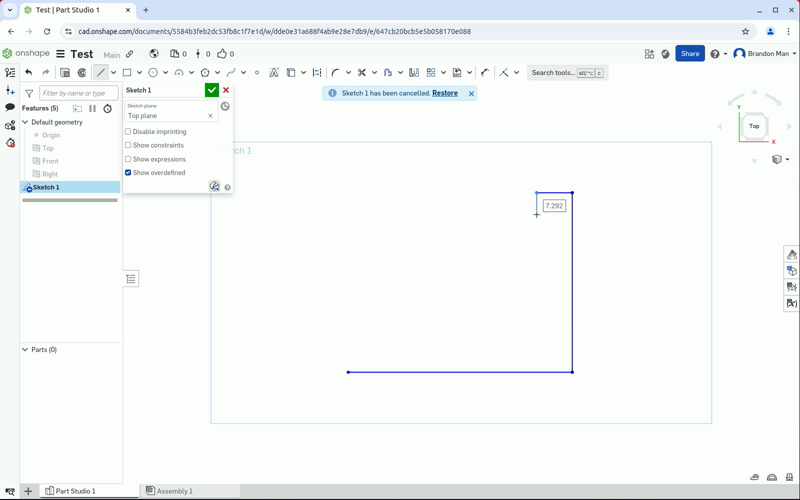
key_down(shift)
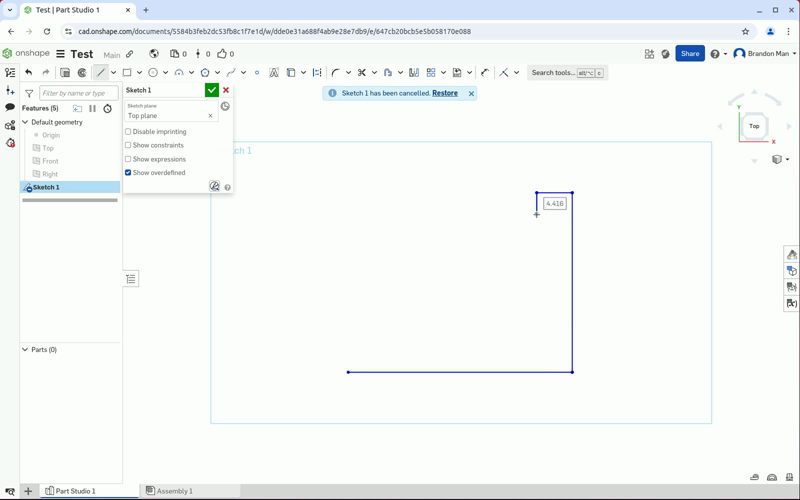
mouse_move(566, 214)
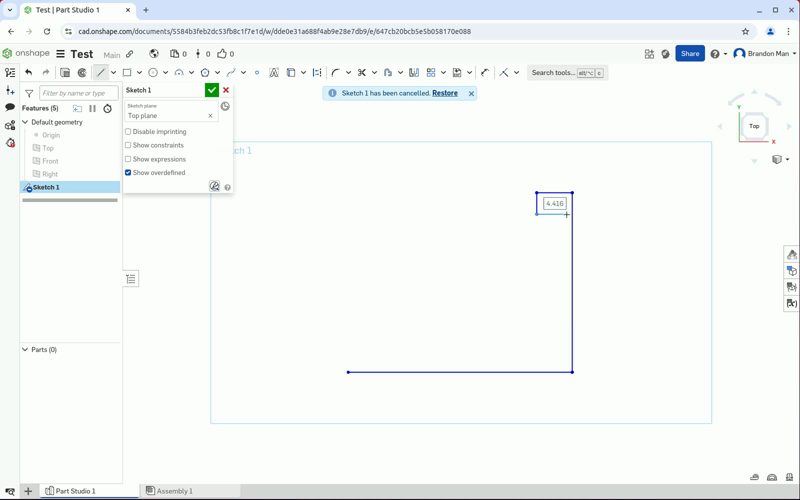
mouse_move(506, 214)
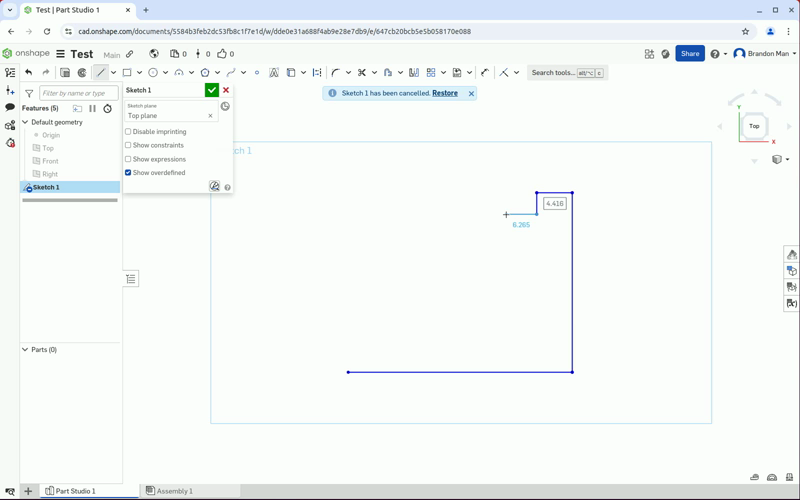
click(506, 214)
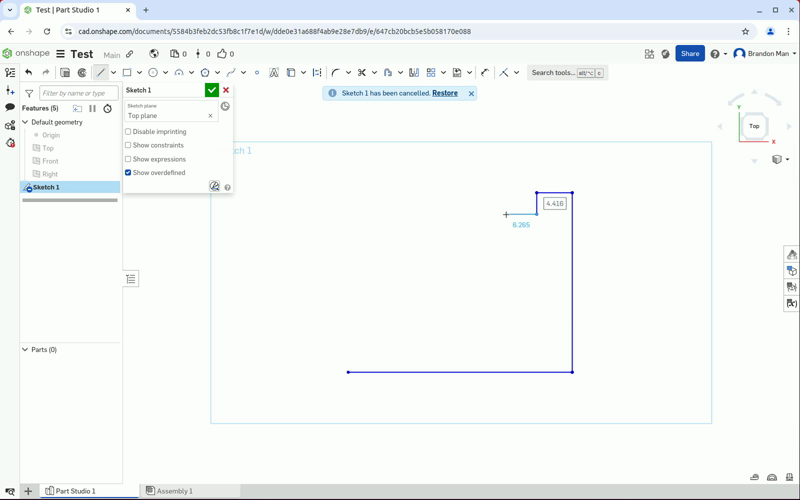
key_up(shift)
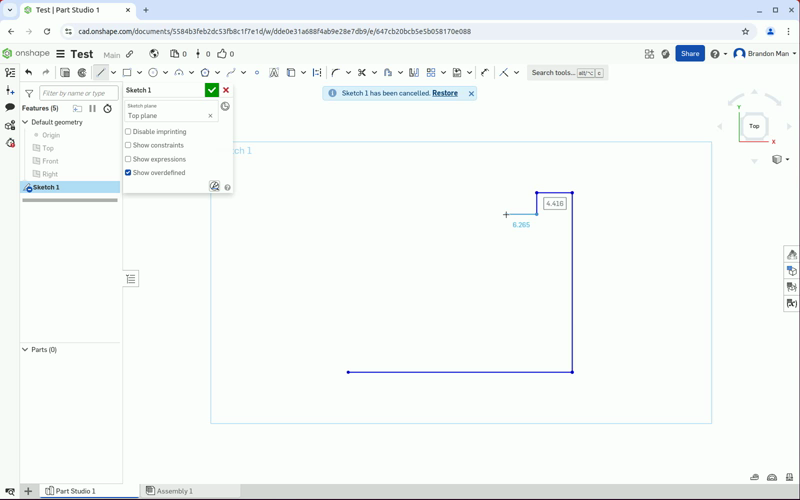
key_down(shift)
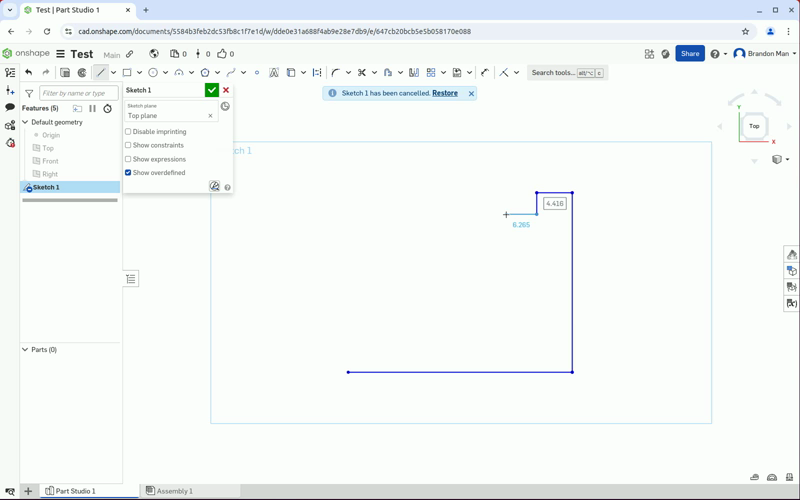
mouse_move(536, 214)
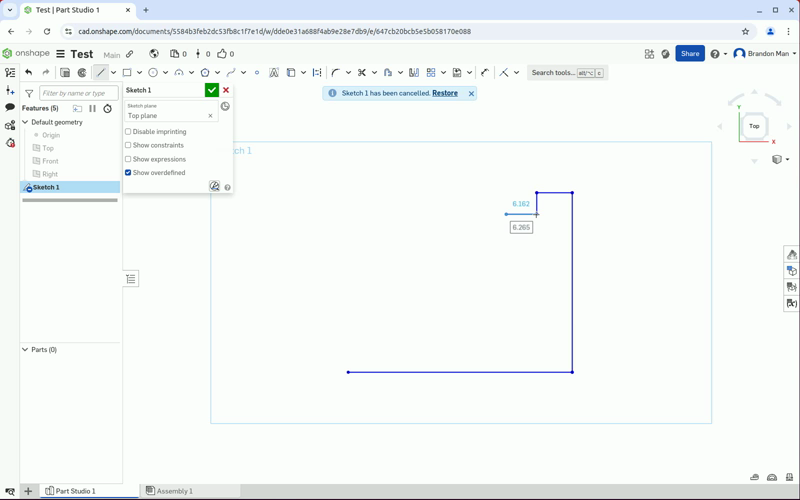
mouse_move(506, 192)
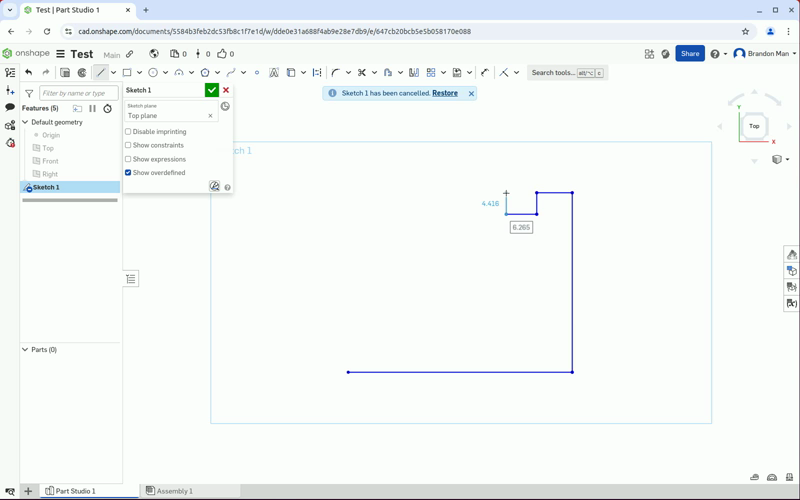
click(506, 192)
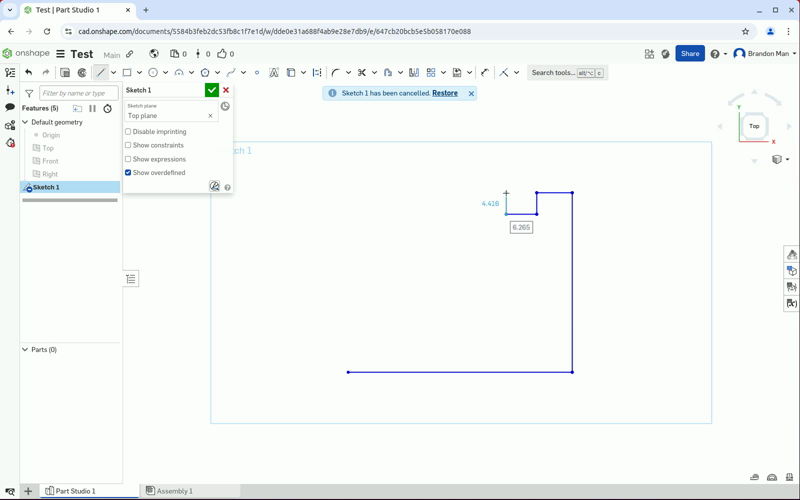
key_up(shift)
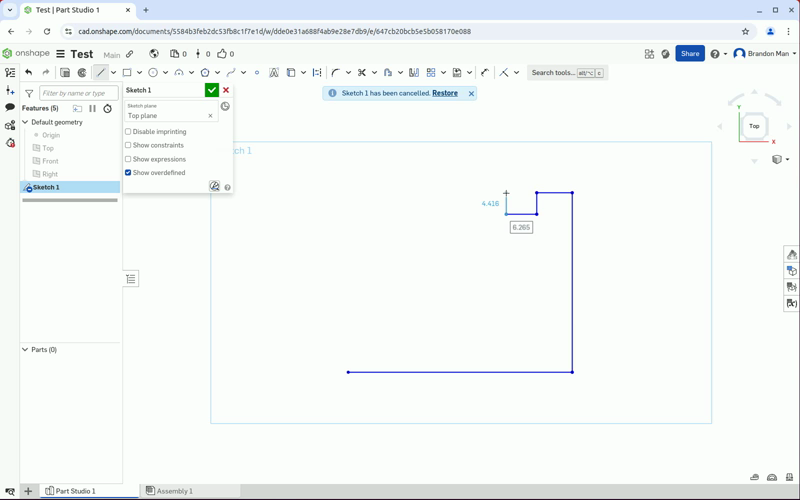
key_down(shift)
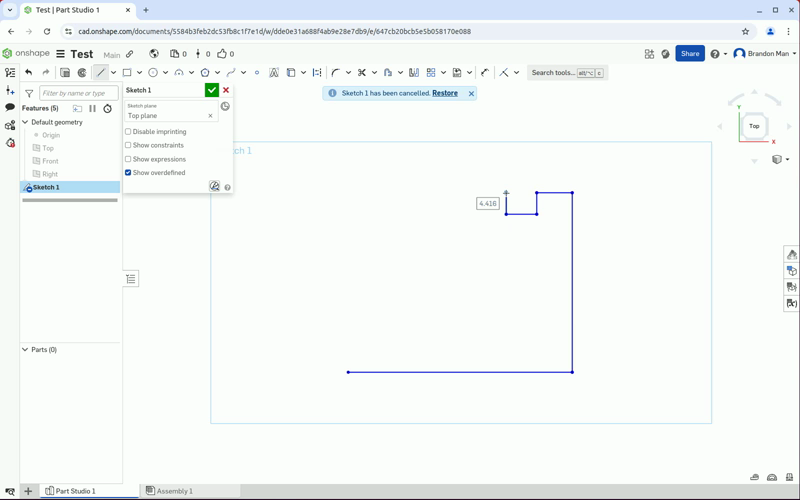
mouse_move(348, 192)
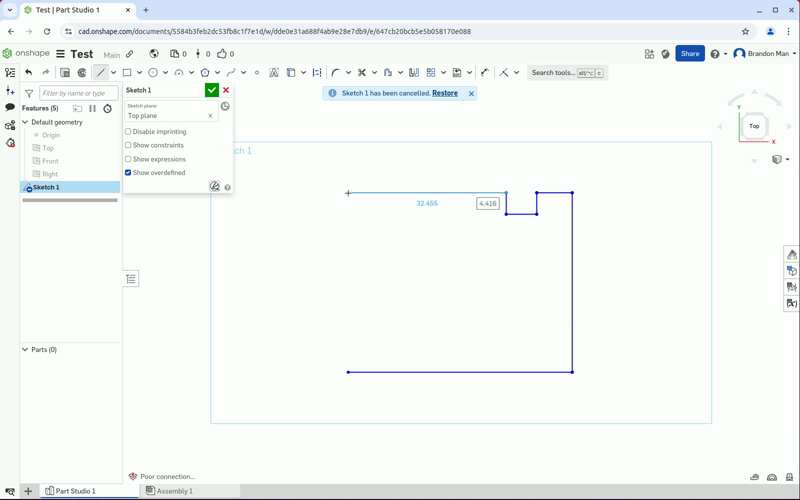
click(348, 192)
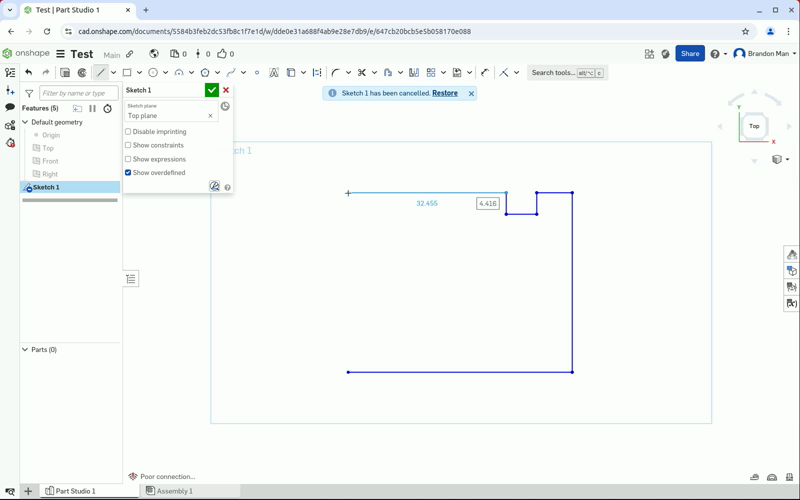
key_up(shift)
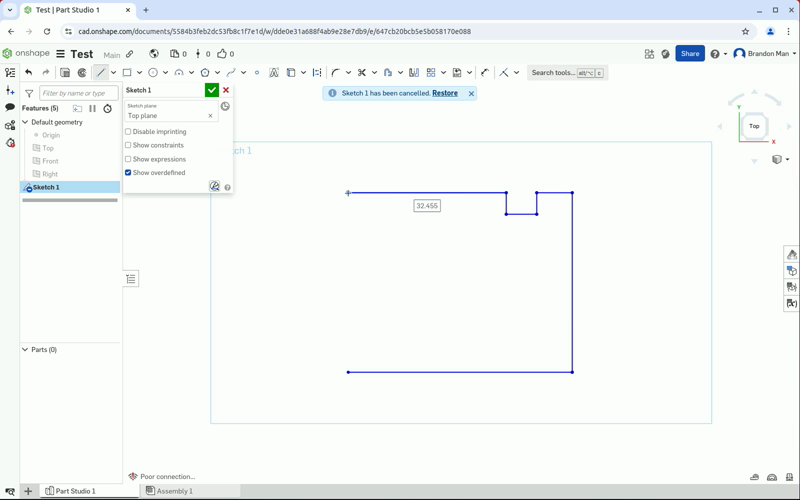
key_down(shift)
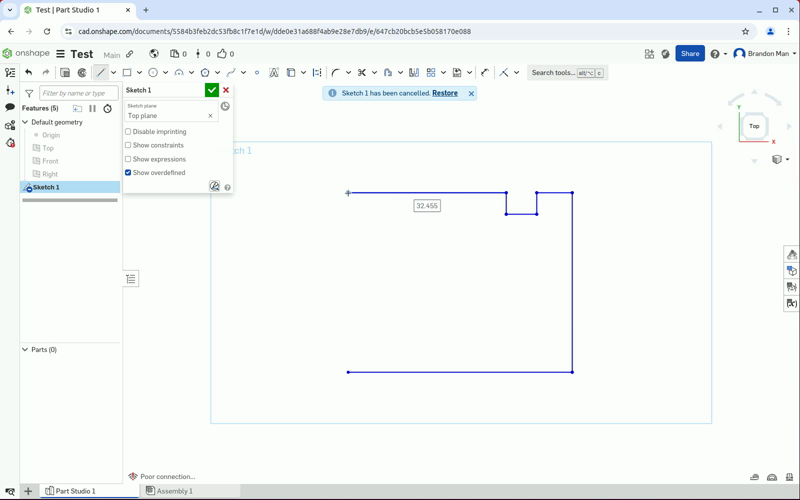
mouse_move(348, 372)
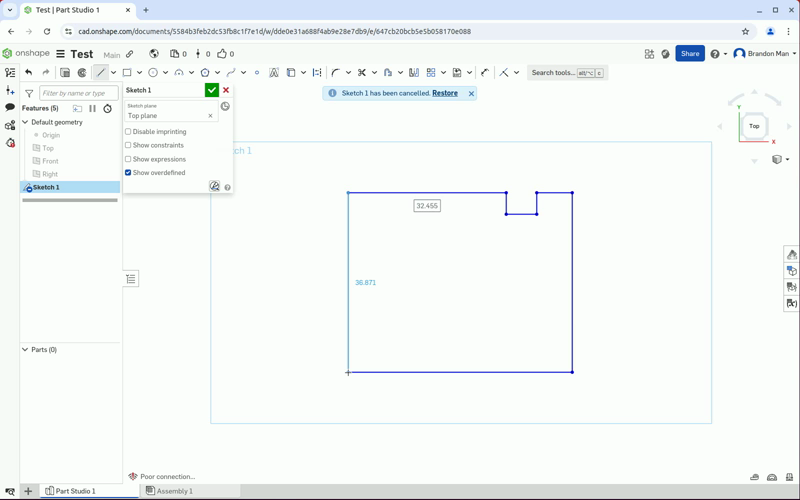
key_up(shift)
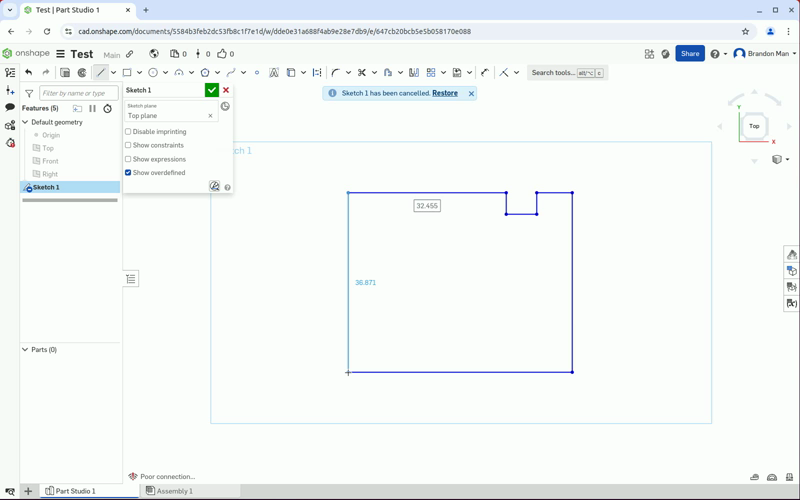
click(348, 372)
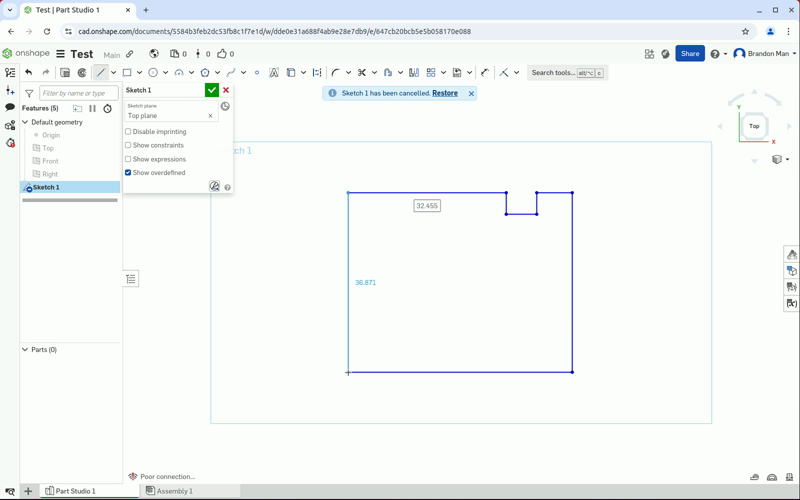
key(esc)
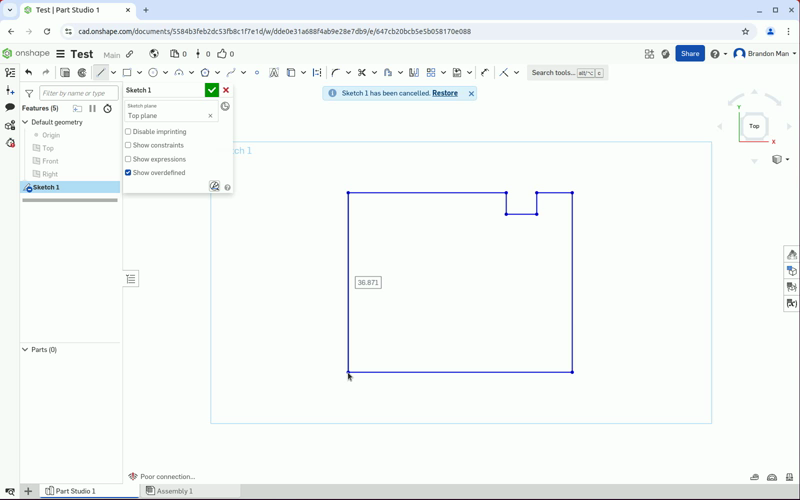
key(c)
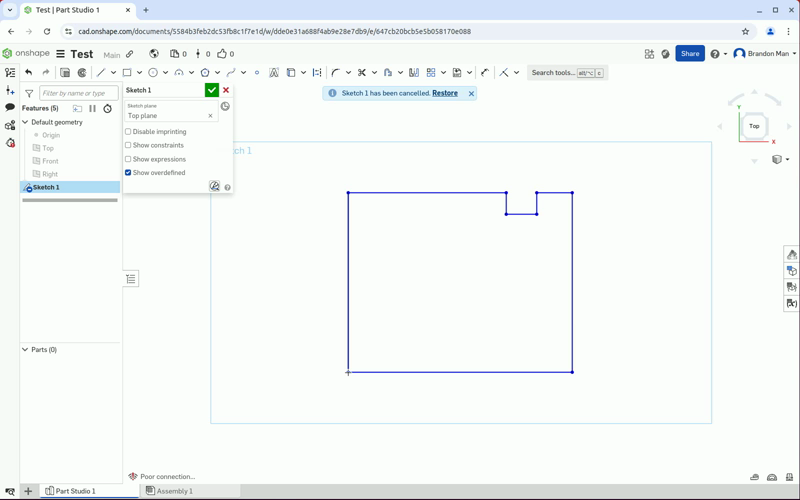
key_down(shift)
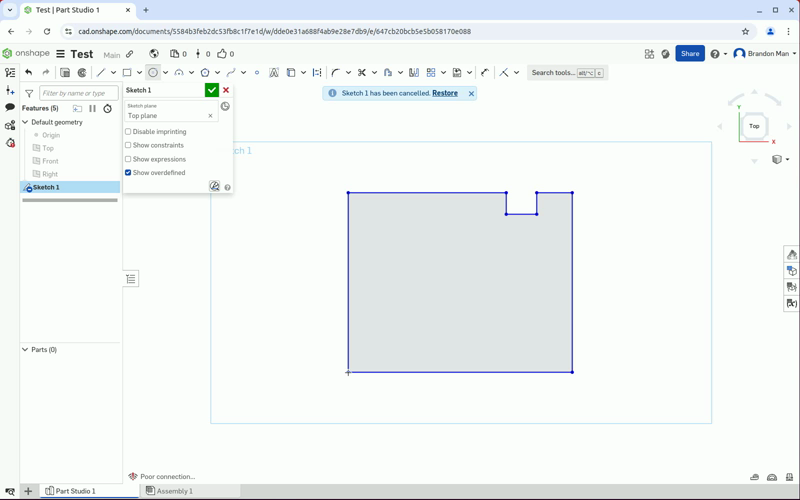
mouse_move(461, 282)
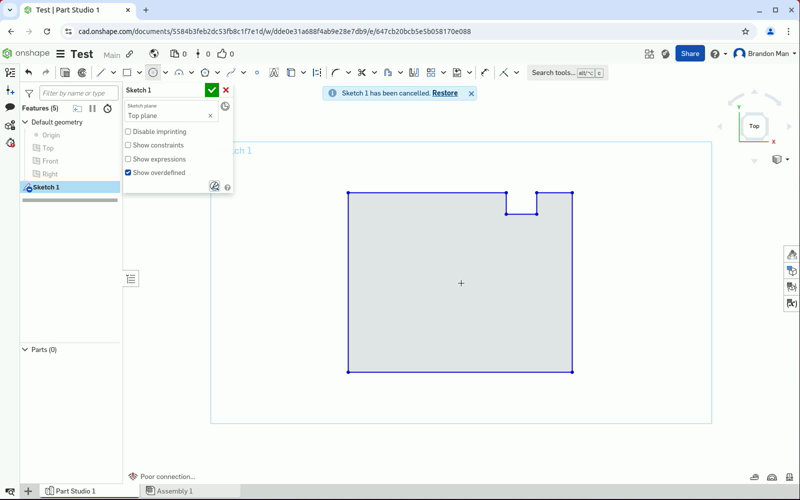
click(461, 282)
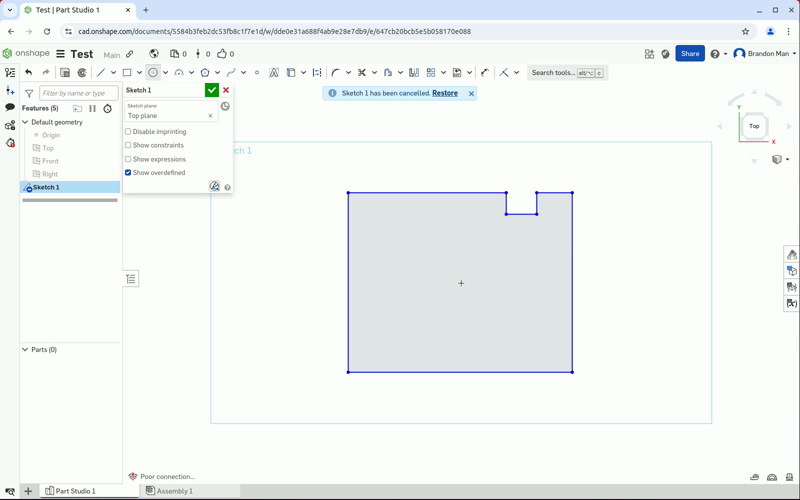
key_up(shift)
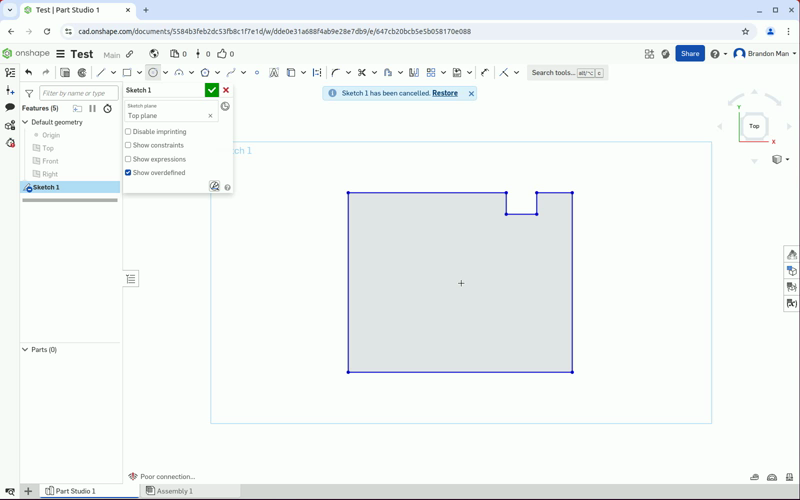
mouse_move(482, 282)
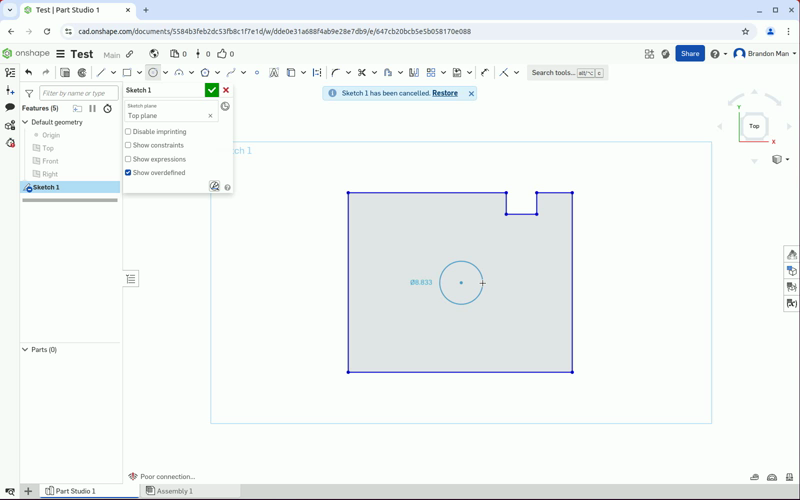
click(482, 282)
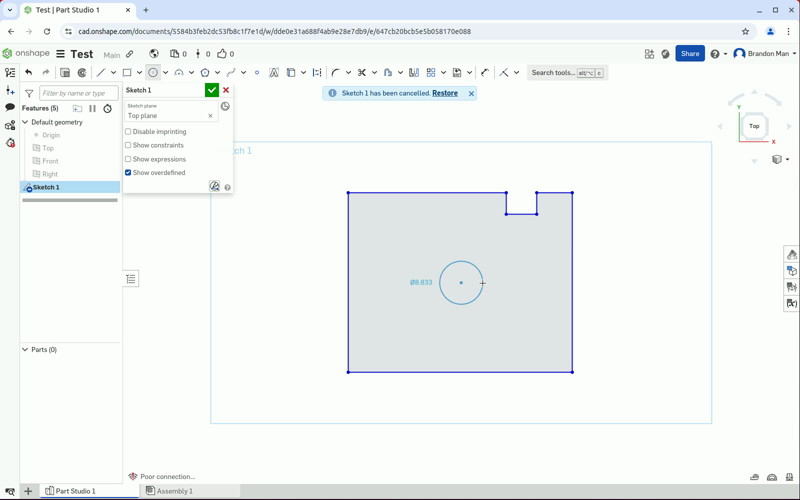
key(esc)
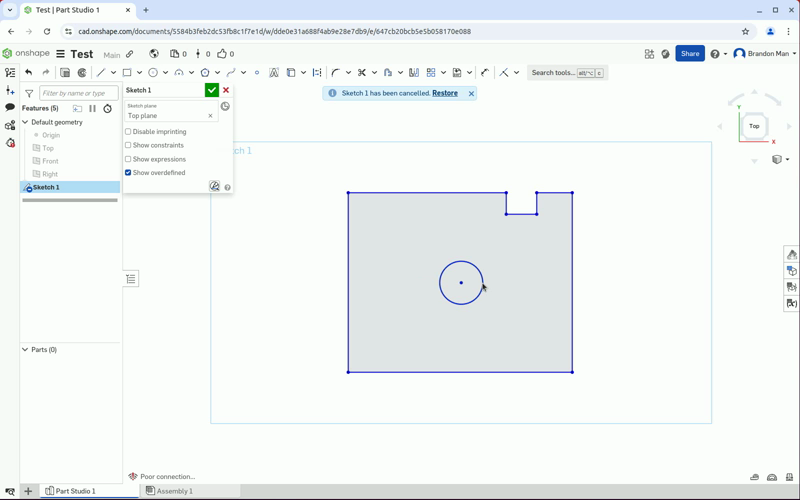
key(c)
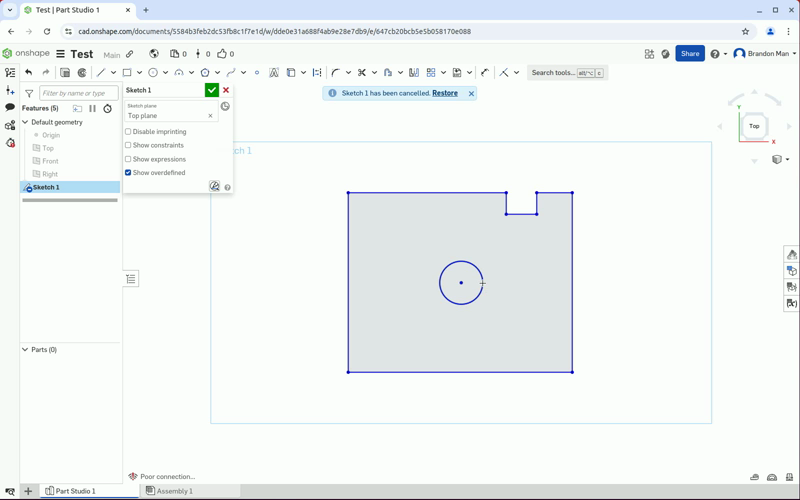
key_down(shift)
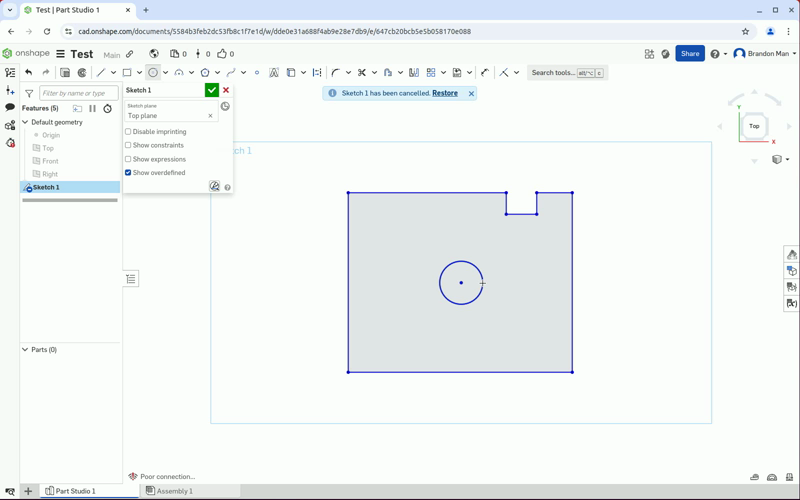
mouse_move(461, 339)
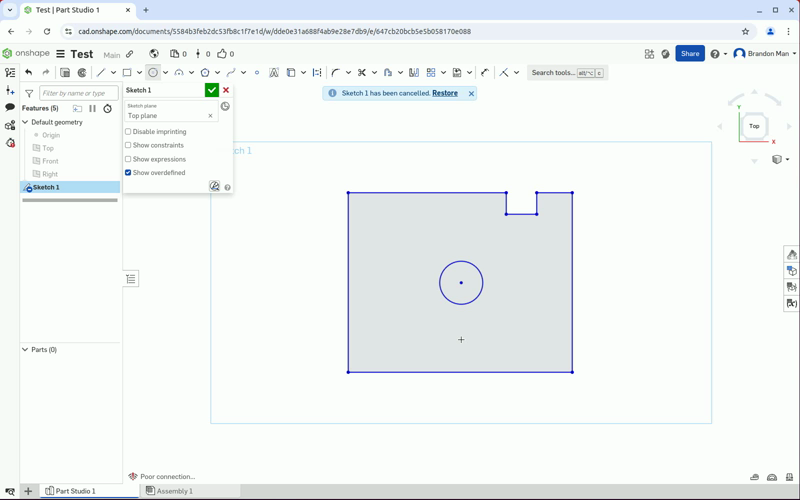
click(461, 339)
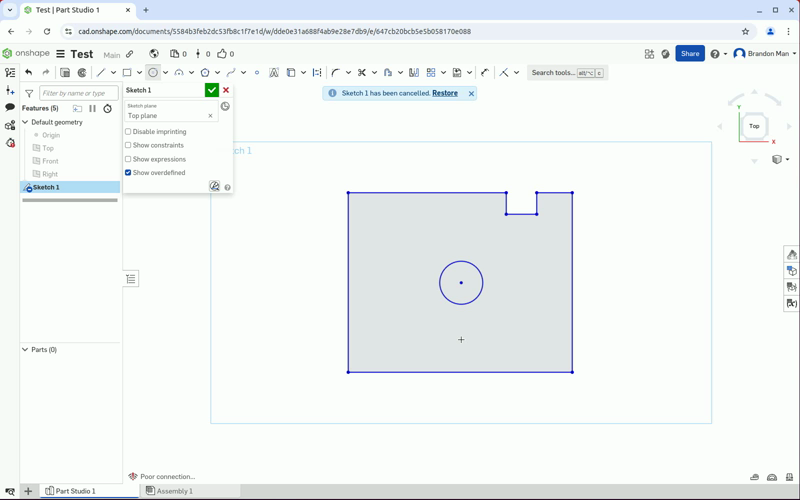
key_up(shift)
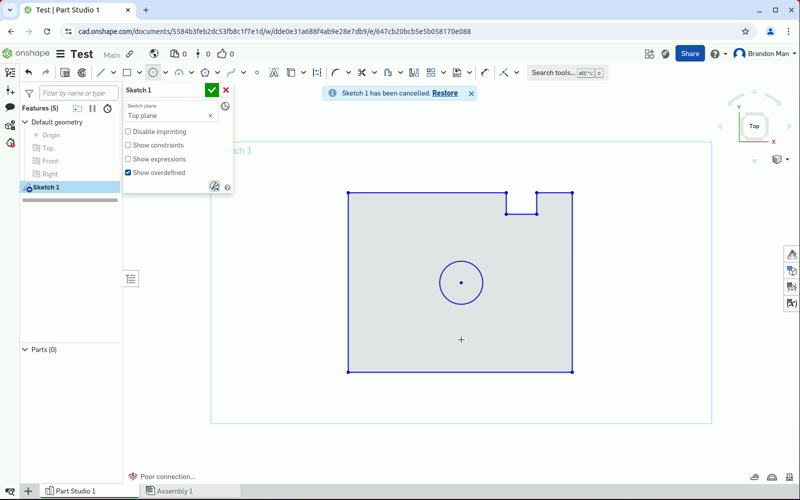
mouse_move(470, 339)
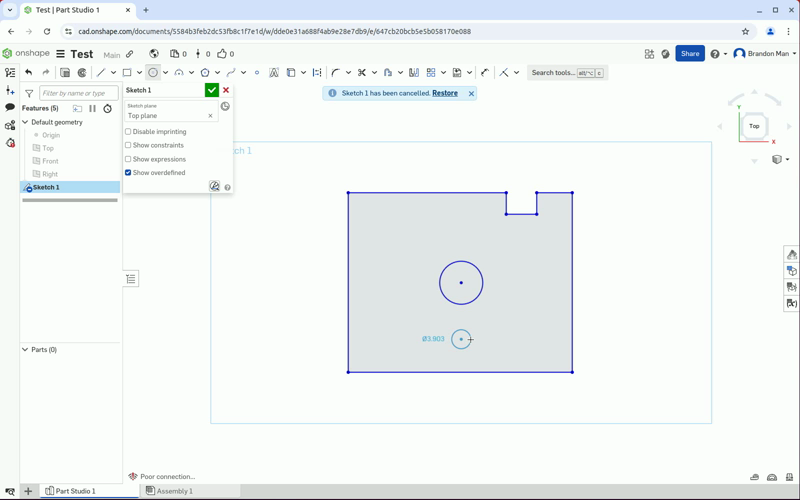
click(470, 339)
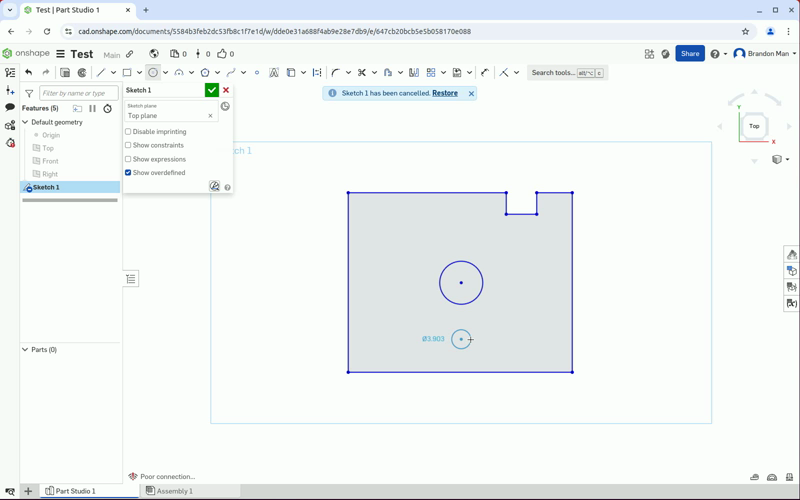
key(esc)
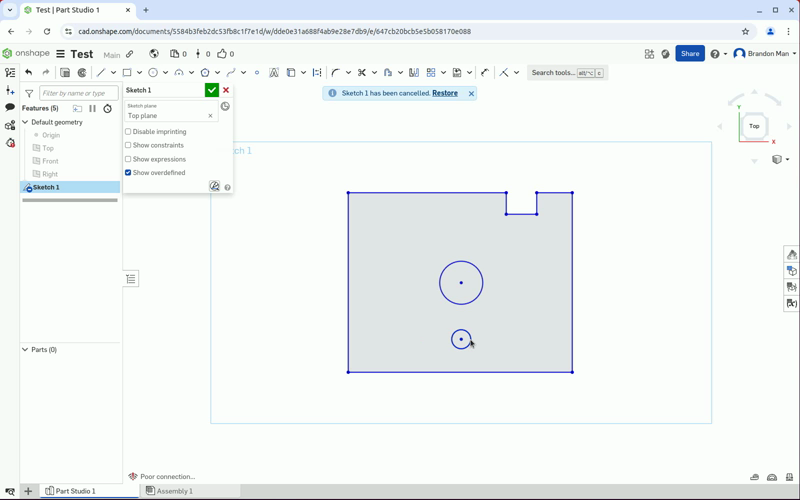
key(c)
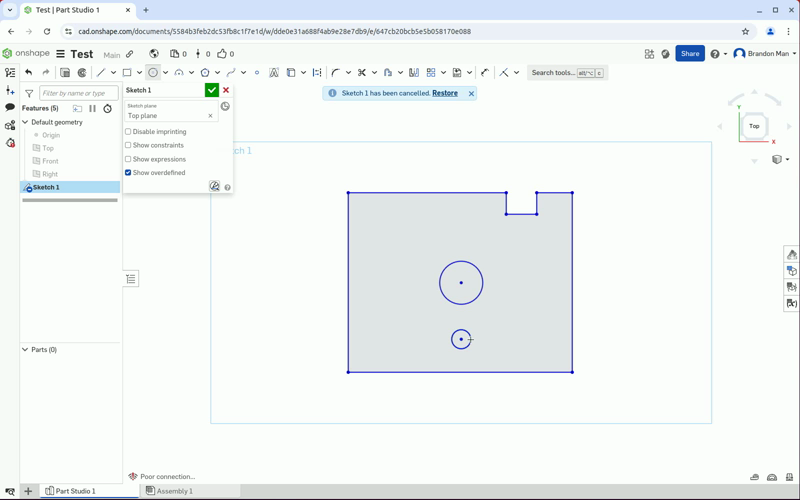
key_down(shift)
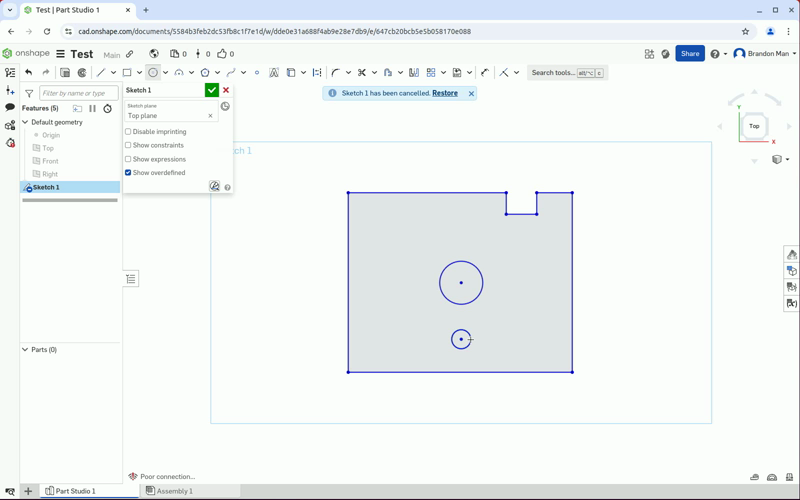
mouse_move(461, 225)
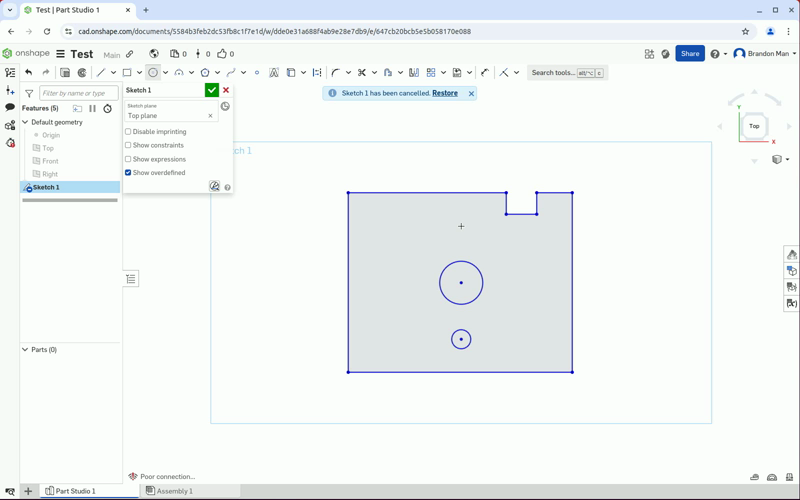
click(461, 225)
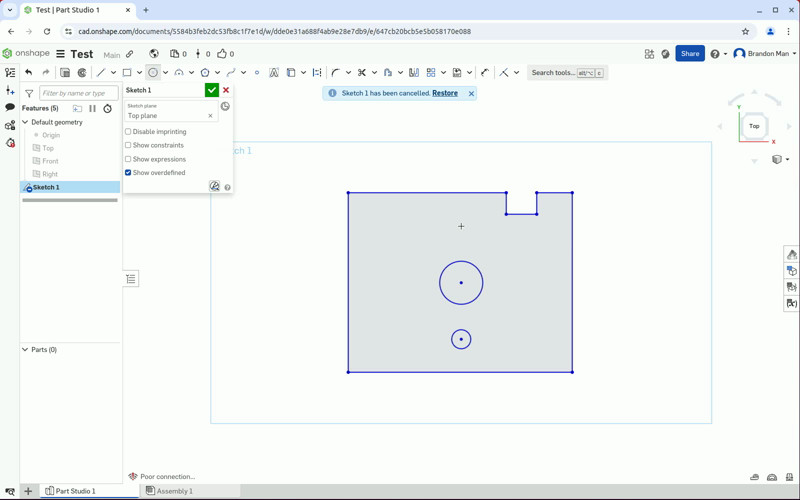
key_up(shift)
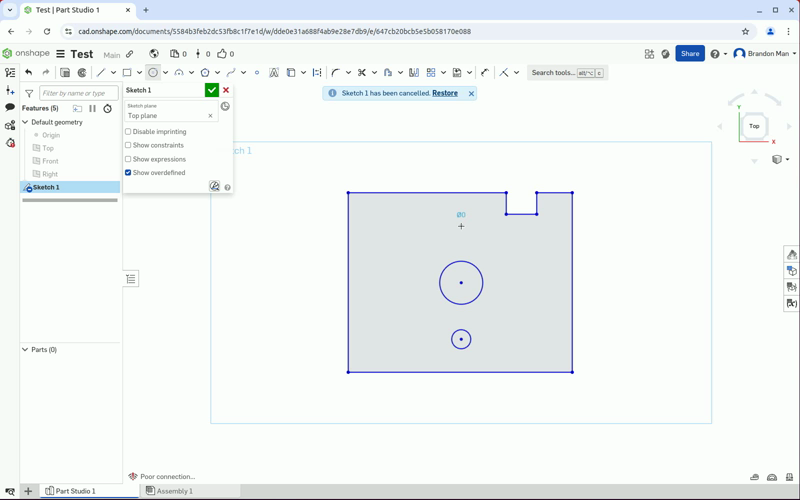
mouse_move(470, 225)
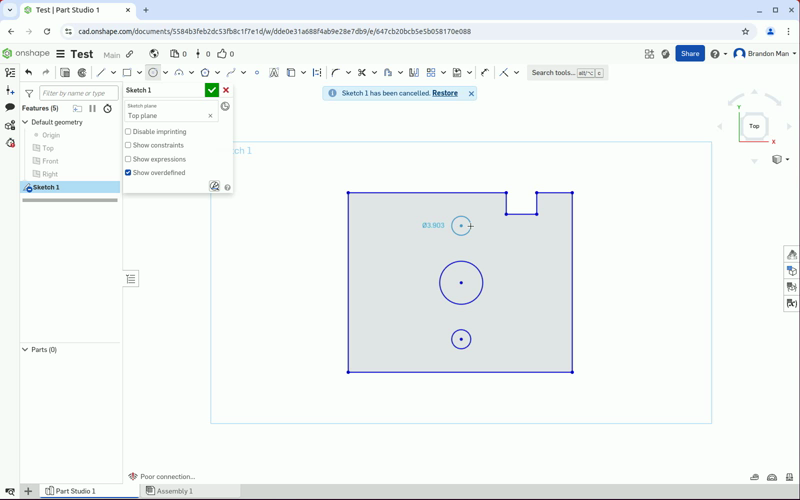
click(470, 225)
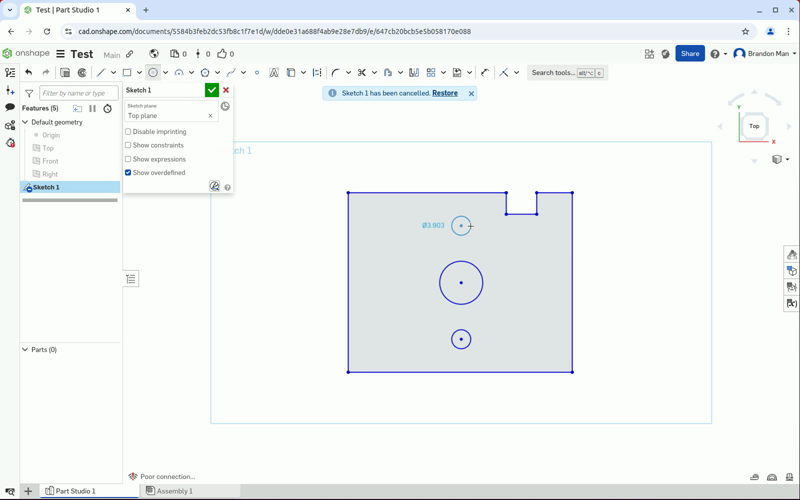
key(esc)
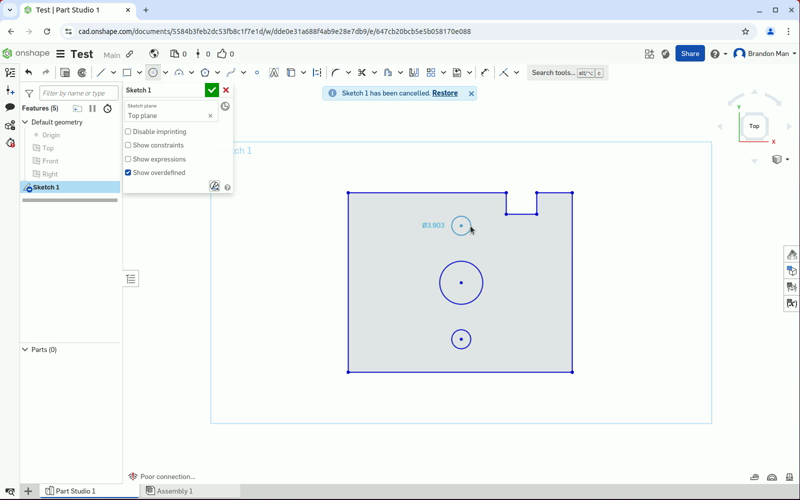
mouse_move(389, 290)
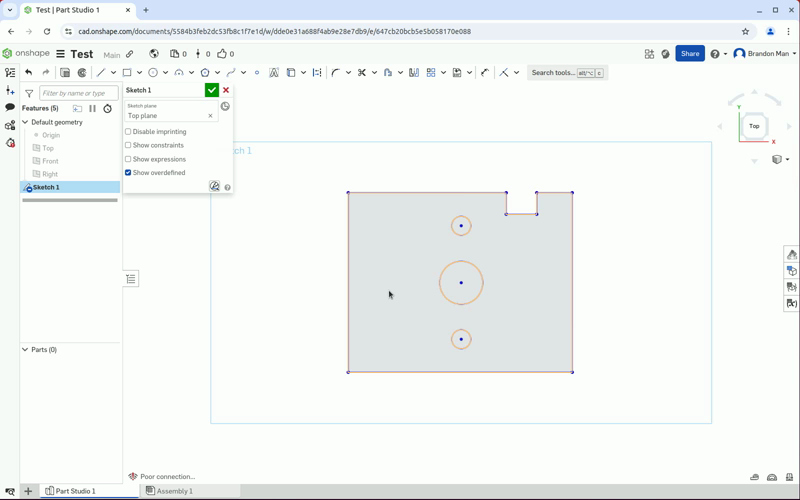
click(389, 290)
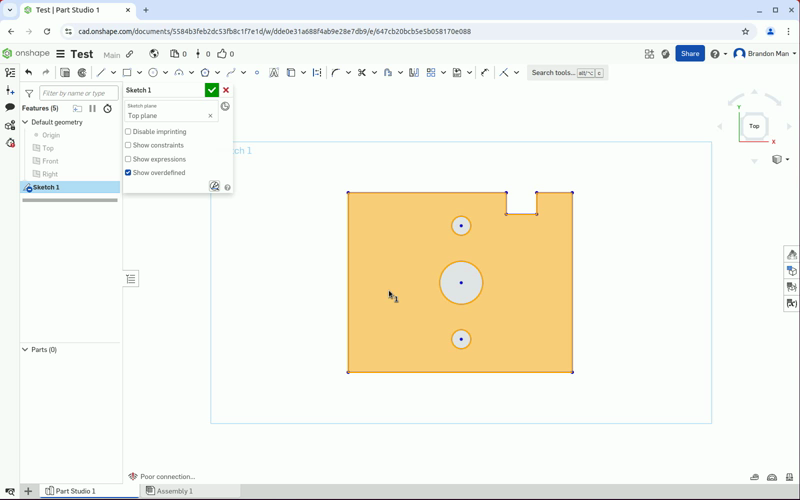
mouse_move(73, 352)
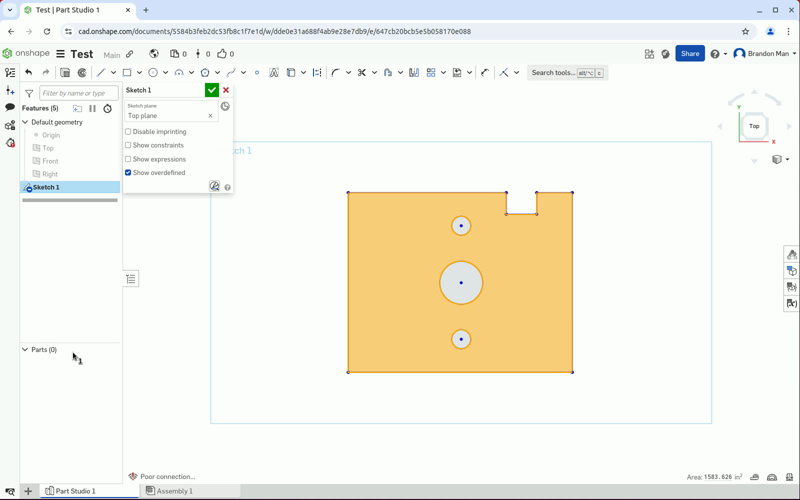
key(shift+y)
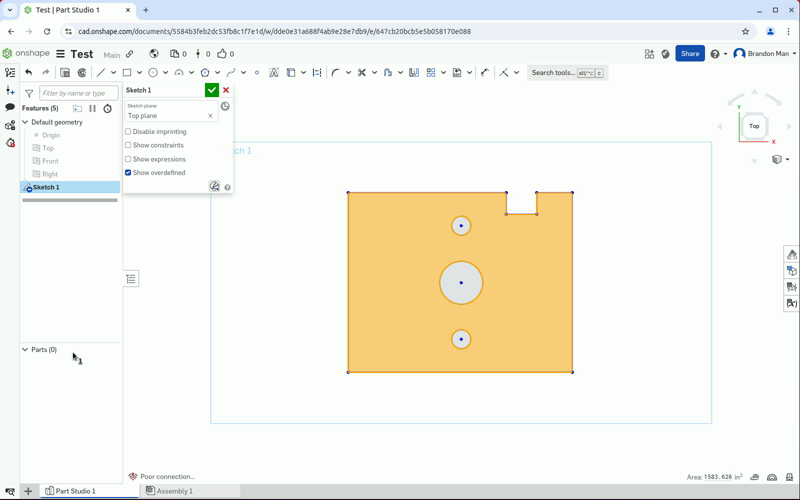
key(shift+e)
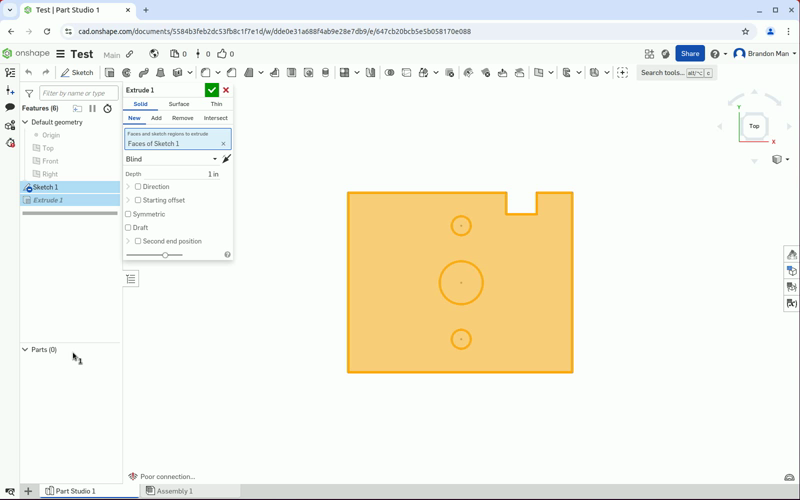
mouse_move(143, 106)
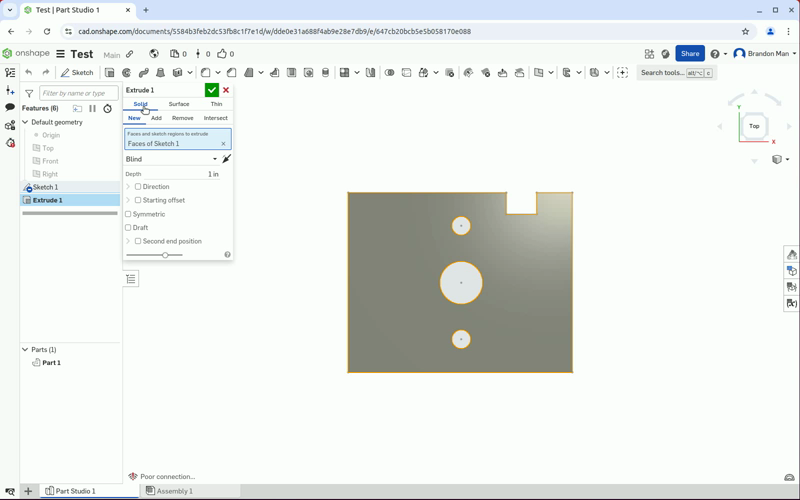
click(143, 106)
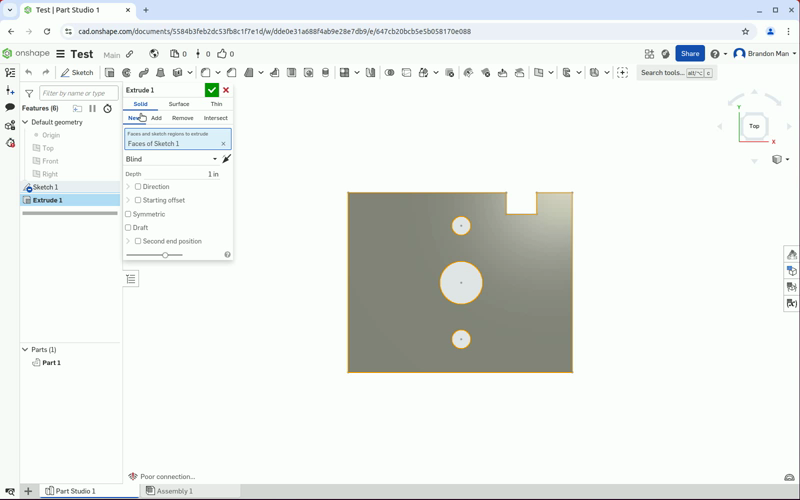
mouse_move(137, 120)
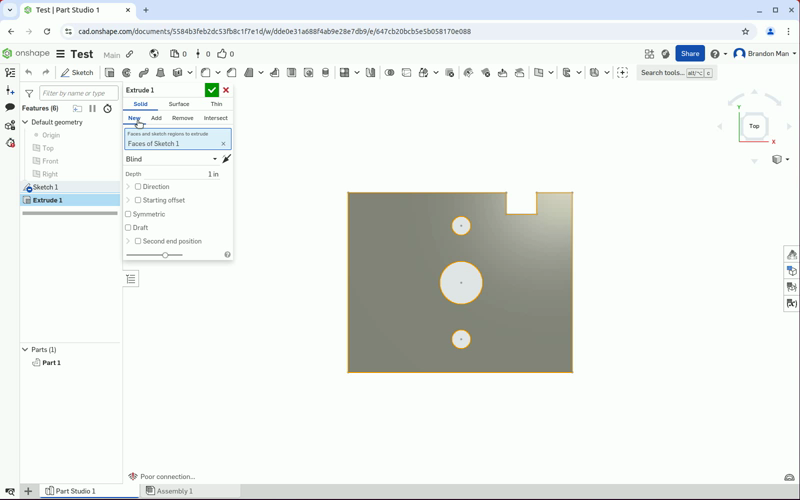
click(137, 120)
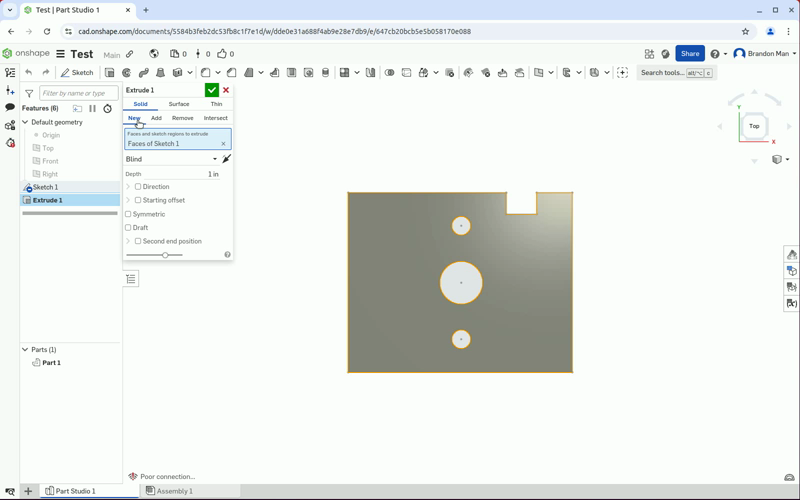
key(tab, 4)
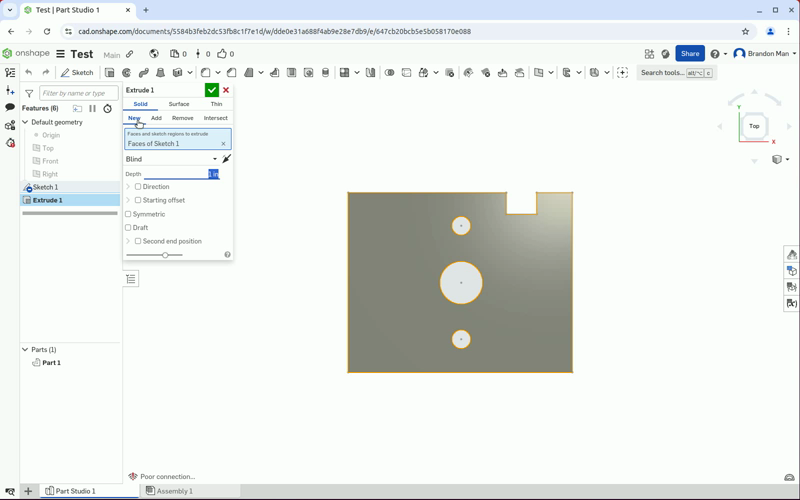
text(4.333)
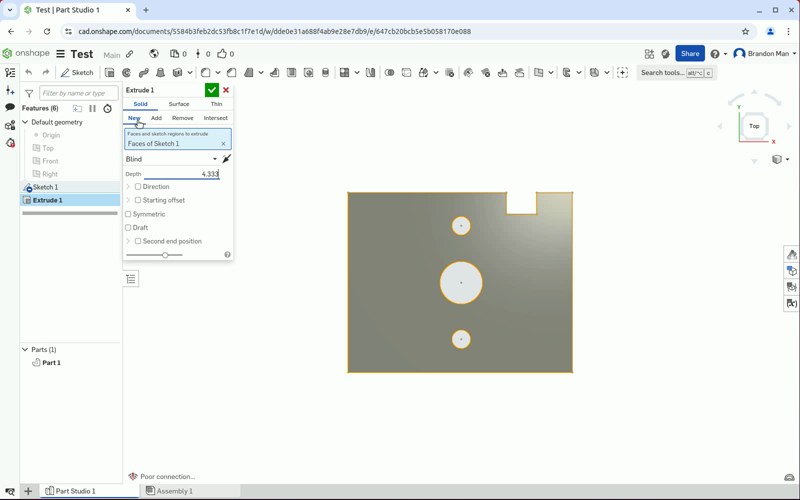
key(enter)
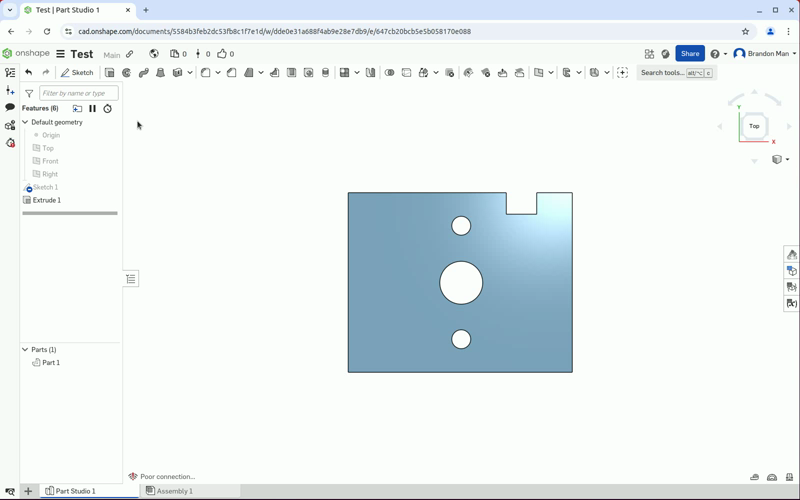
key(shift+h)
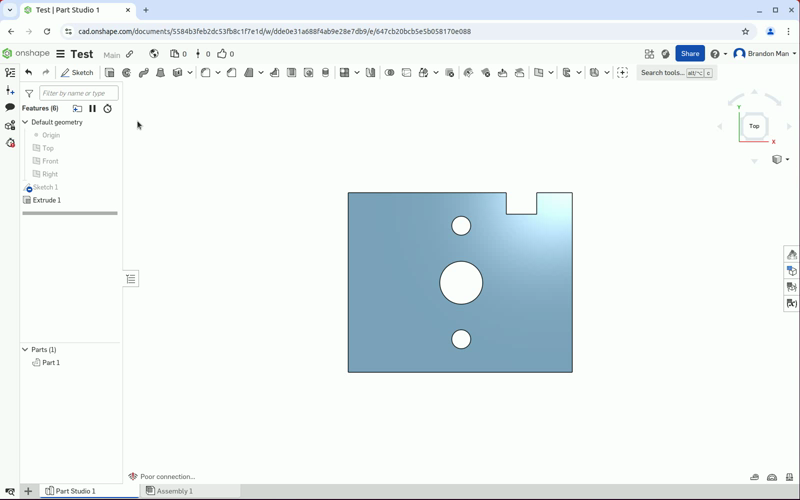
key(shift+h)
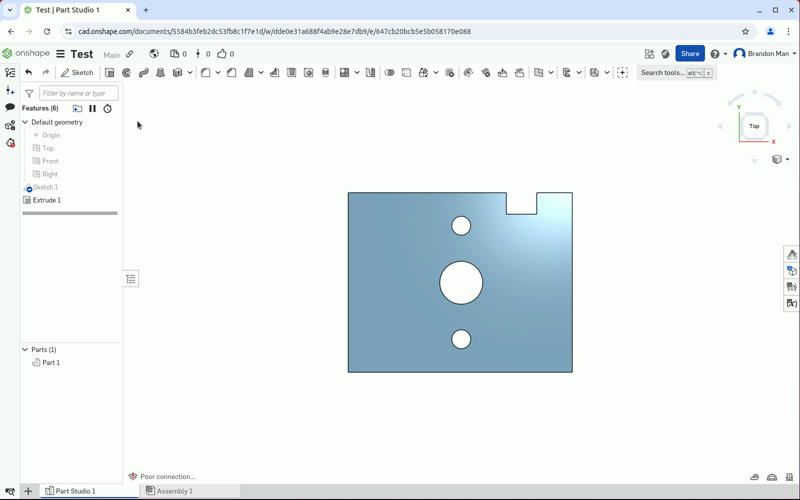
mouse_move(73, 189)
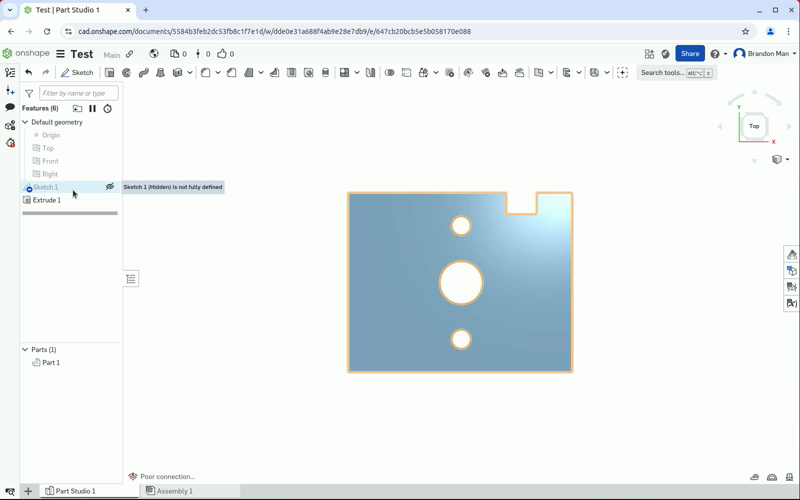
click(73, 189)
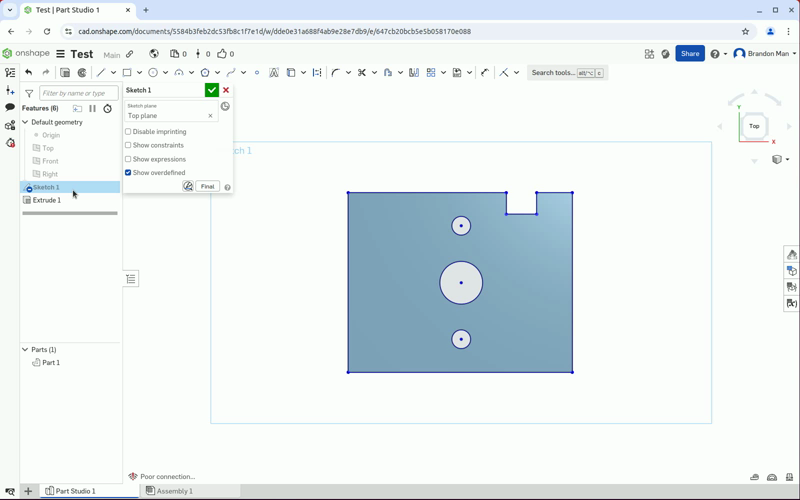
mouse_move(229, 92)
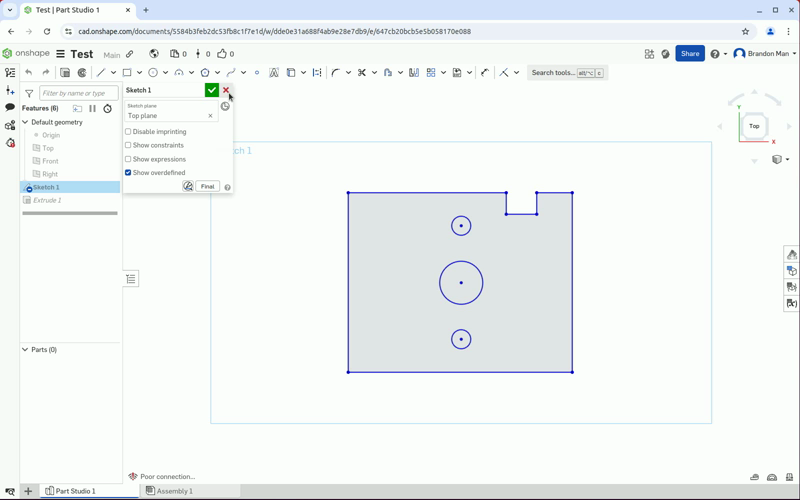
click(229, 92)
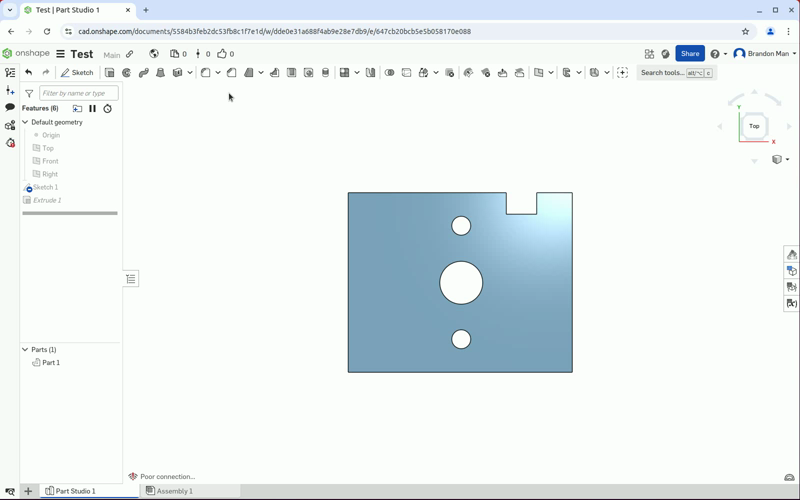
mouse_move(541, 75)
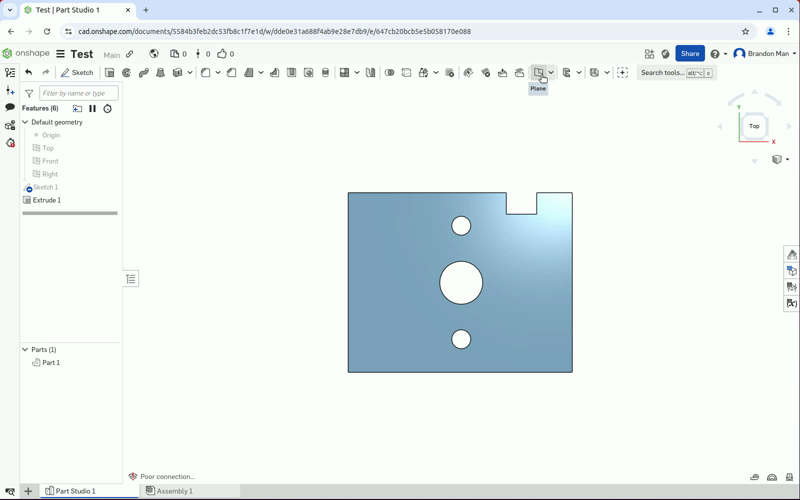
click(541, 75)
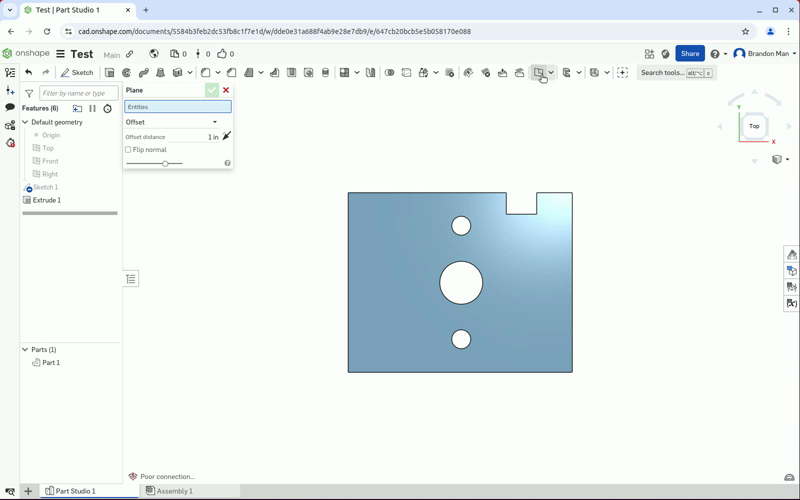
mouse_move(73, 150)
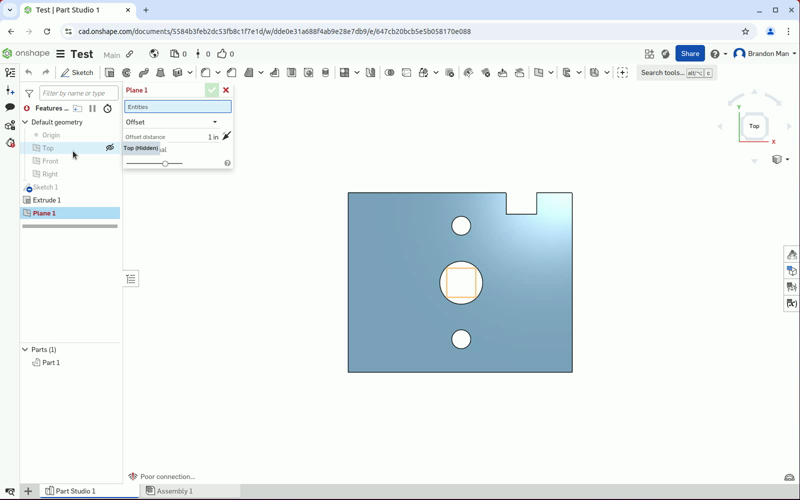
click(73, 150)
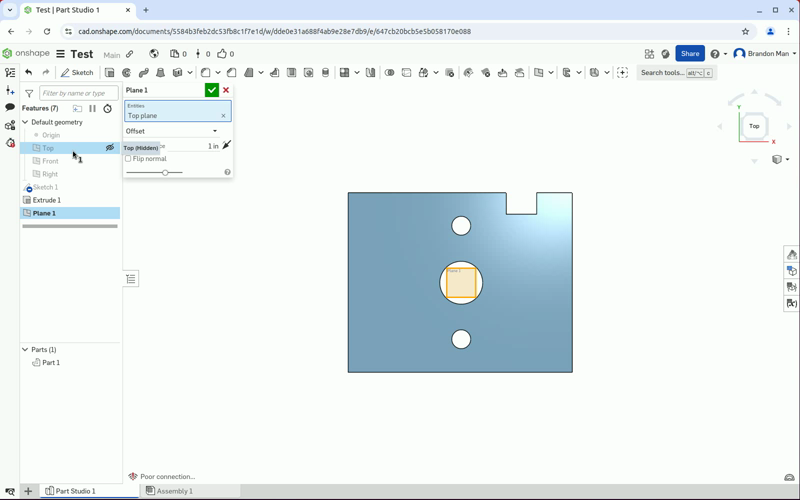
key(tab, 2)
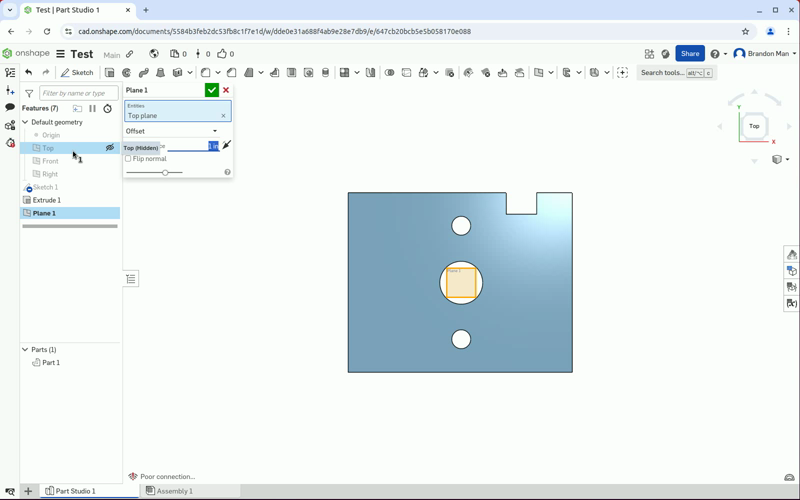
text(4.344)
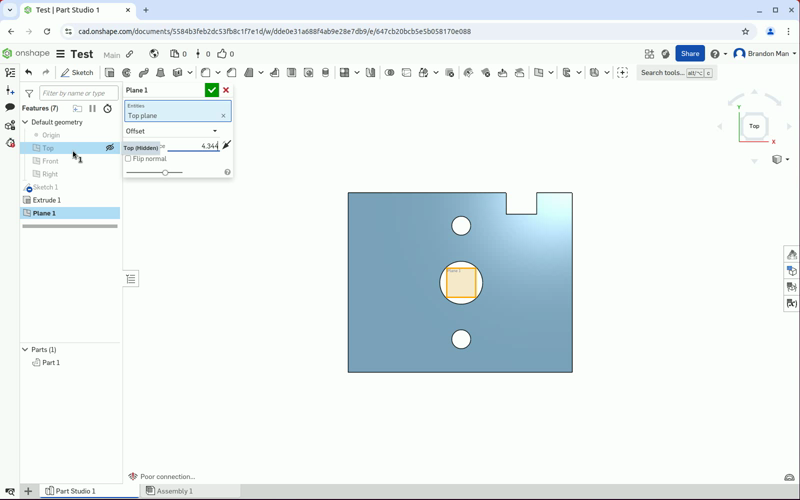
key(enter, 2)
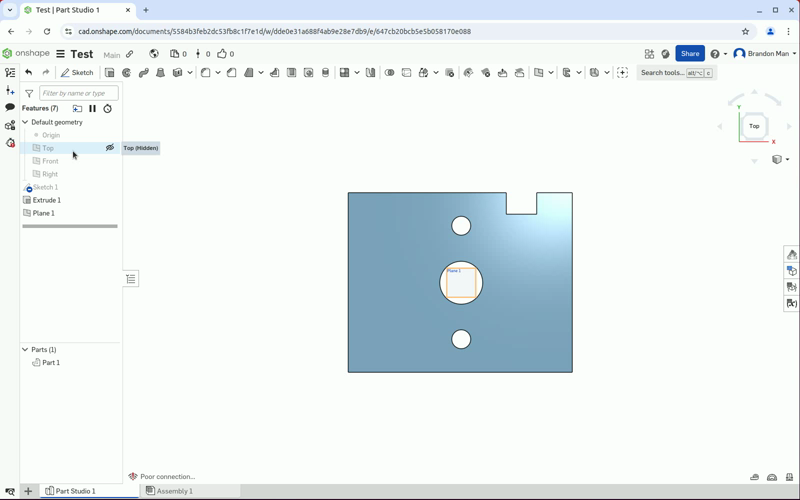
key(shift+s)
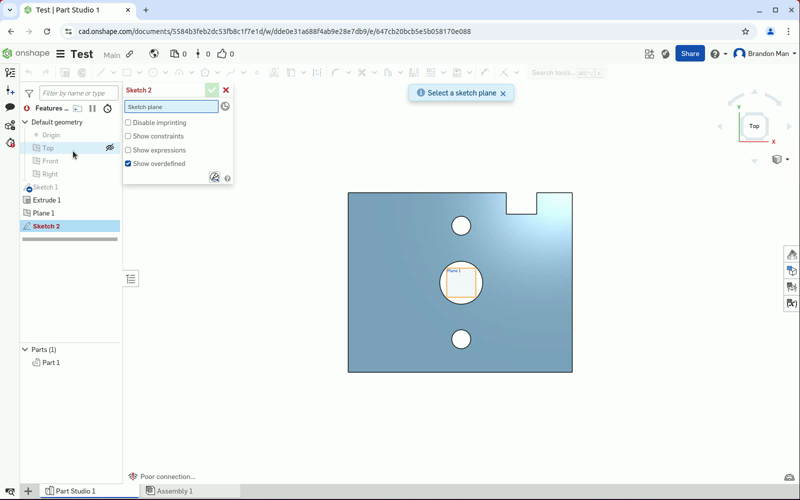
mouse_move(73, 215)
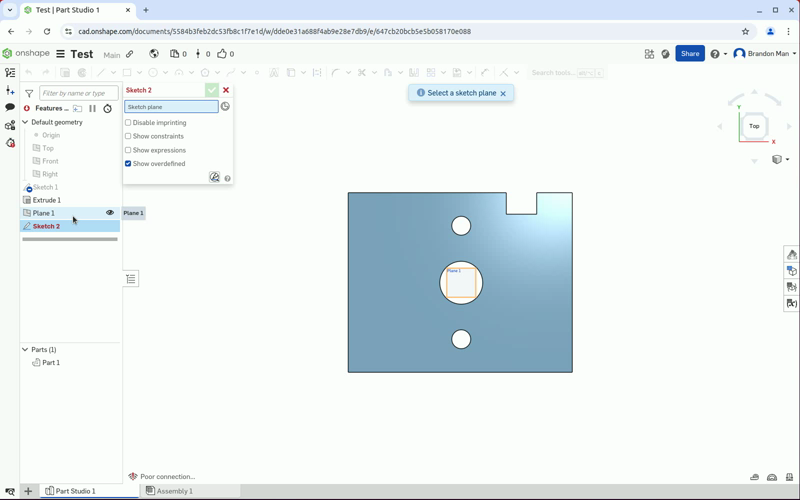
click(73, 215)
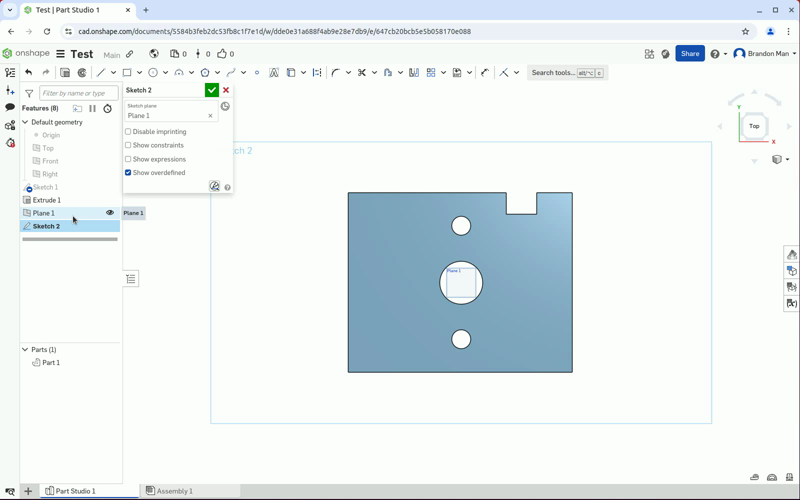
mouse_move(73, 352)
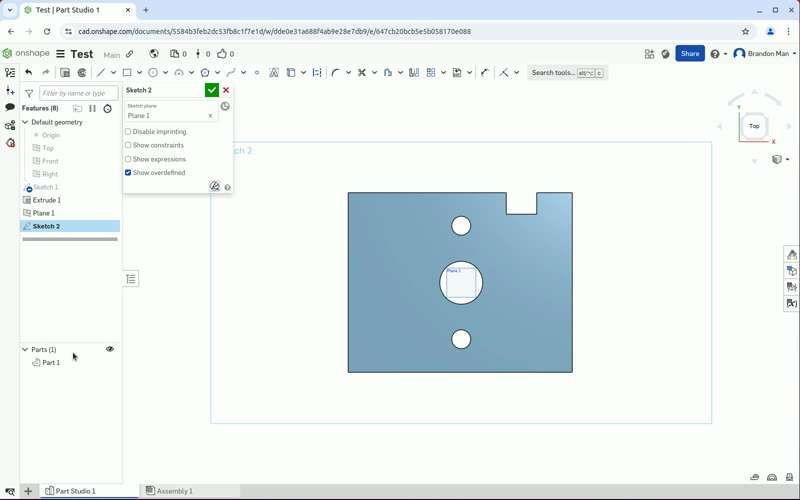
key(y)
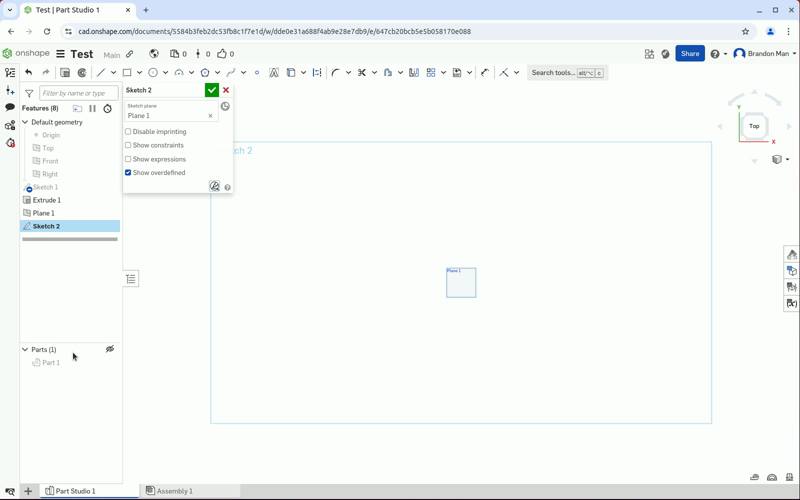
key(l)
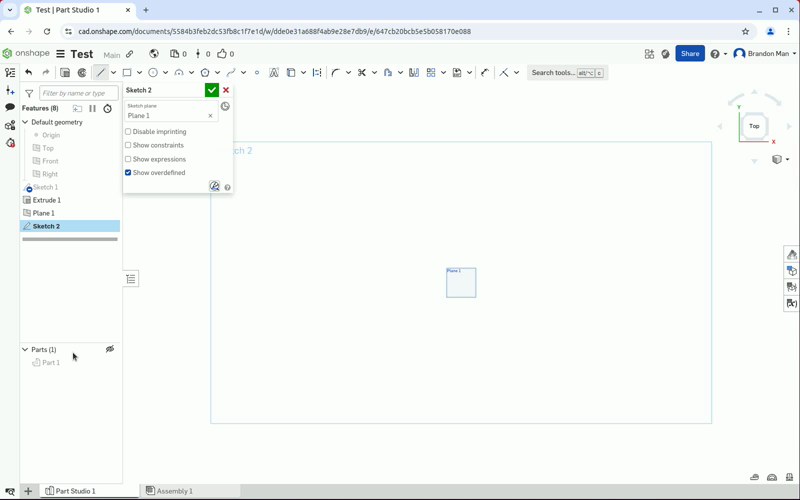
key_down(shift)
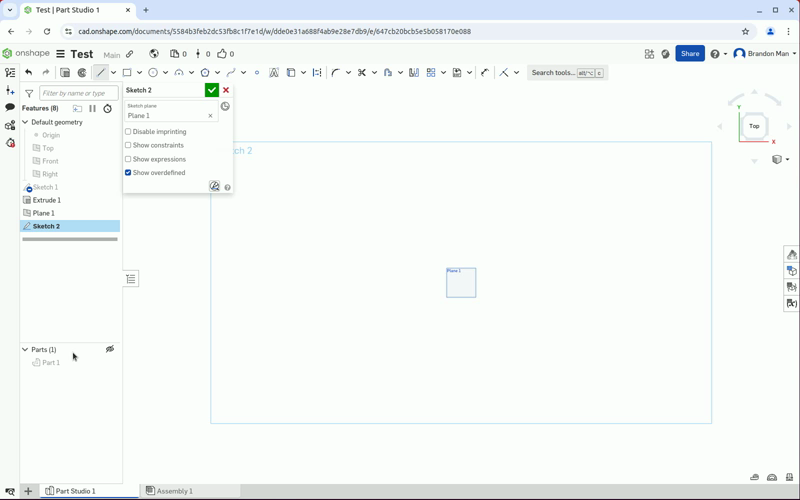
mouse_move(384, 339)
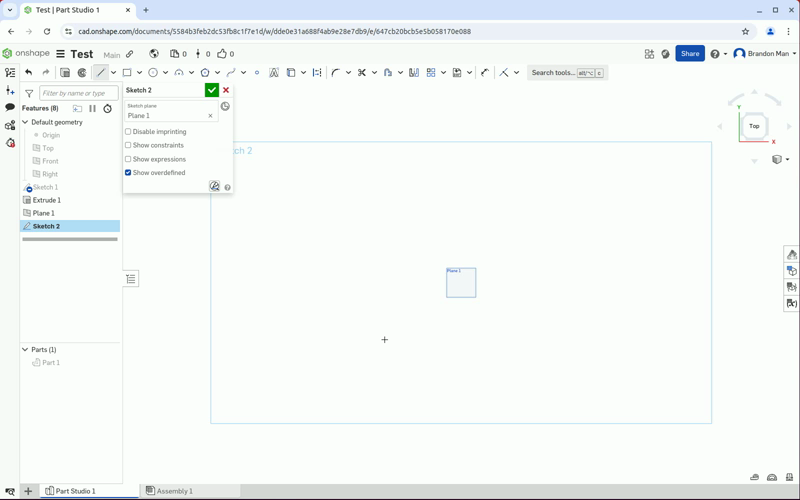
click(384, 339)
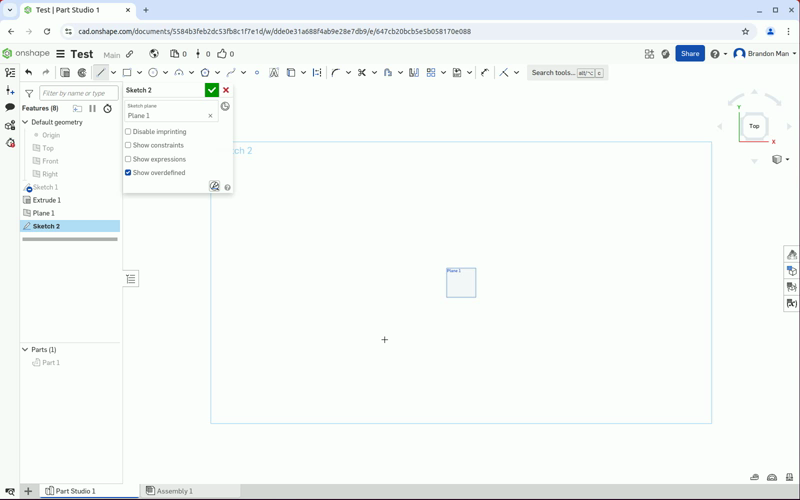
key_up(shift)
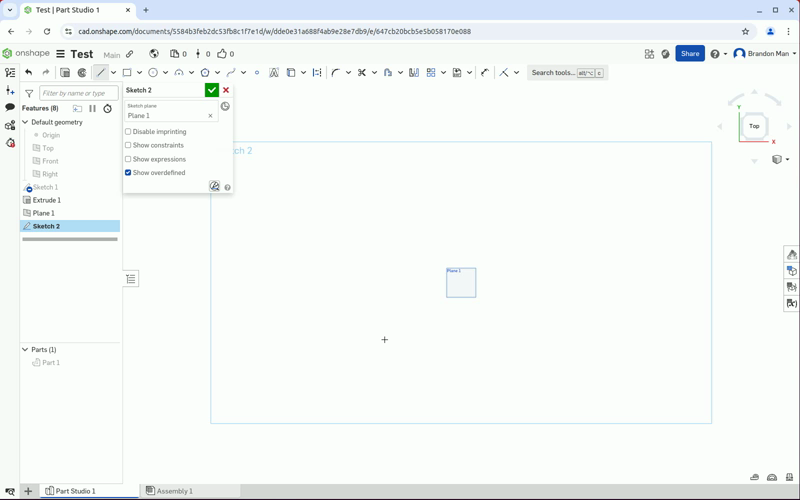
key_down(shift)
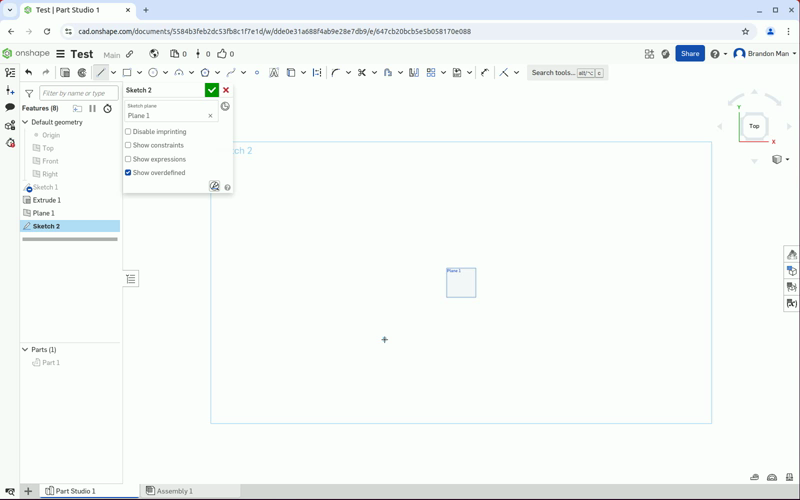
mouse_move(414, 339)
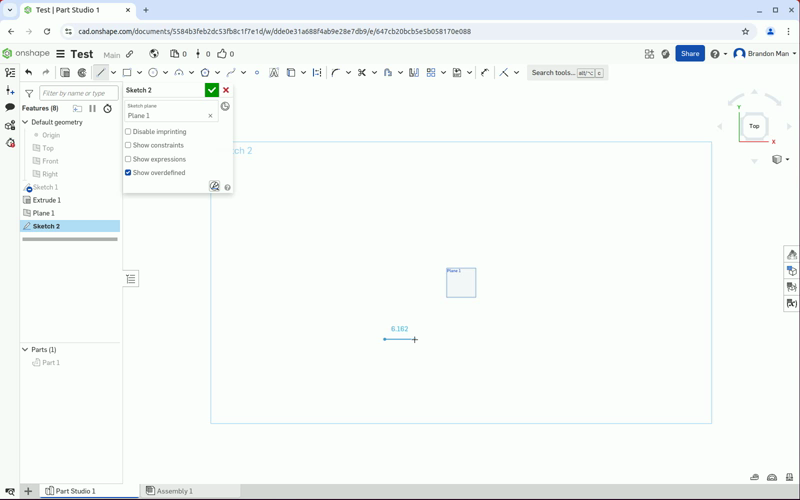
mouse_move(398, 339)
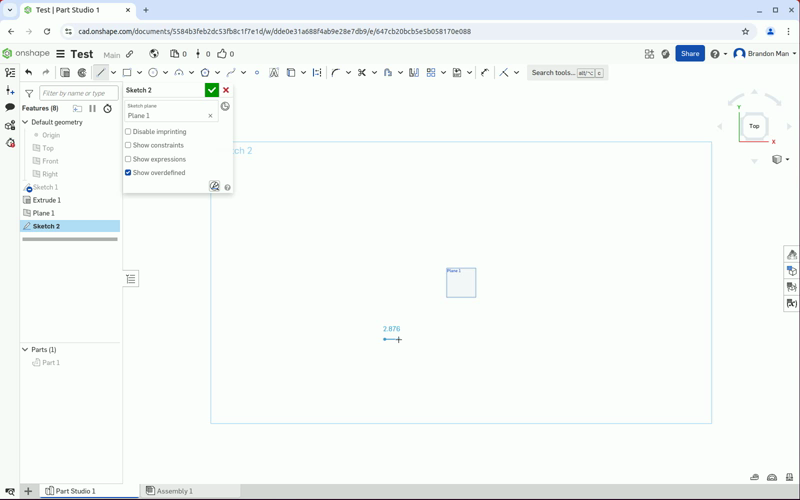
click(398, 339)
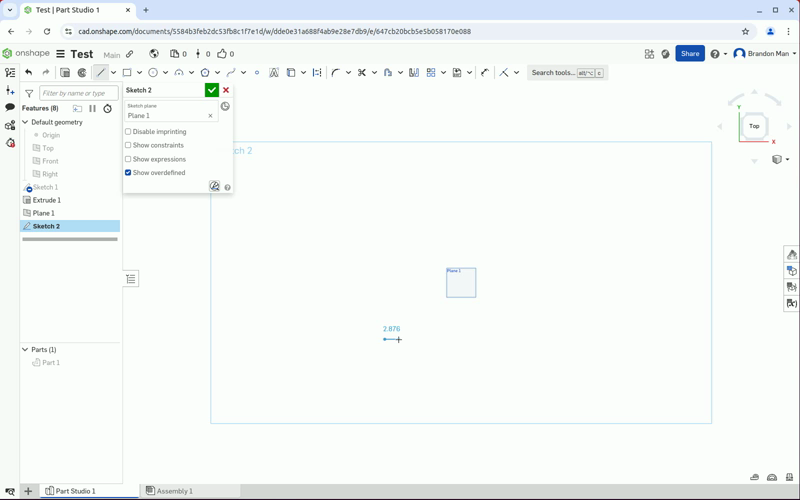
key_up(shift)
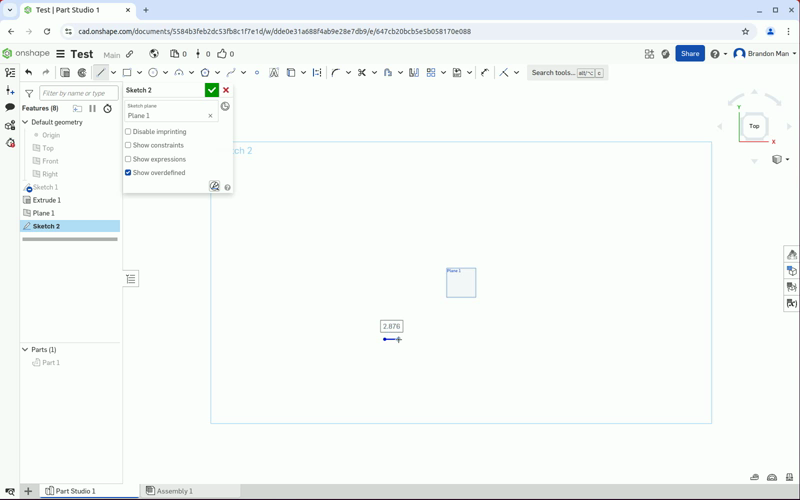
key_down(shift)
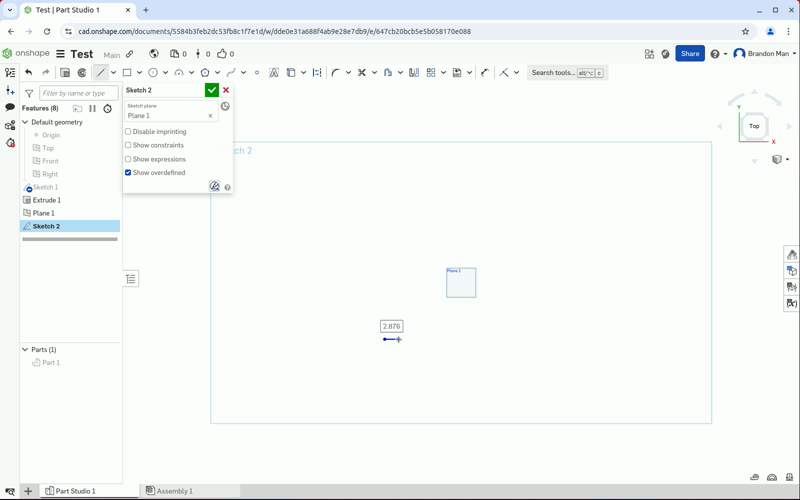
mouse_move(398, 226)
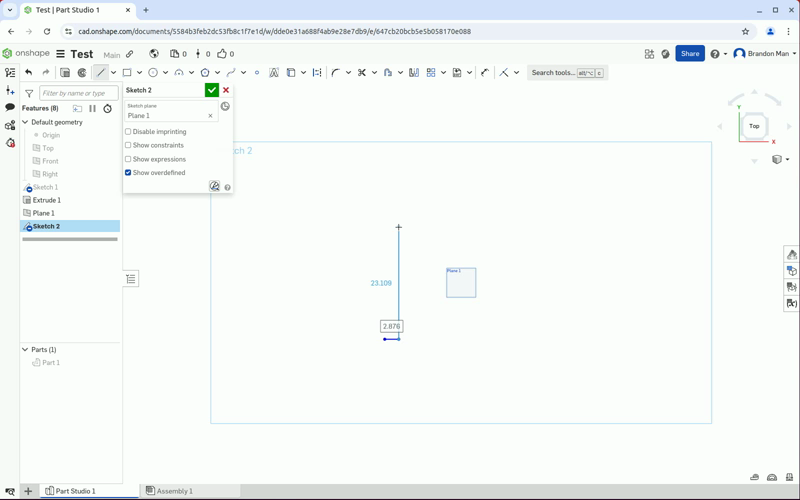
click(398, 226)
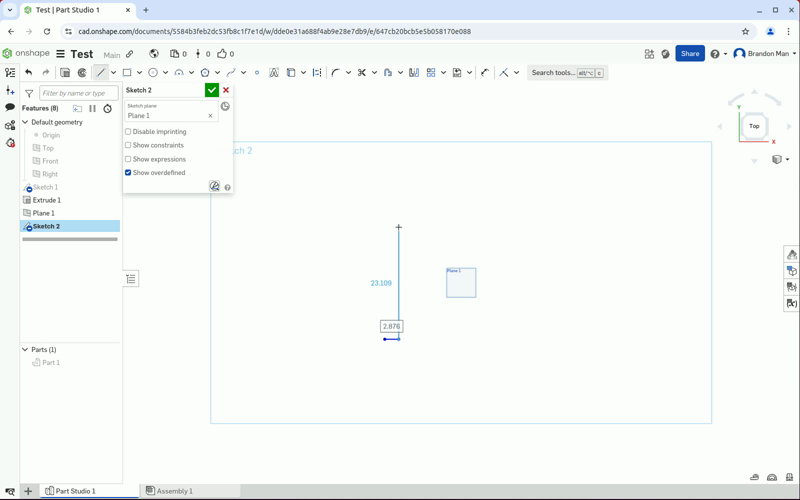
key_up(shift)
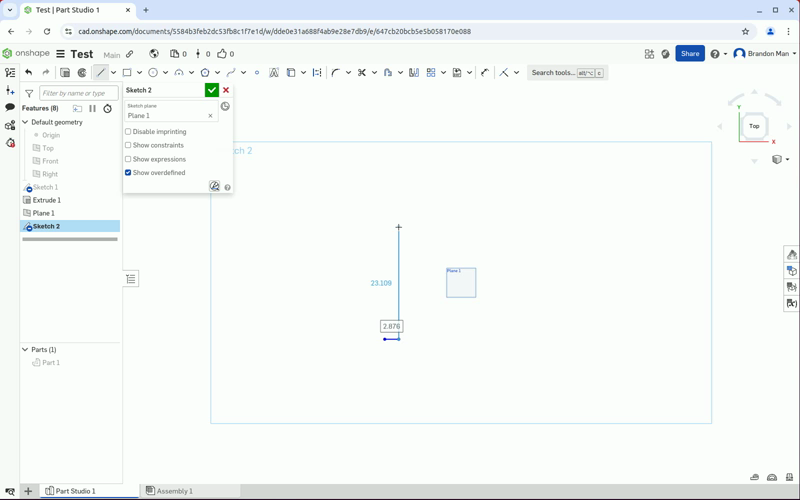
key_down(shift)
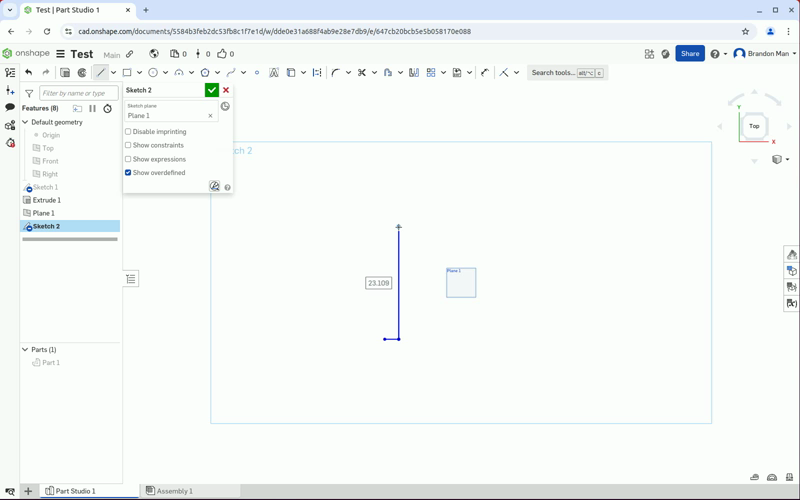
mouse_move(428, 226)
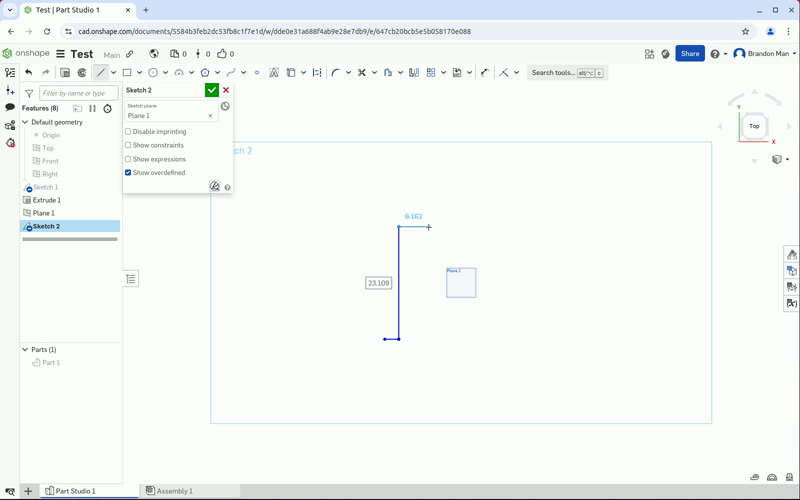
mouse_move(384, 226)
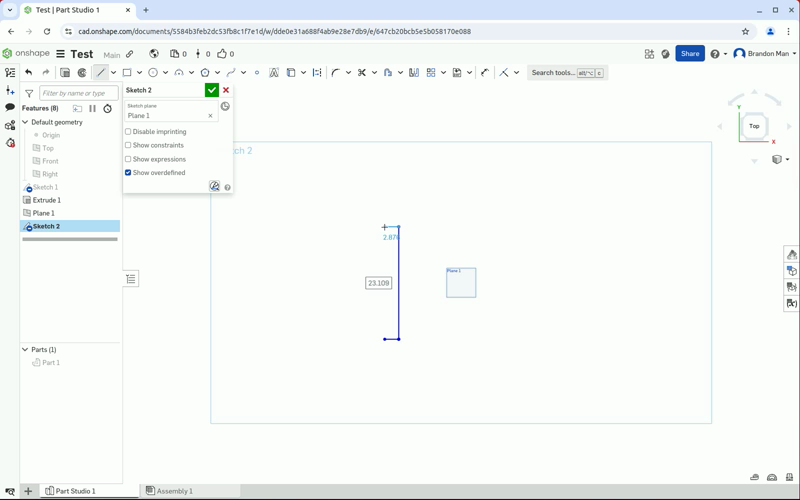
click(384, 226)
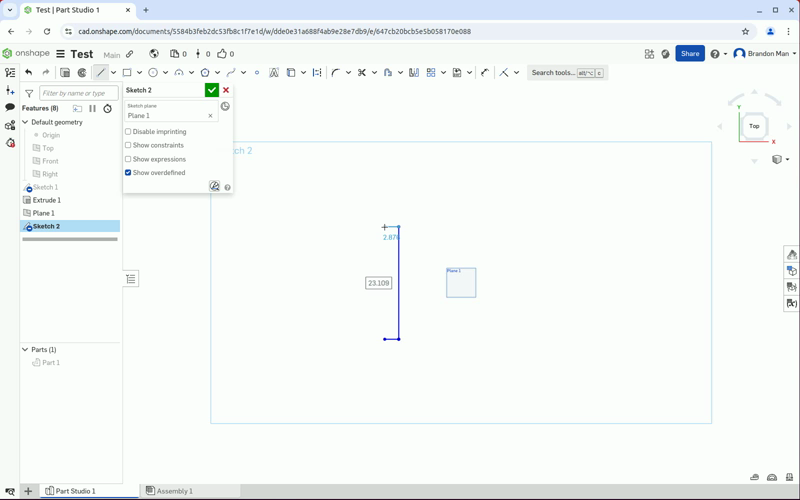
key_up(shift)
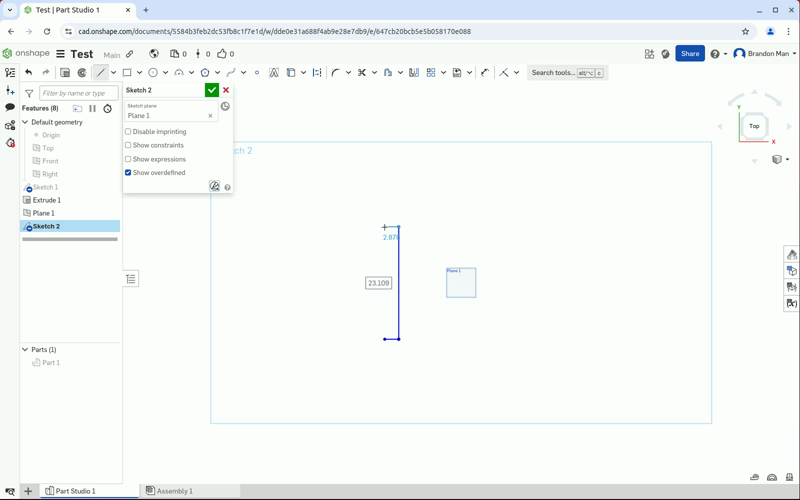
key_down(shift)
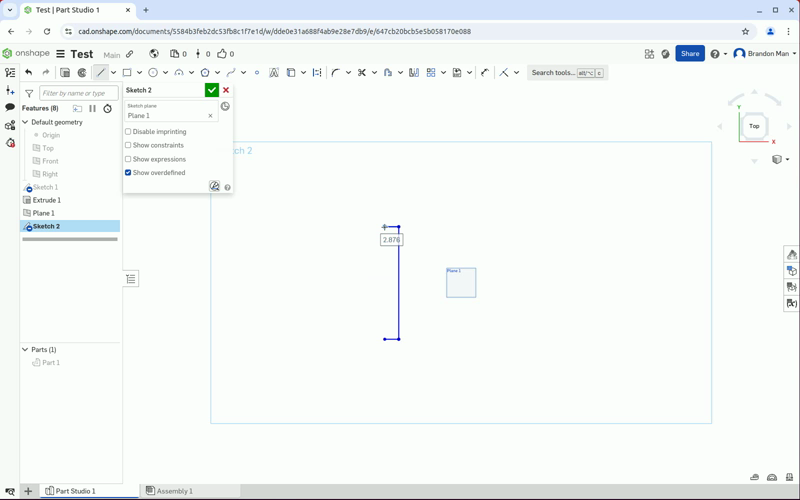
mouse_move(384, 339)
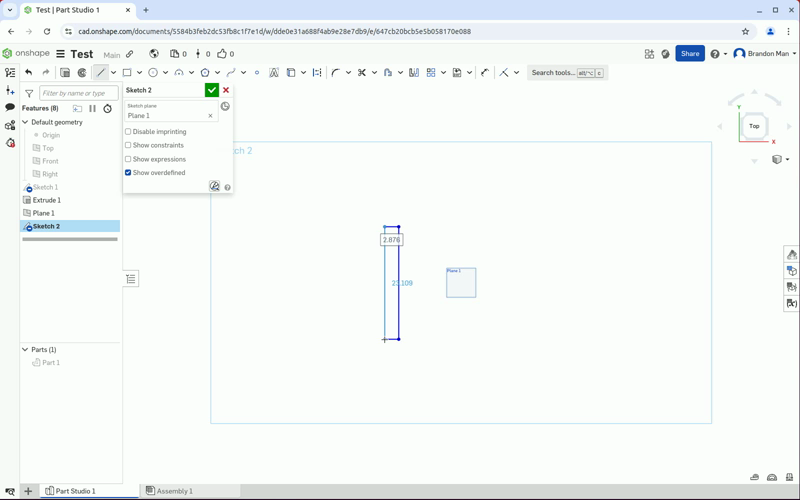
key_up(shift)
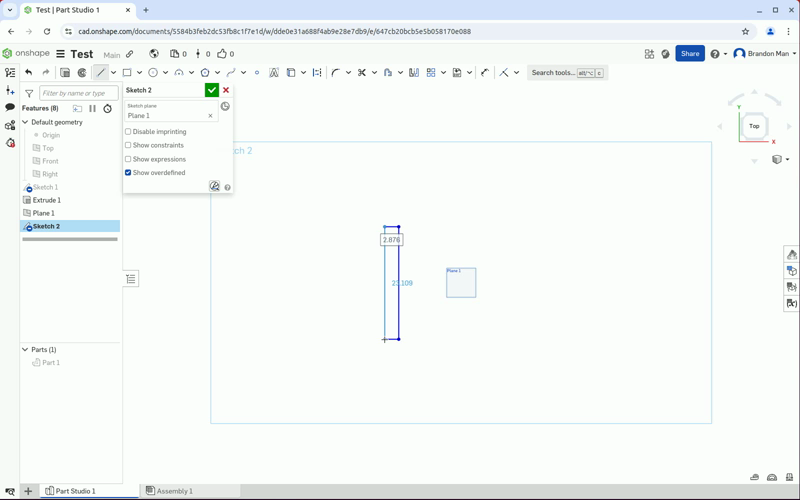
click(384, 339)
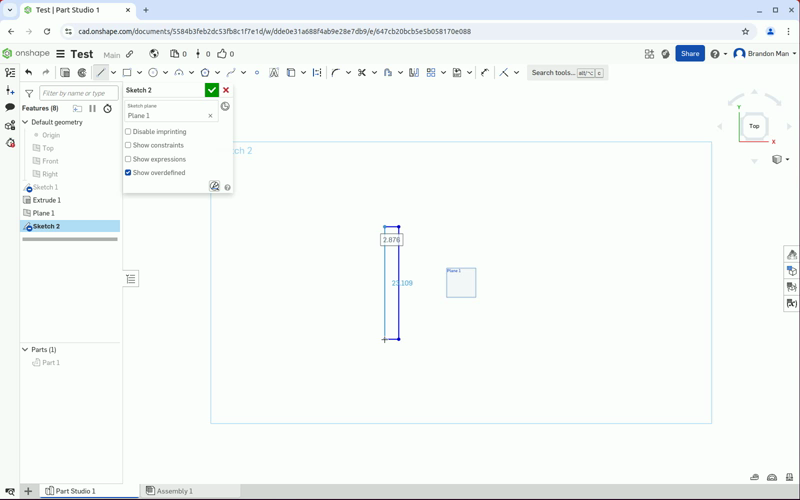
key(esc)
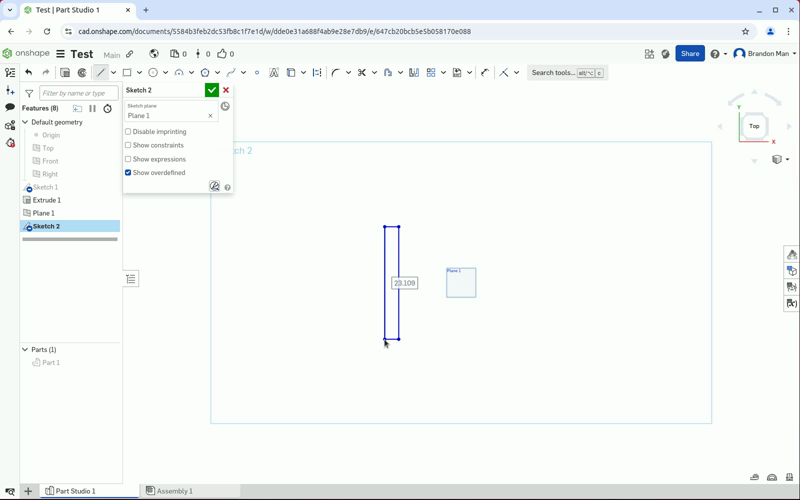
mouse_move(392, 337)
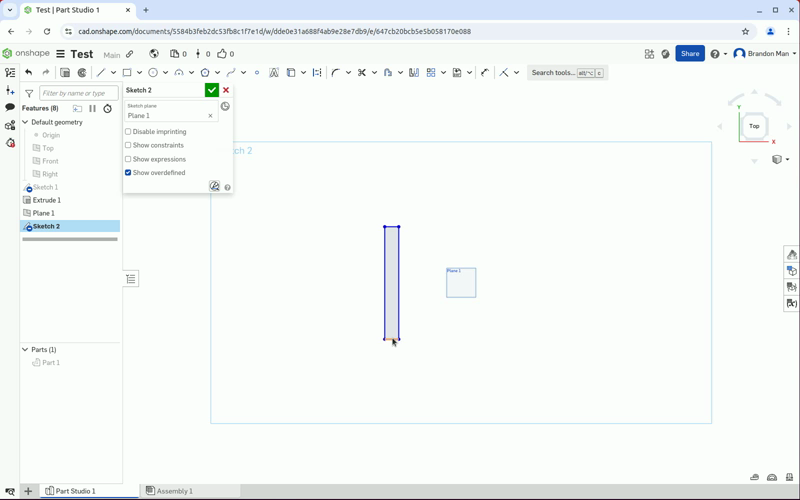
scroll(6)
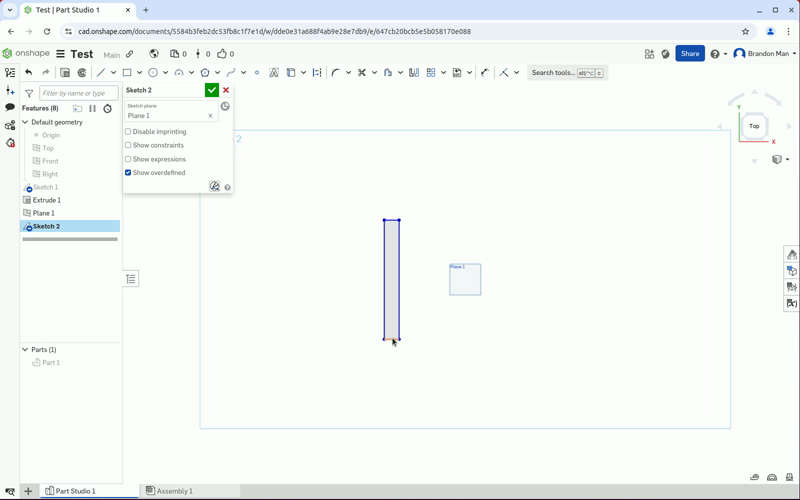
scroll(6)
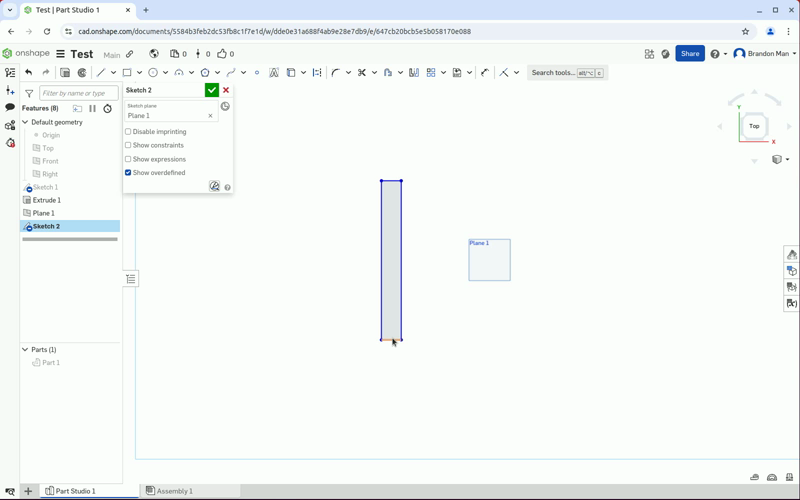
scroll(6)
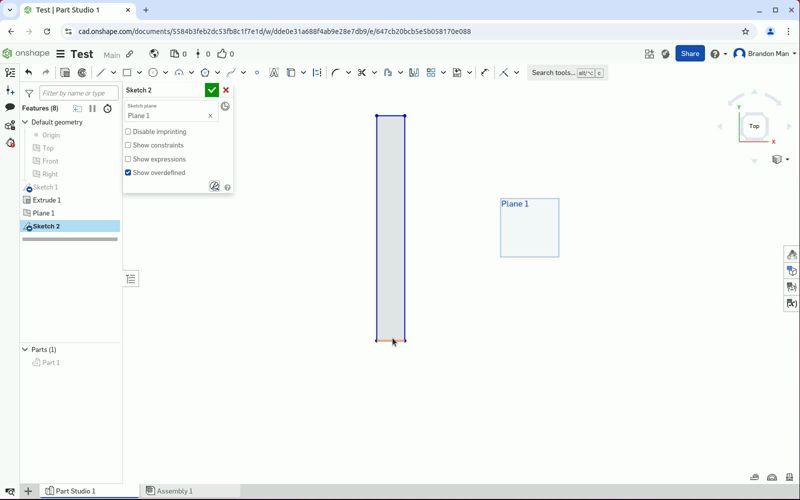
scroll(6)
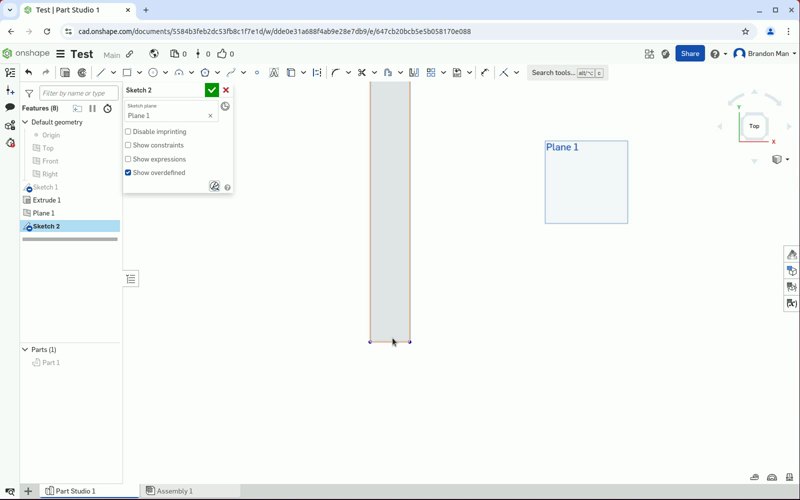
scroll(6)
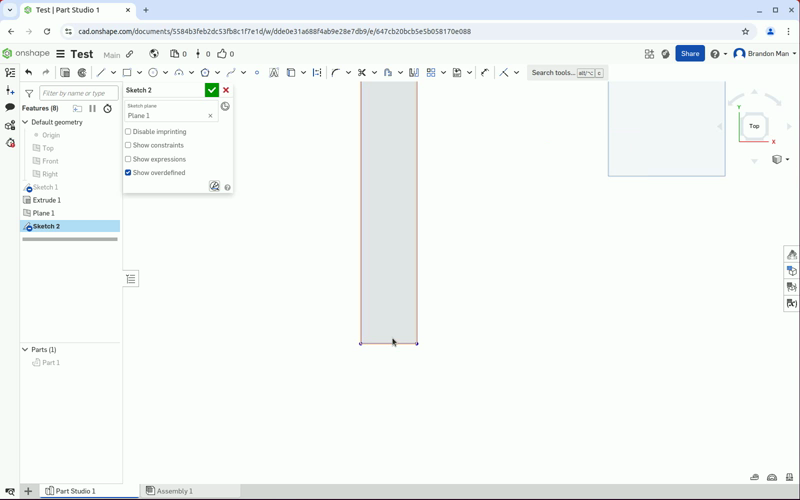
scroll(6)
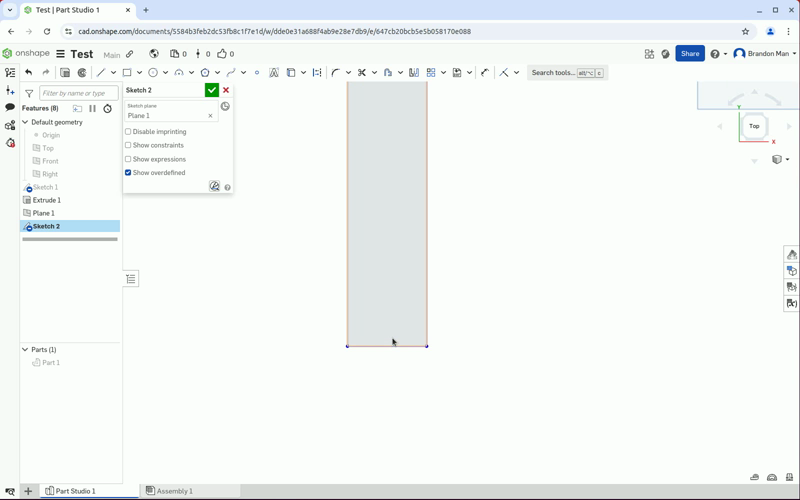
scroll(6)
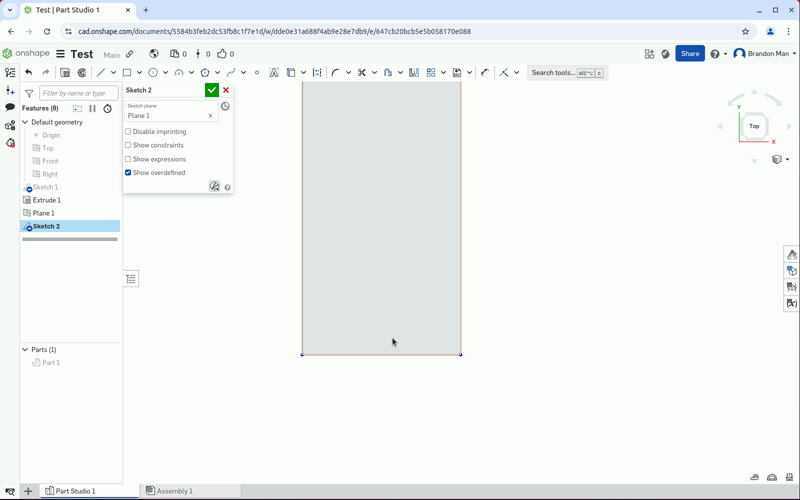
click(392, 337)
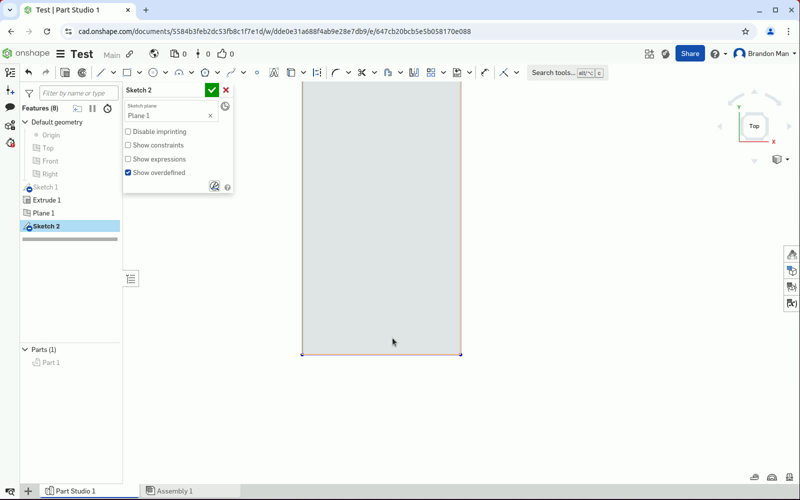
scroll(-6)
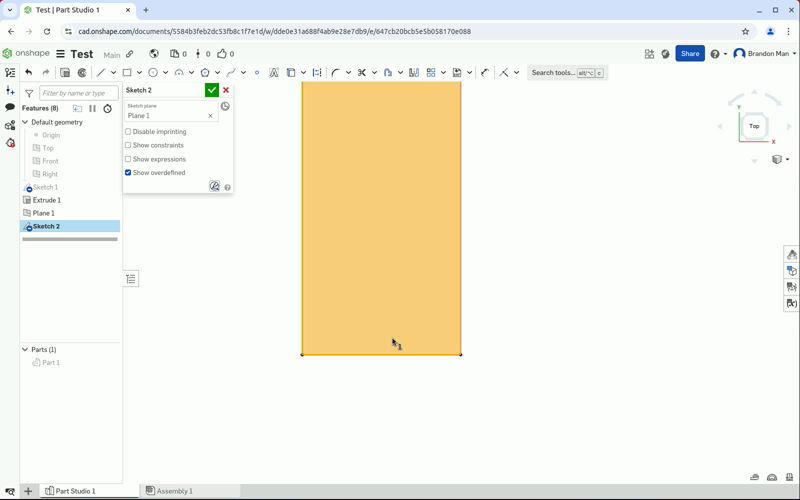
scroll(-6)
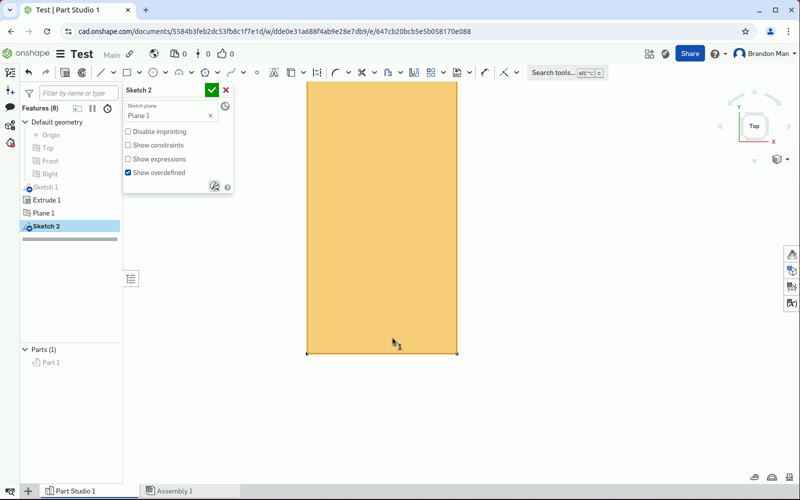
scroll(-6)
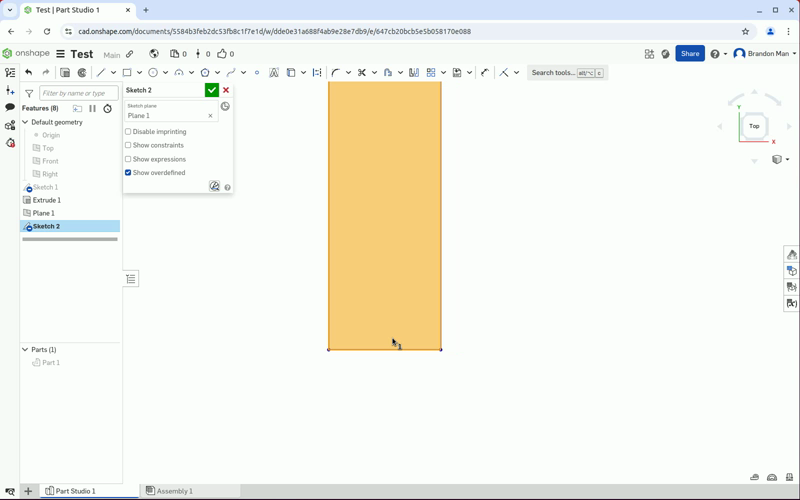
scroll(-6)
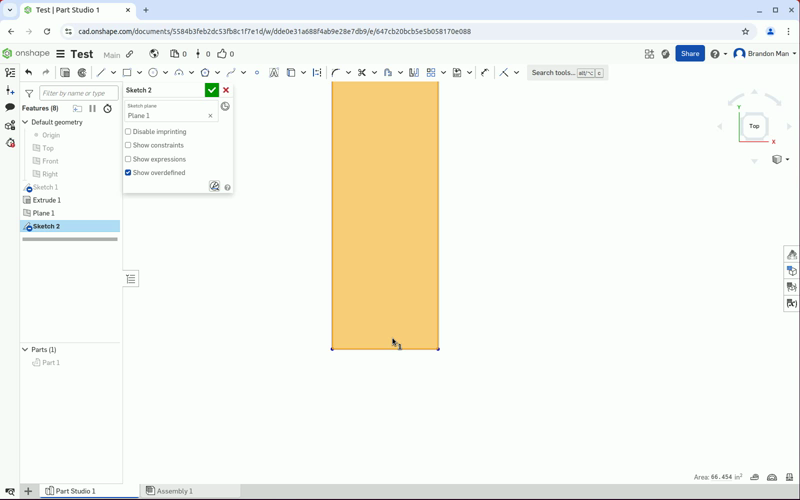
scroll(-6)
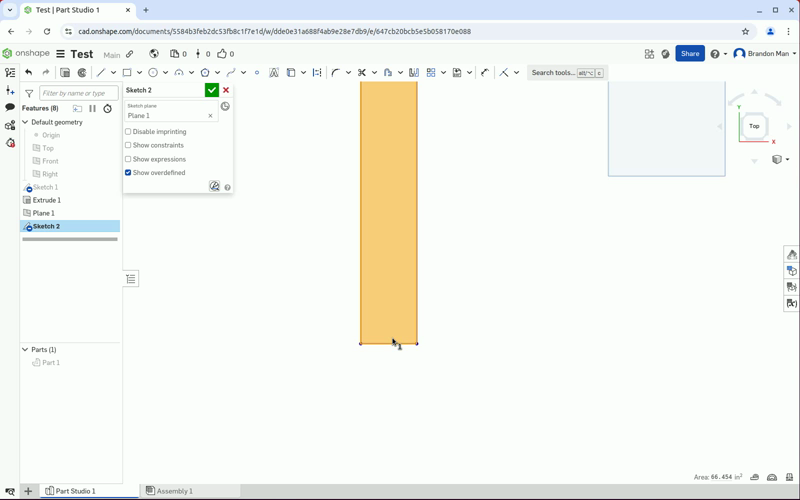
scroll(-6)
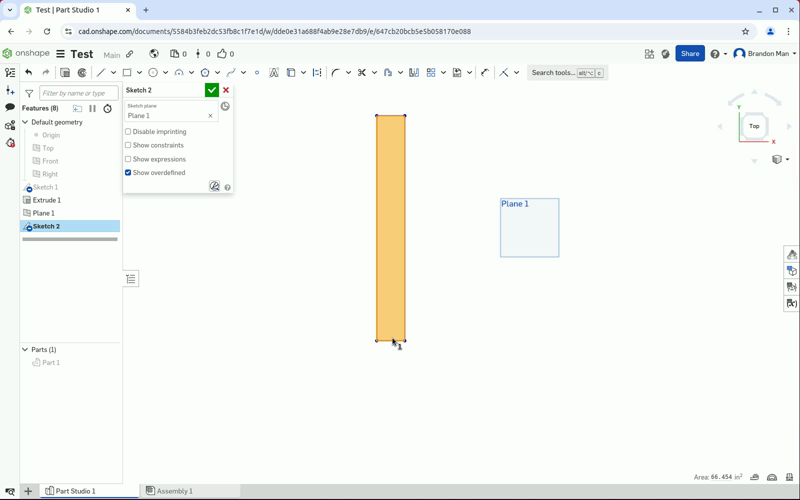
scroll(-6)
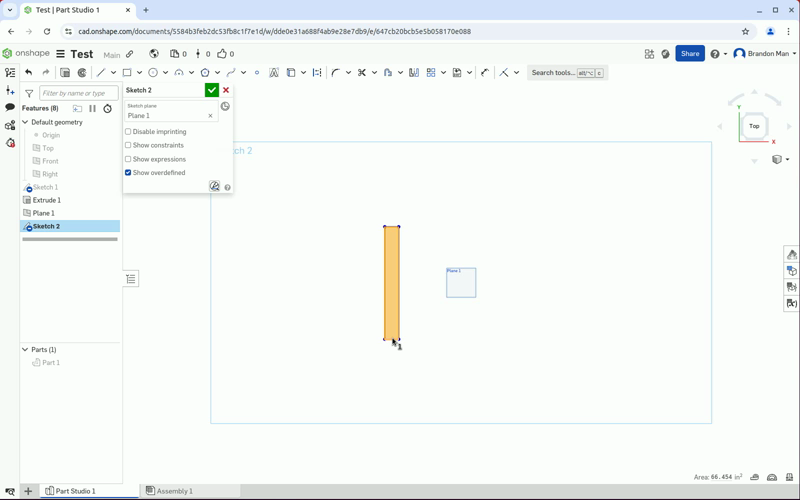
mouse_move(73, 352)
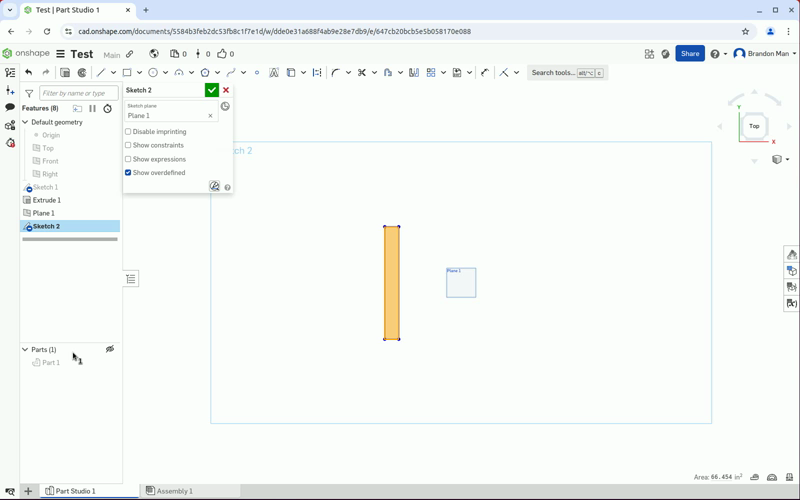
key(shift+y)
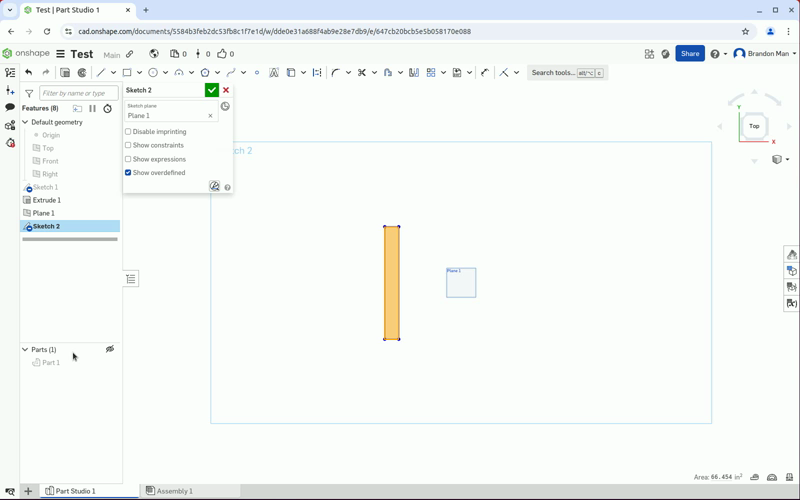
key(shift+e)
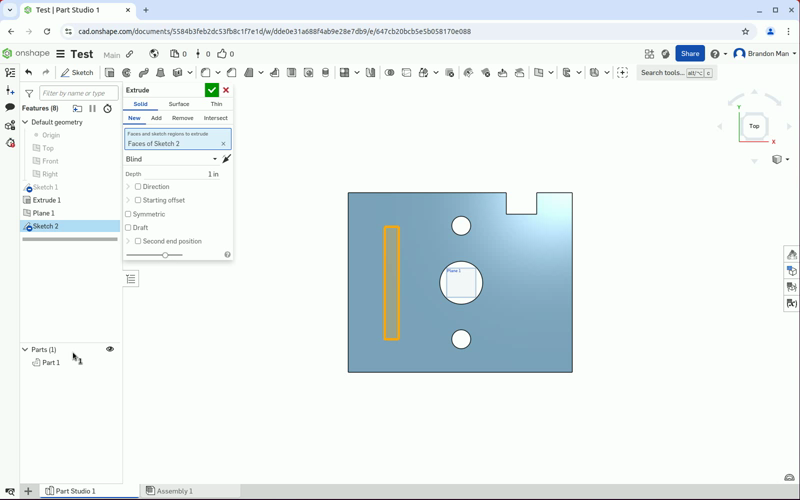
mouse_move(143, 106)
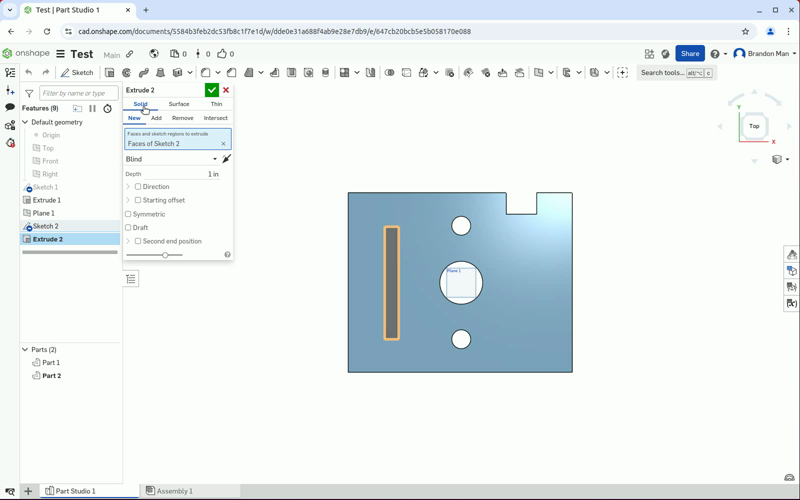
click(143, 106)
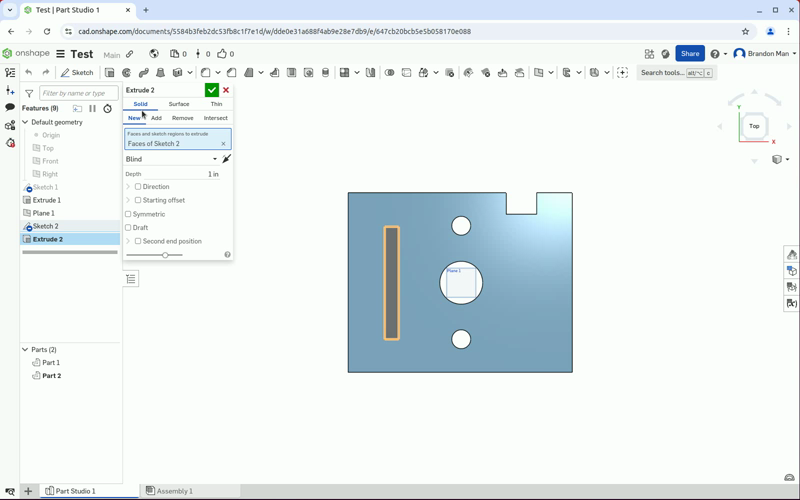
mouse_move(137, 120)
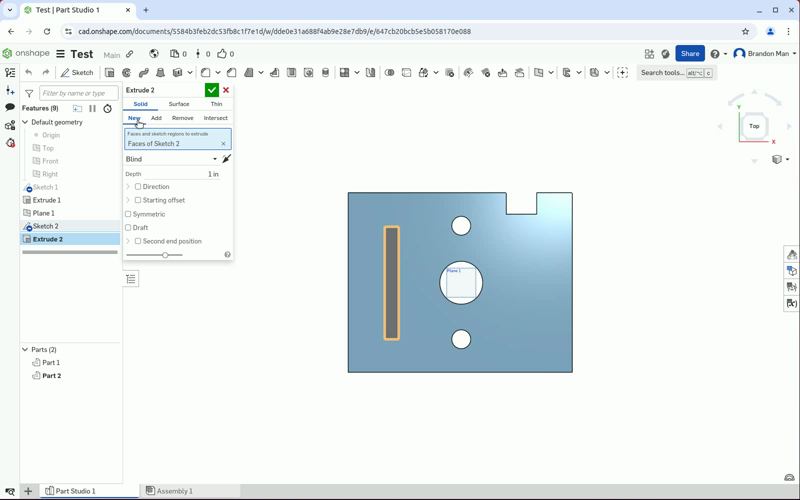
click(137, 120)
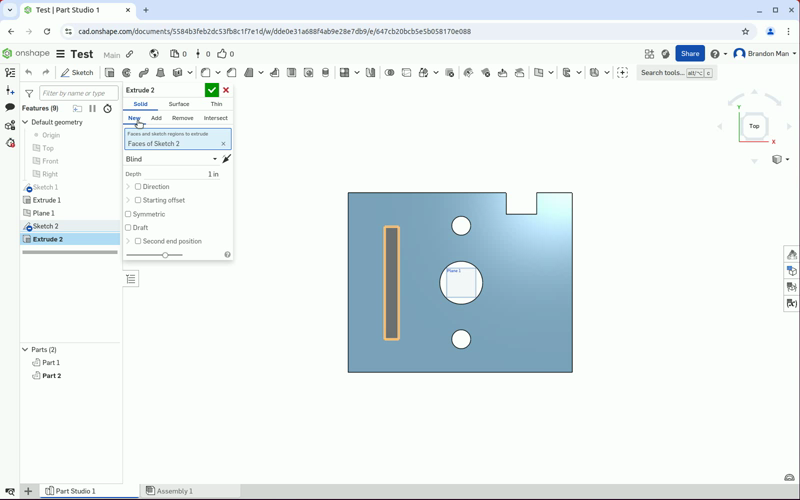
key(tab, 4)
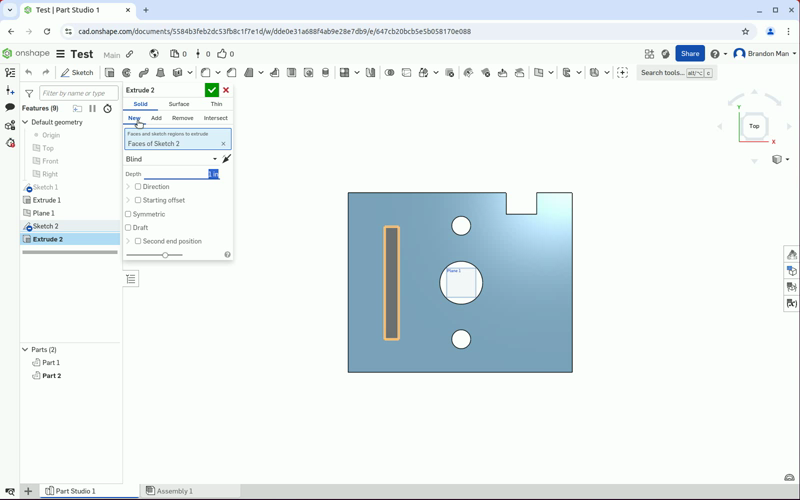
text(11.554)
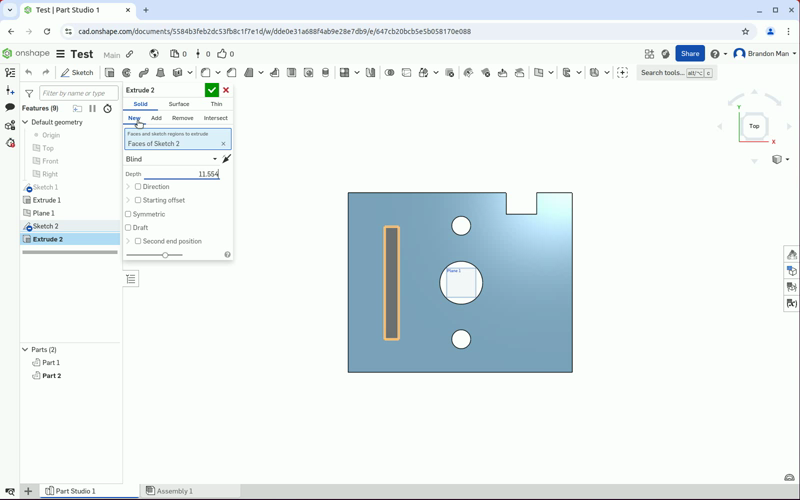
key(enter)
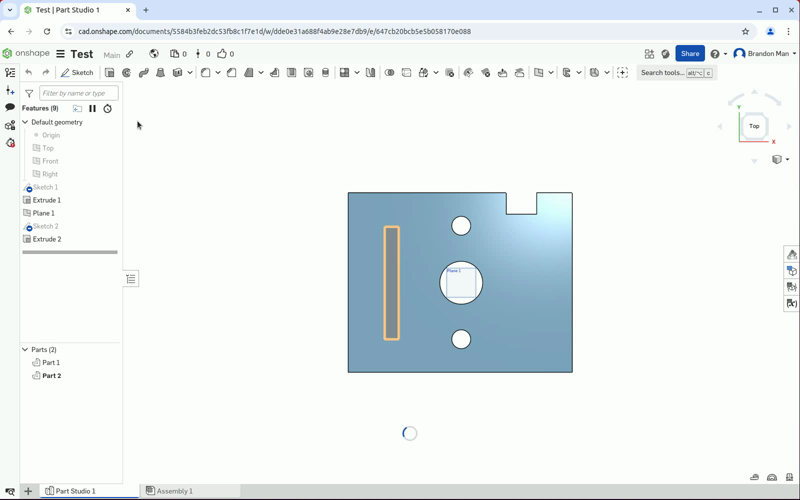
key(shift+h)
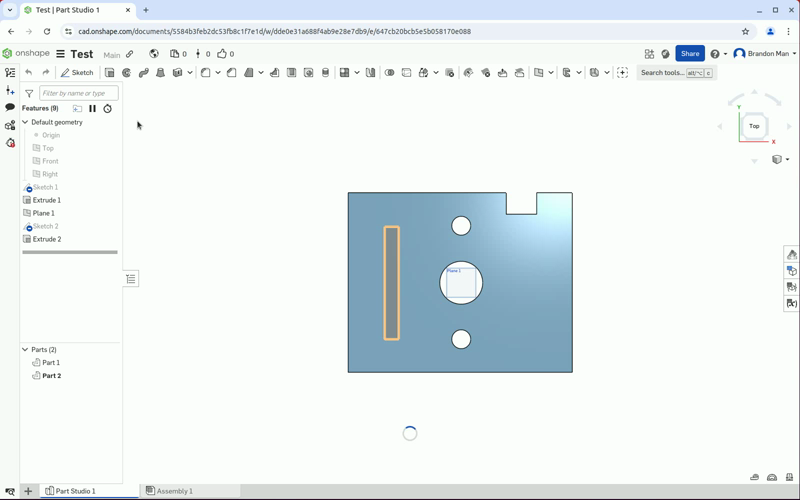
key(shift+h)
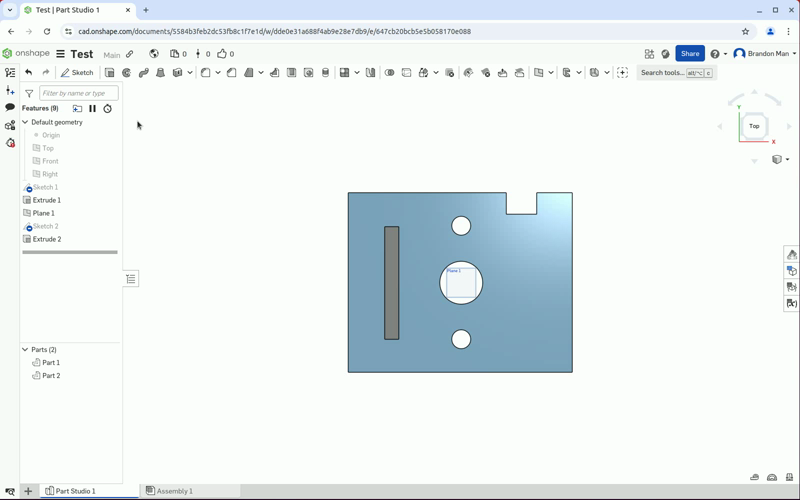
mouse_move(73, 189)
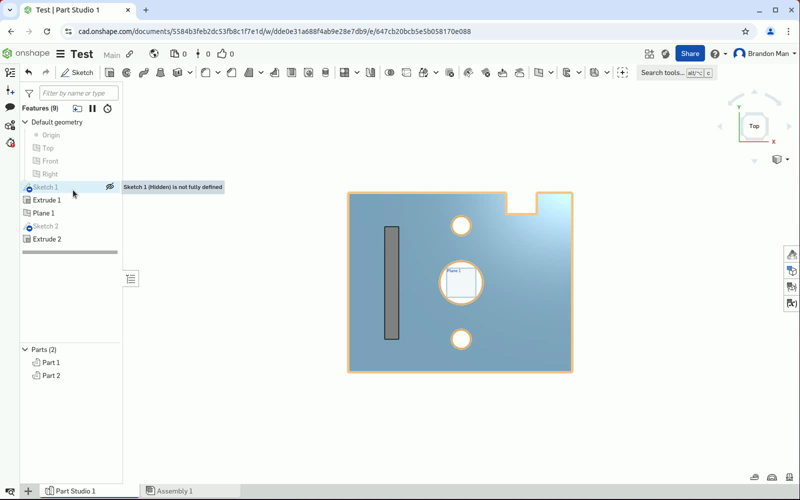
click(73, 189)
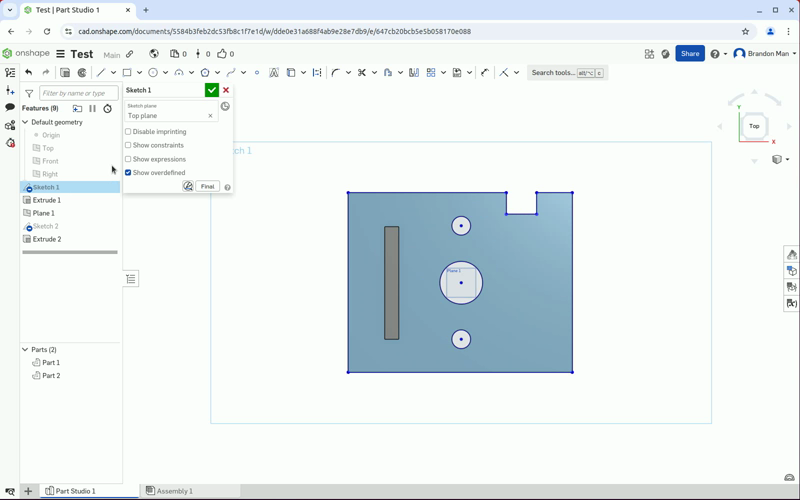
mouse_move(229, 92)
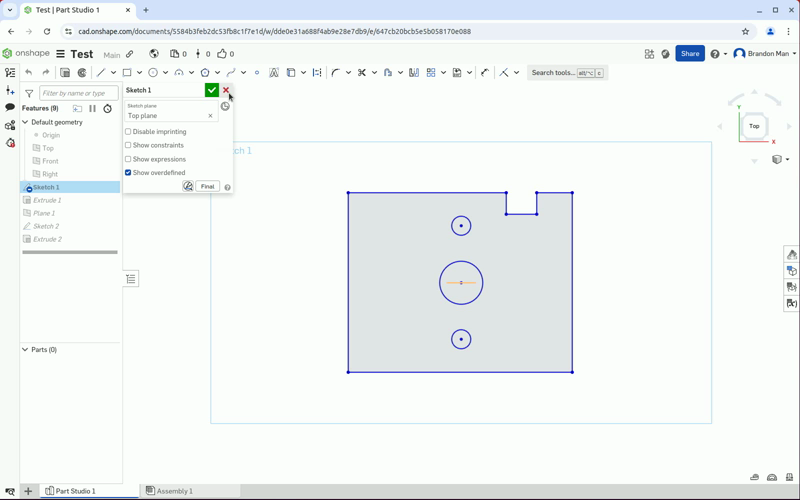
click(229, 92)
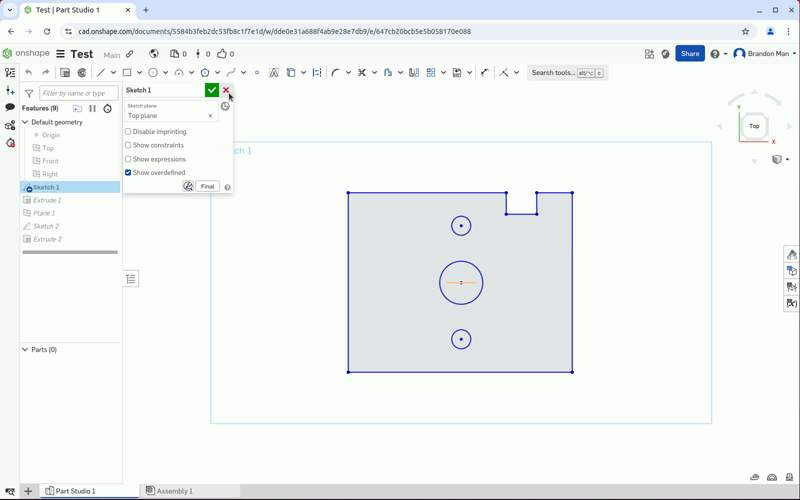
key(shift+s)
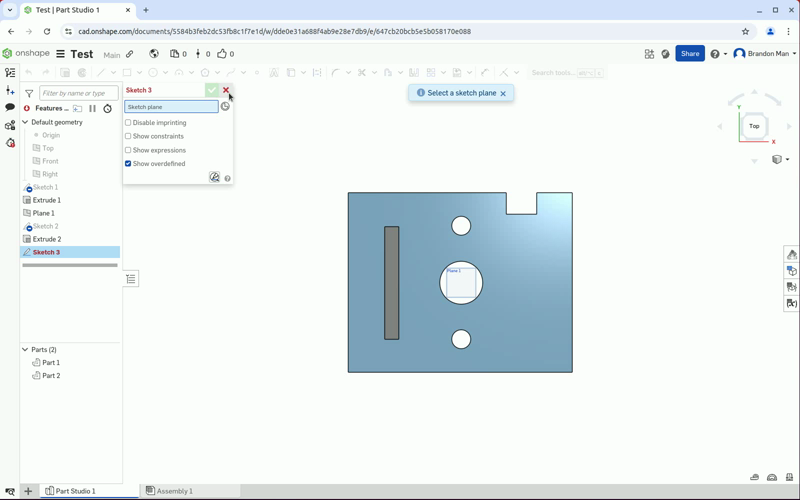
mouse_move(73, 215)
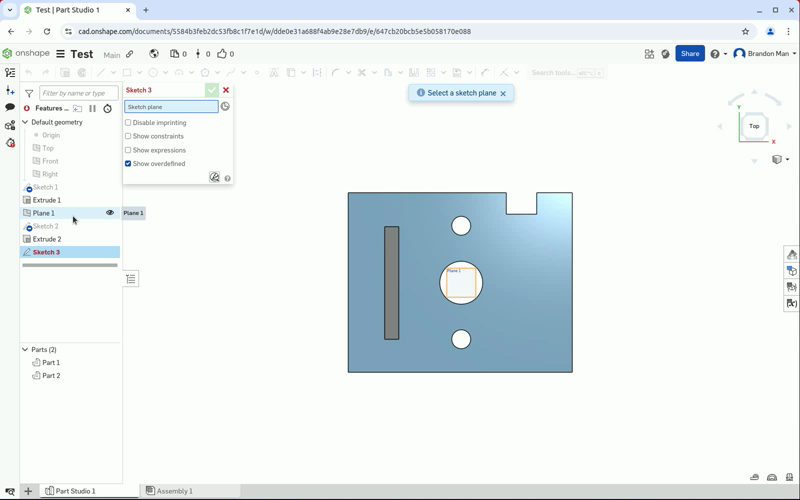
click(73, 215)
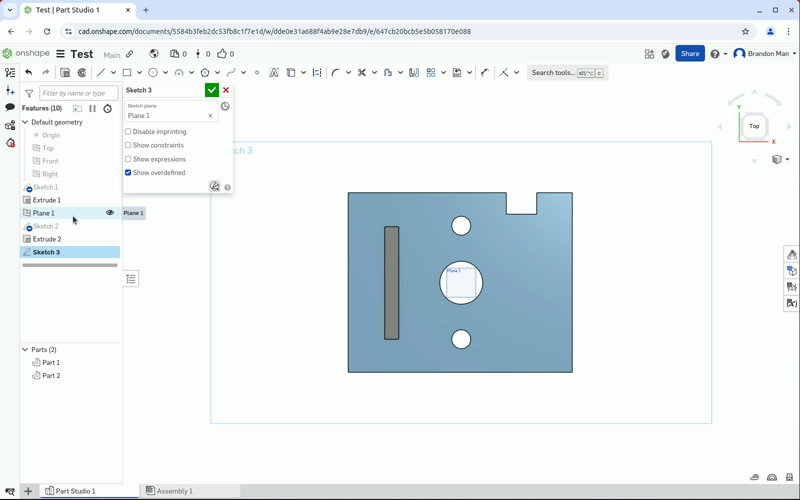
mouse_move(73, 352)
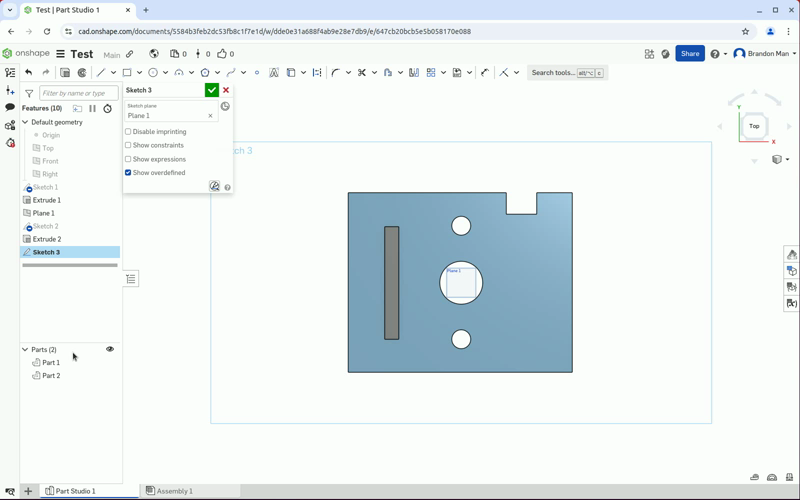
key(y)
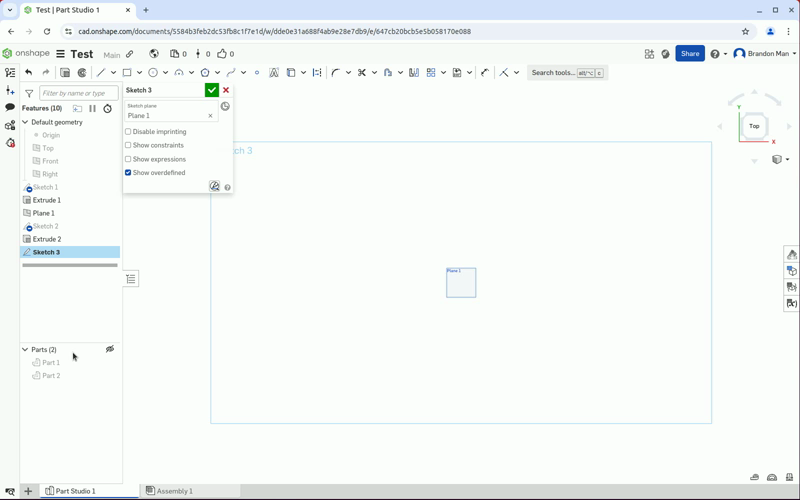
key(l)
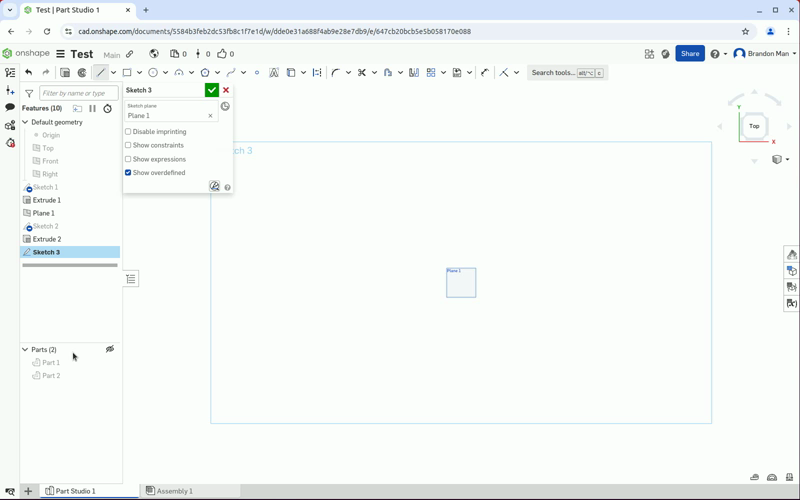
key_down(shift)
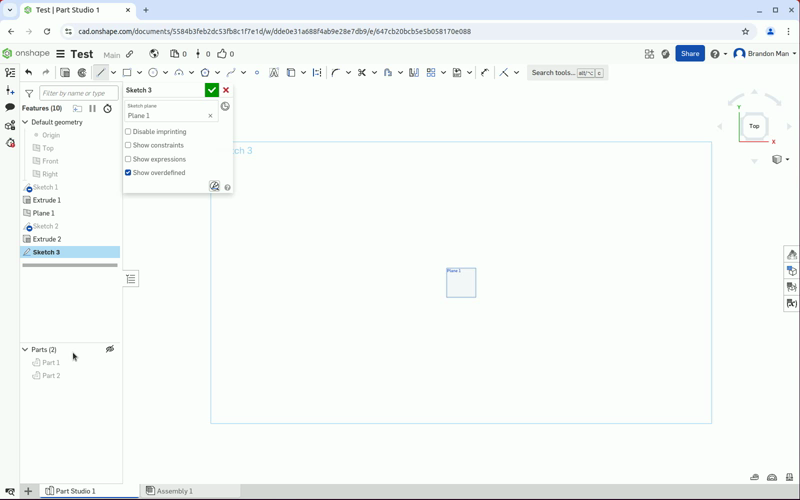
mouse_move(521, 339)
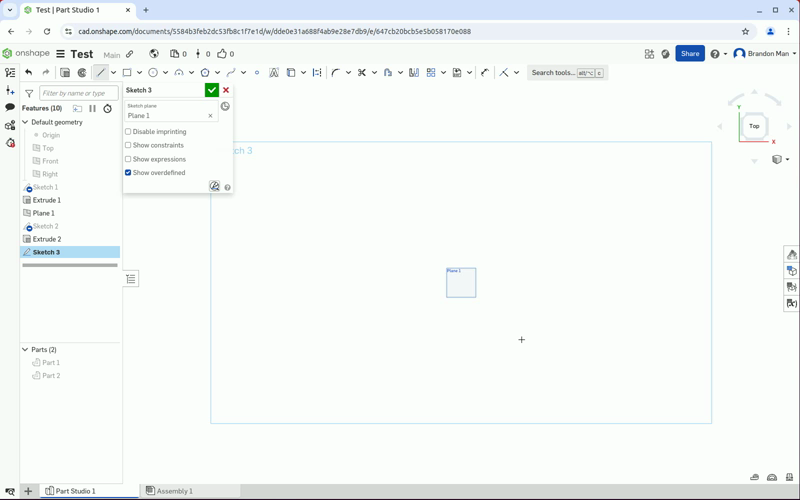
click(521, 339)
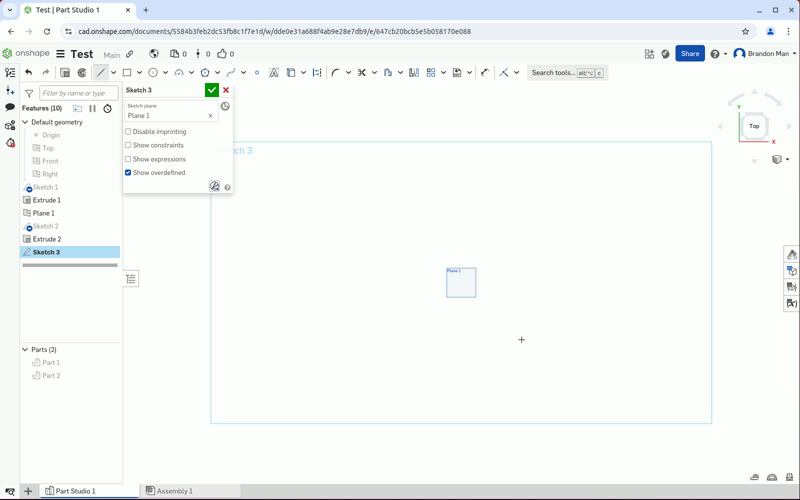
key_up(shift)
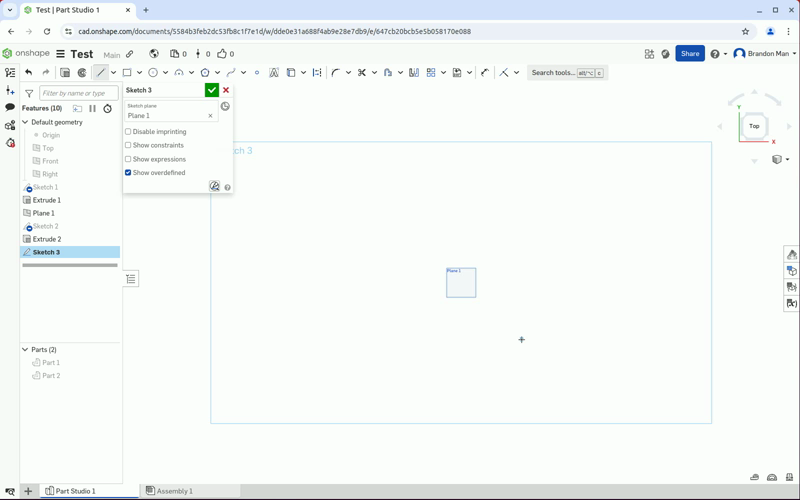
key_down(shift)
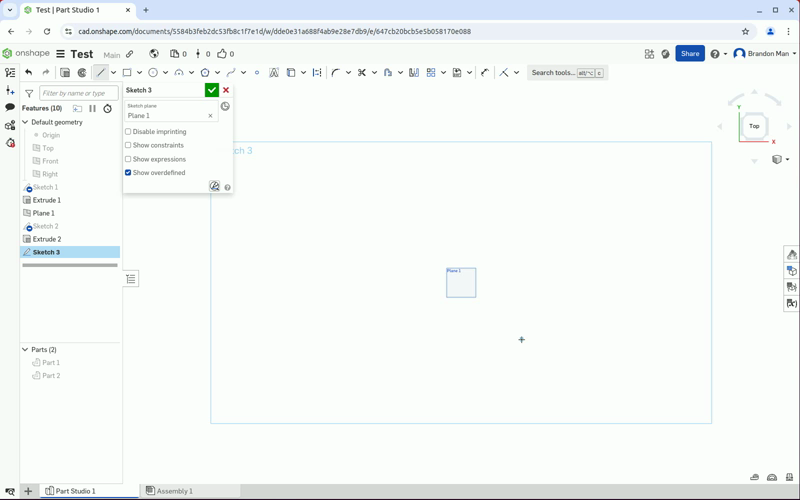
mouse_move(551, 339)
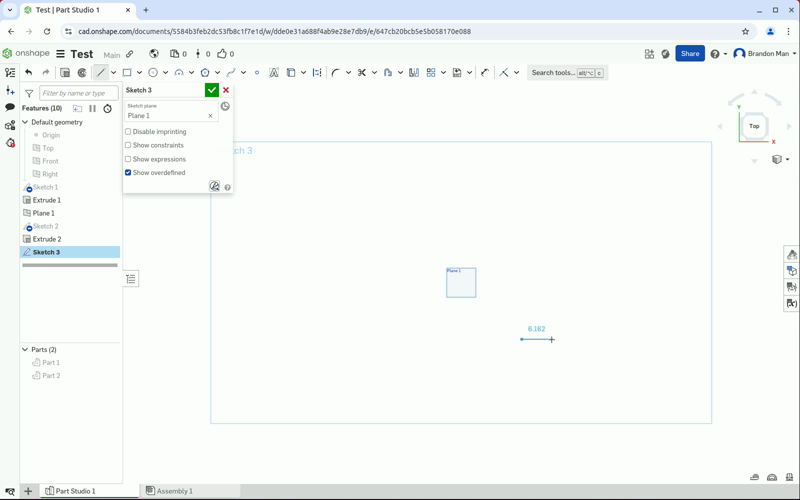
mouse_move(535, 339)
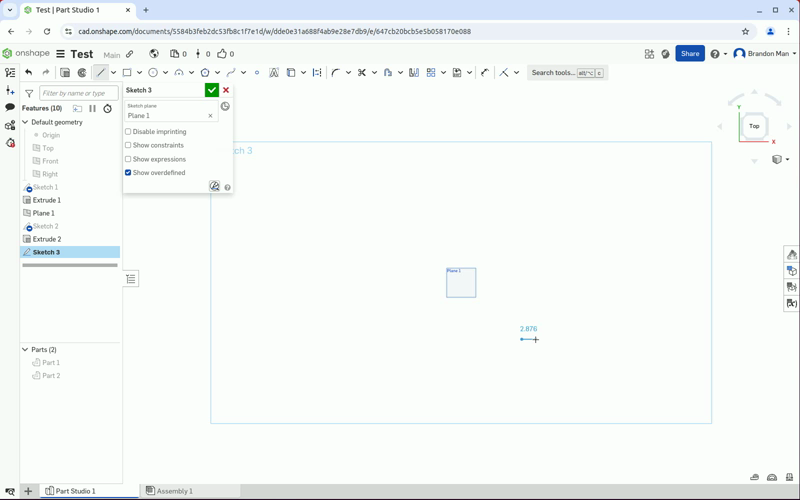
click(535, 339)
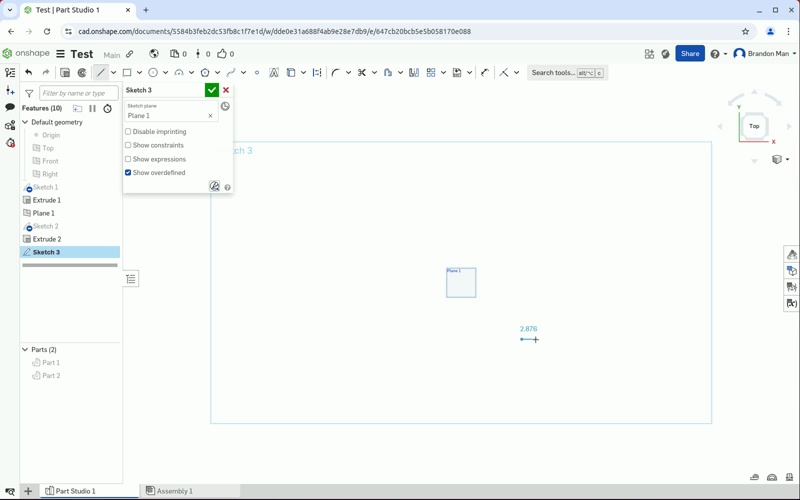
key_up(shift)
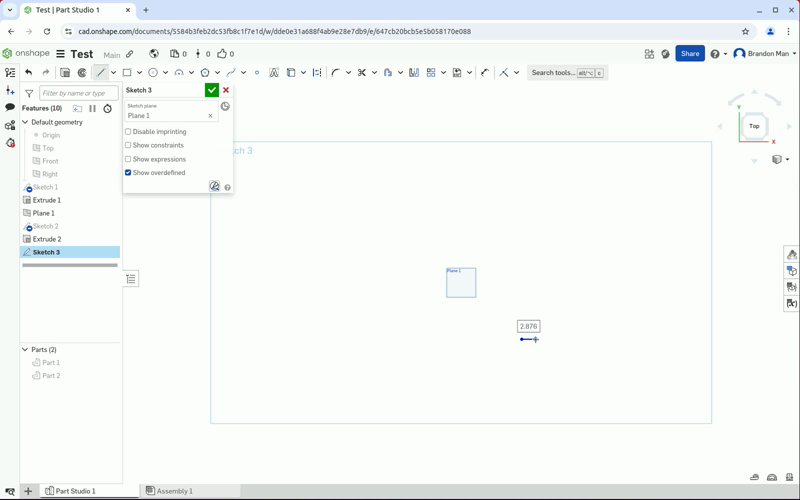
key_down(shift)
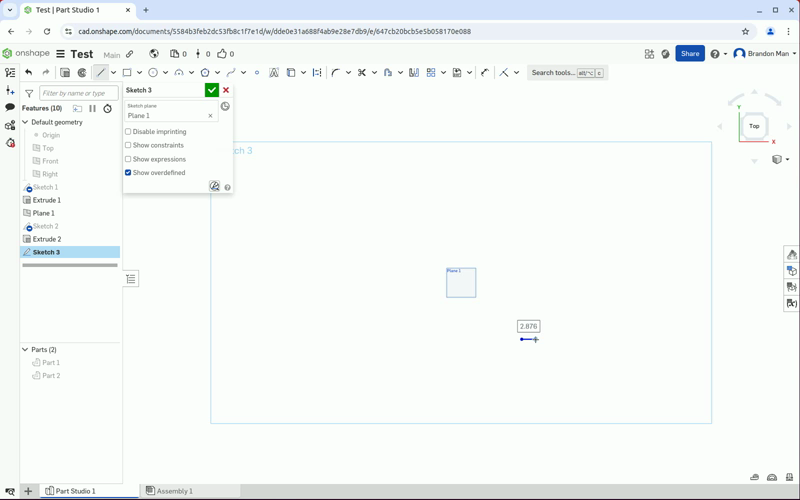
mouse_move(535, 226)
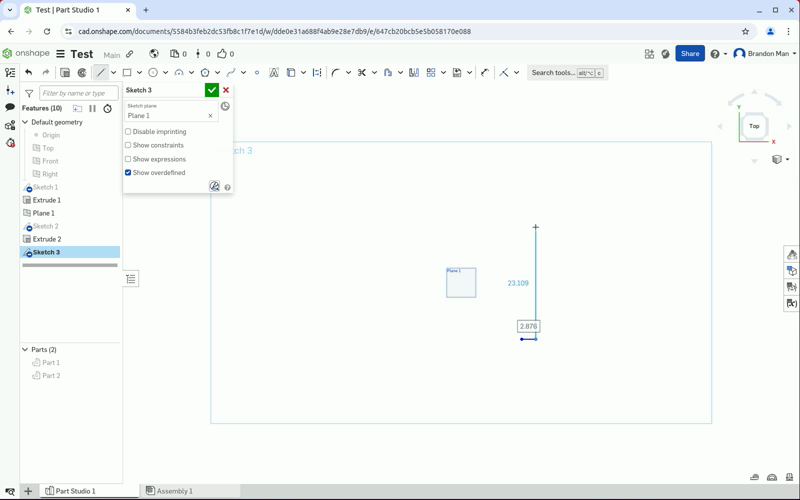
click(535, 226)
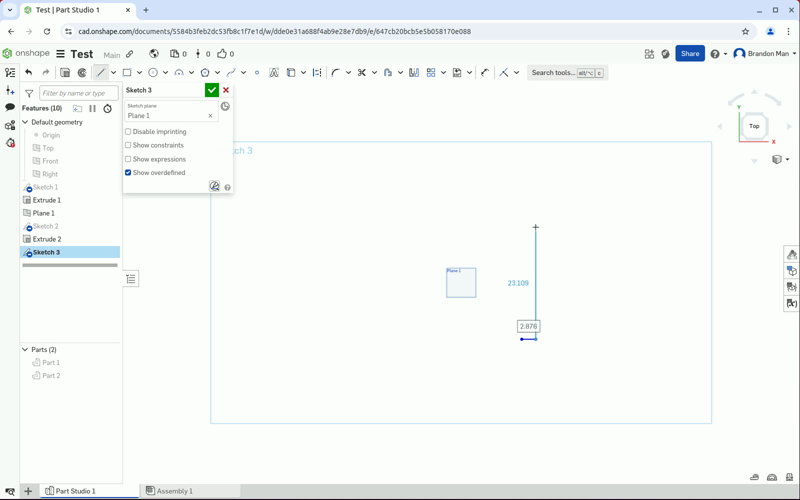
key_up(shift)
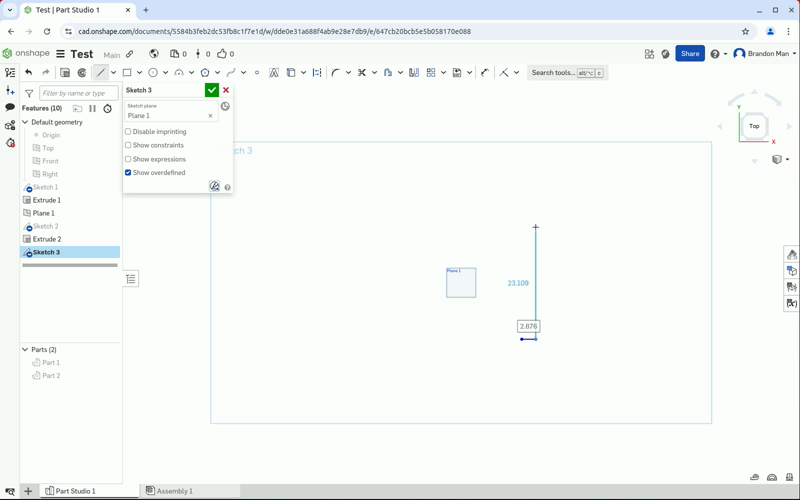
key_down(shift)
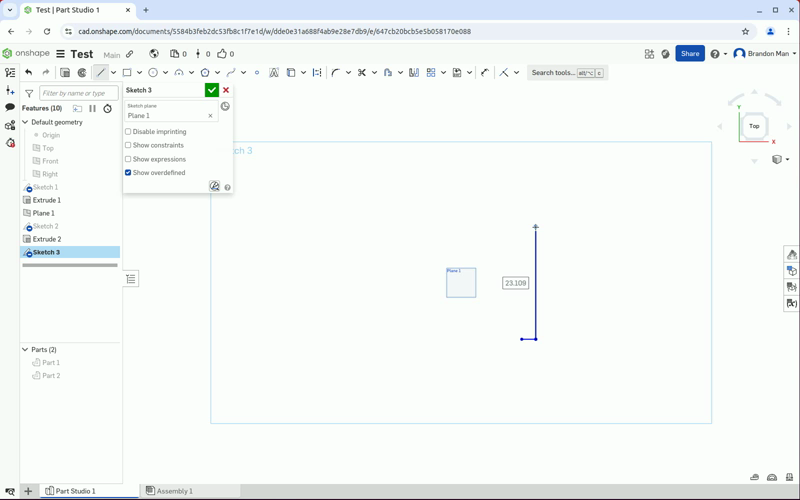
mouse_move(565, 226)
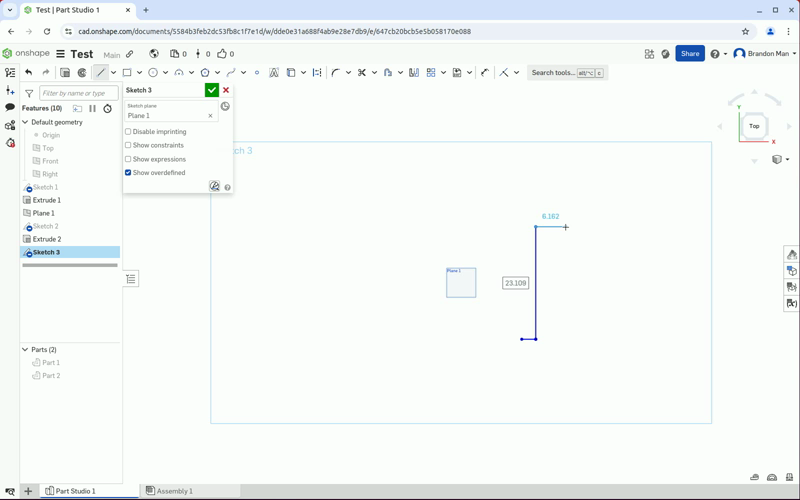
mouse_move(521, 226)
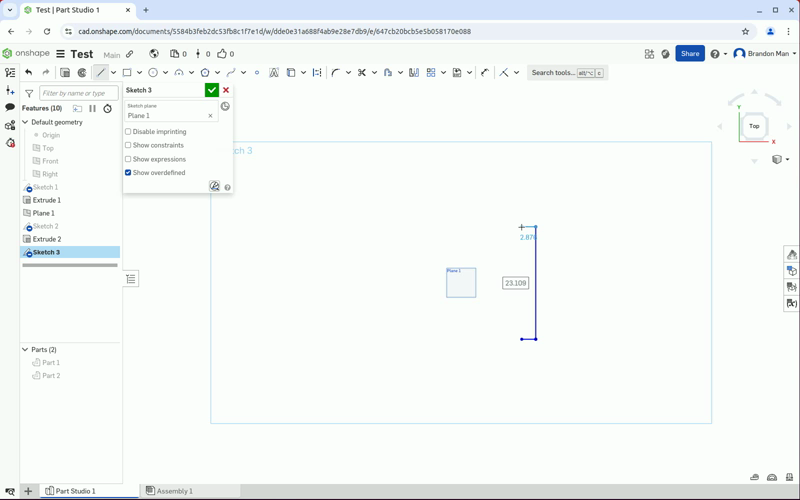
click(521, 226)
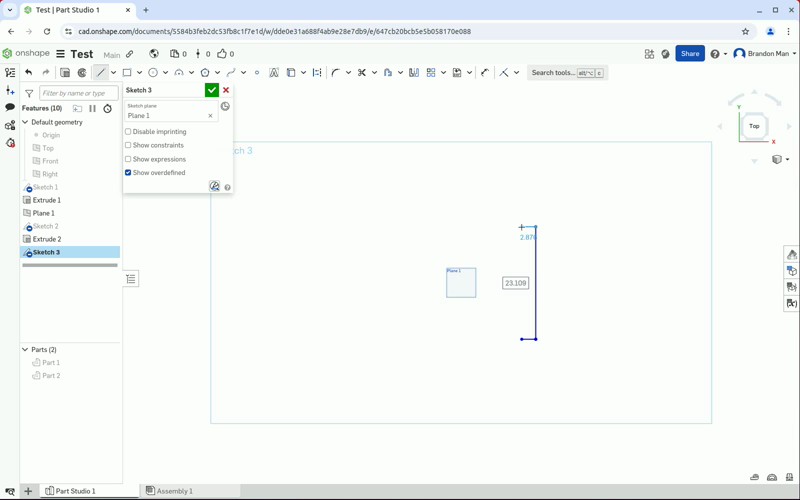
key_up(shift)
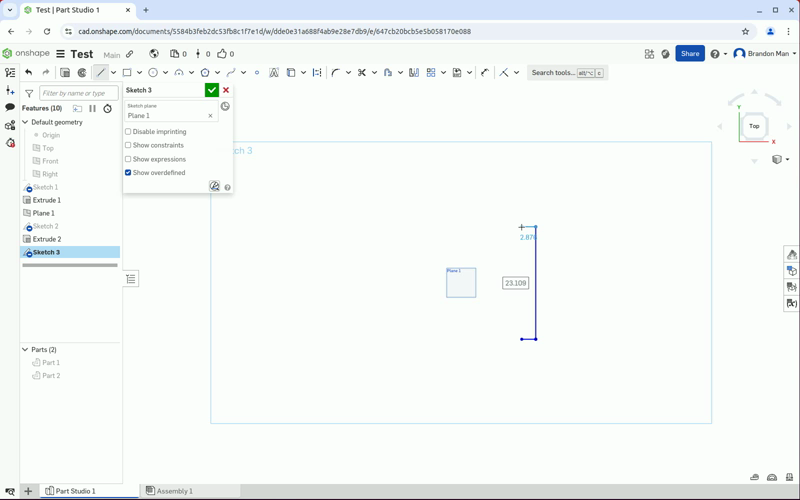
key_down(shift)
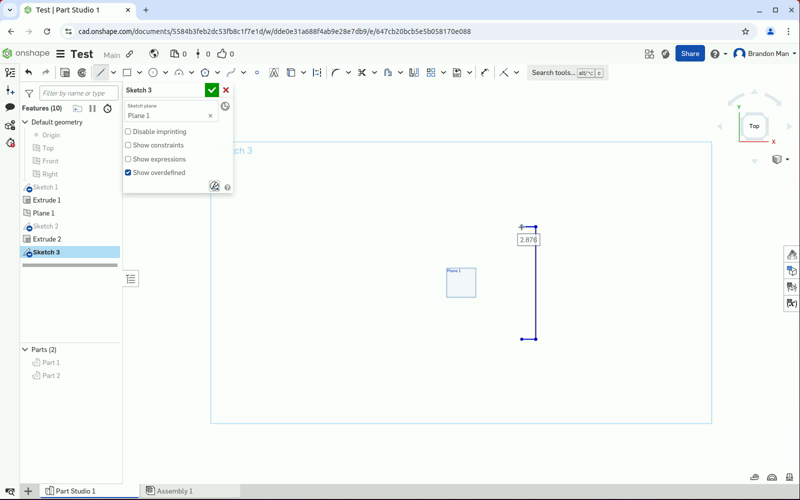
mouse_move(521, 339)
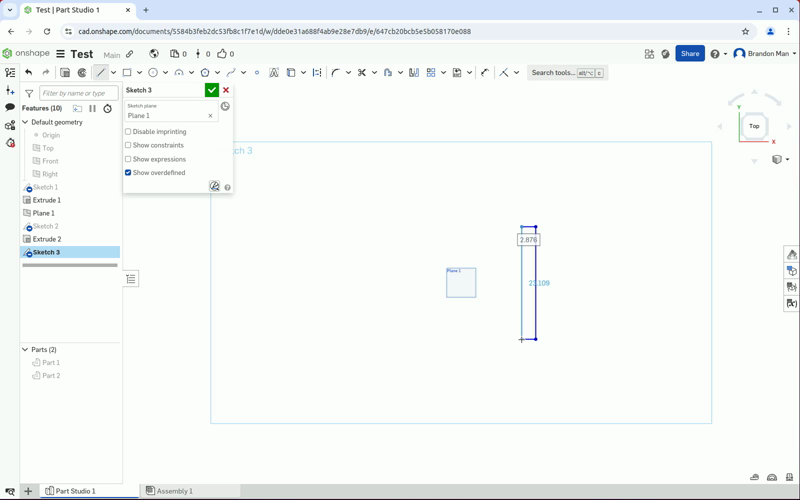
key_up(shift)
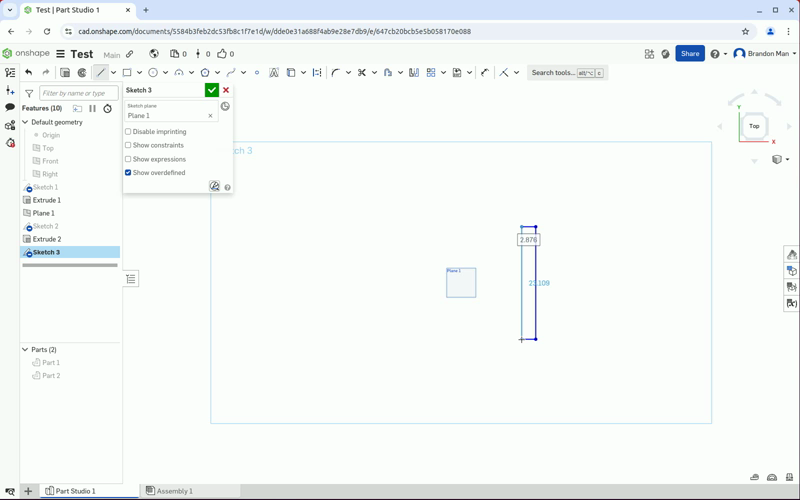
click(521, 339)
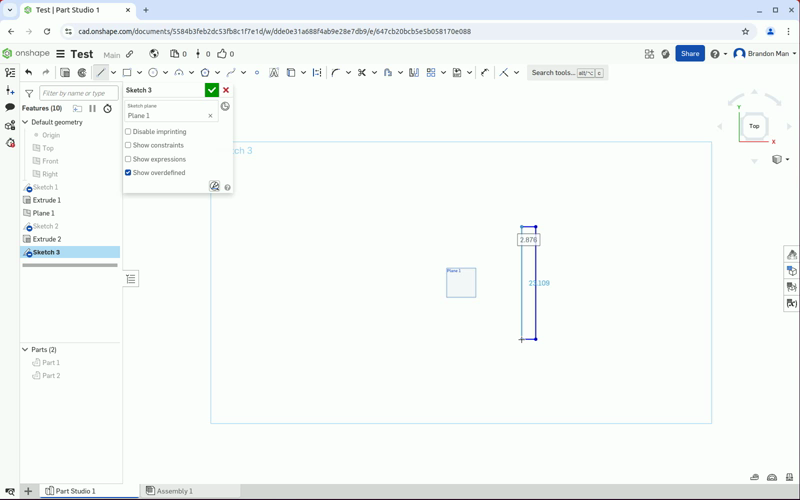
key(esc)
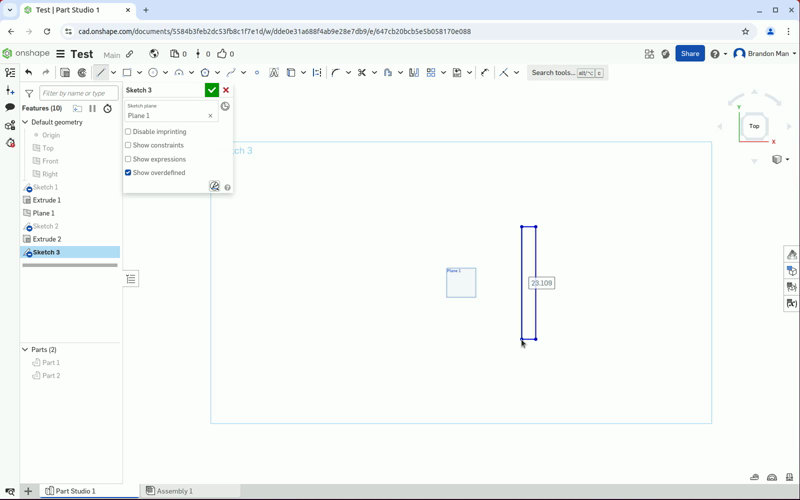
mouse_move(526, 260)
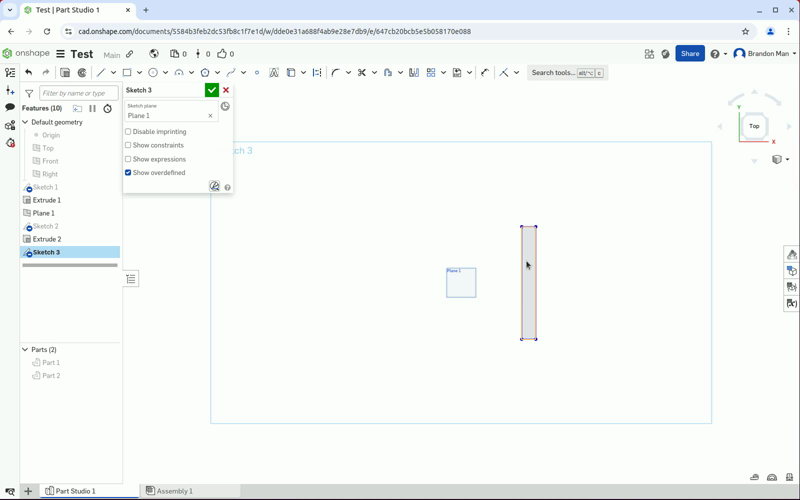
scroll(6)
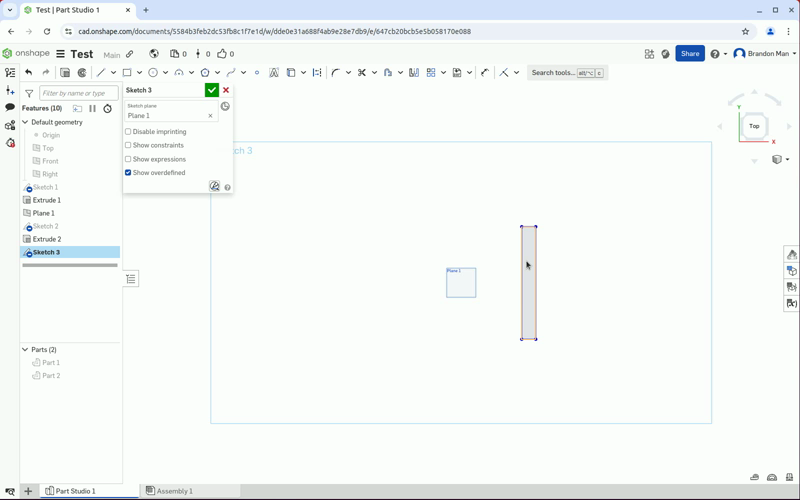
scroll(6)
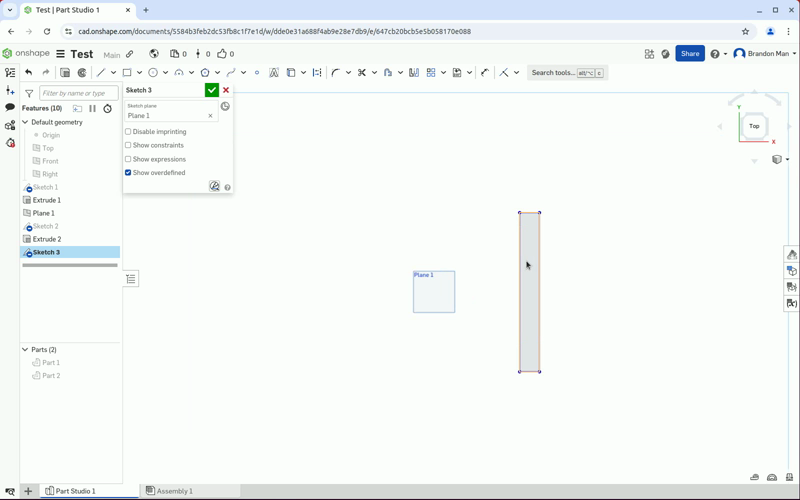
scroll(6)
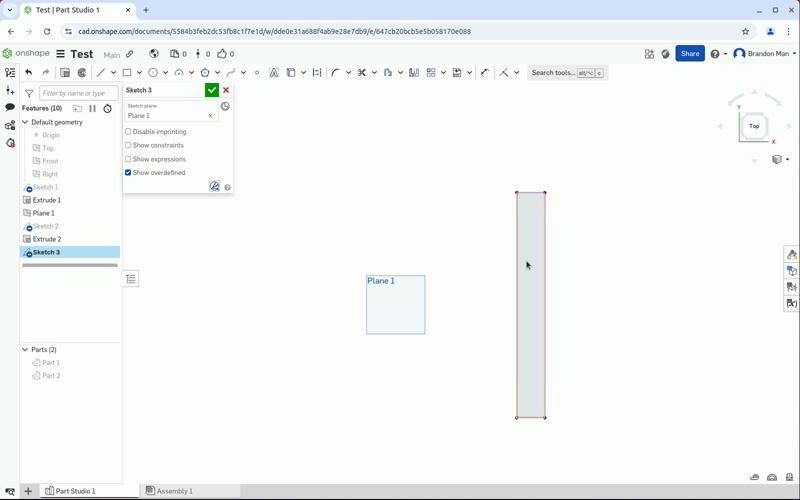
scroll(6)
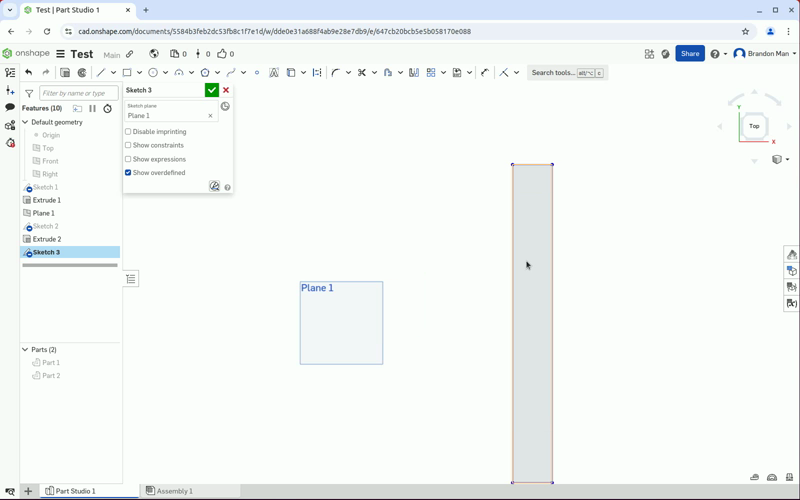
scroll(6)
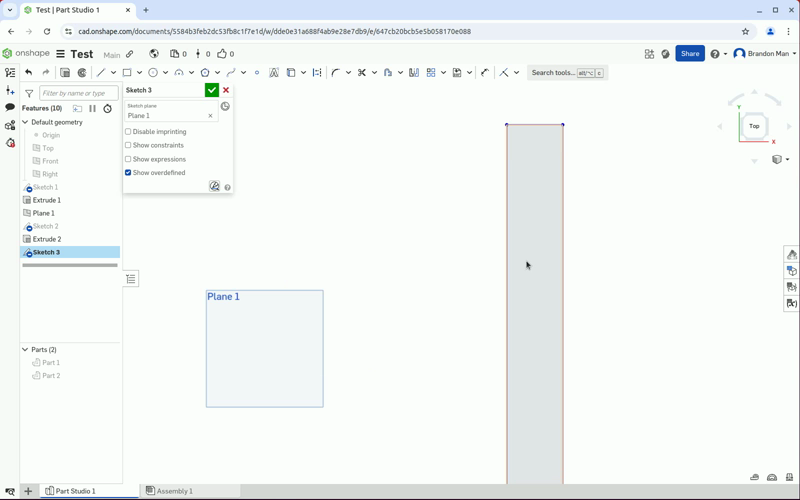
scroll(6)
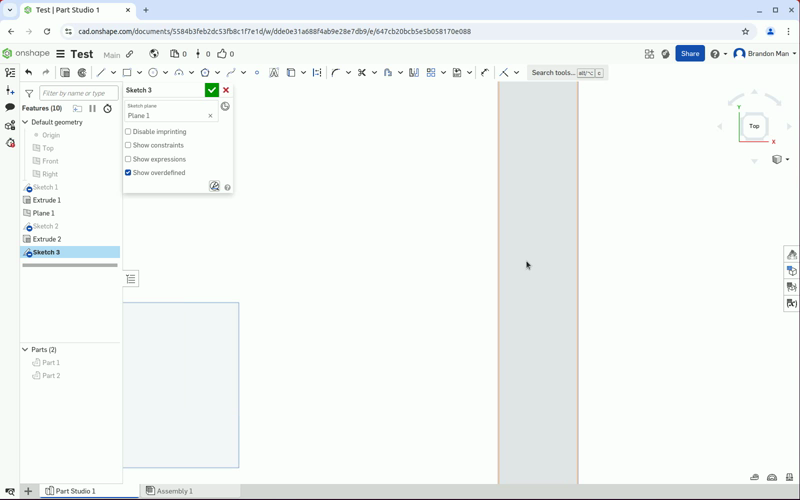
scroll(6)
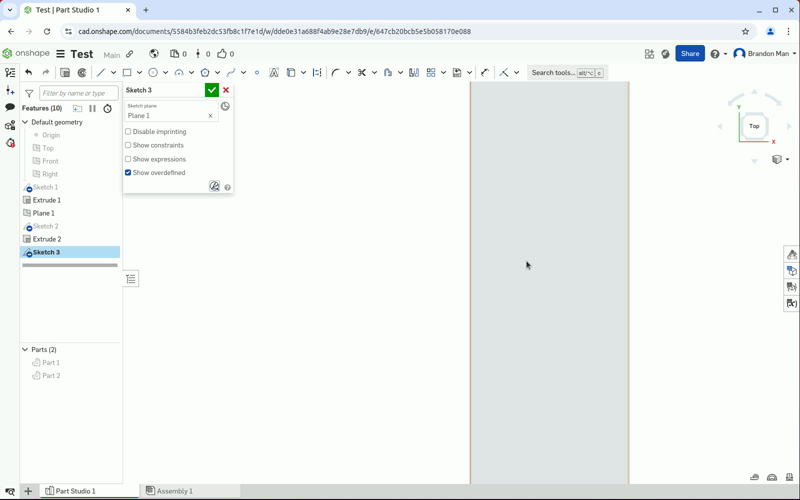
click(526, 260)
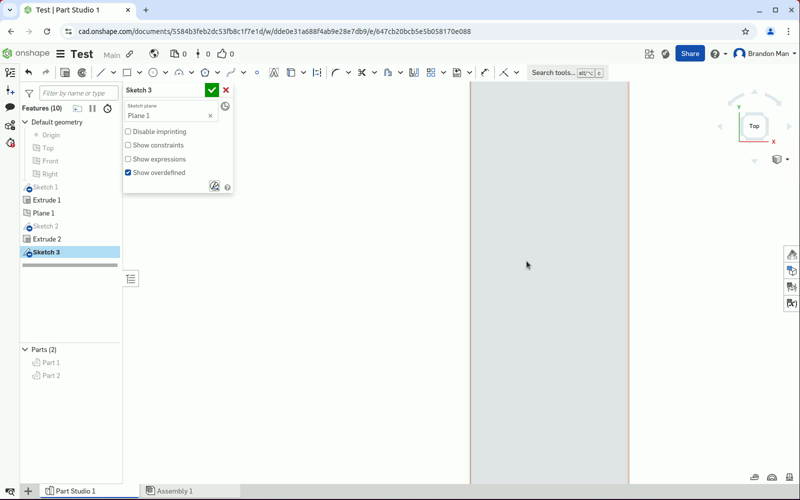
scroll(-6)
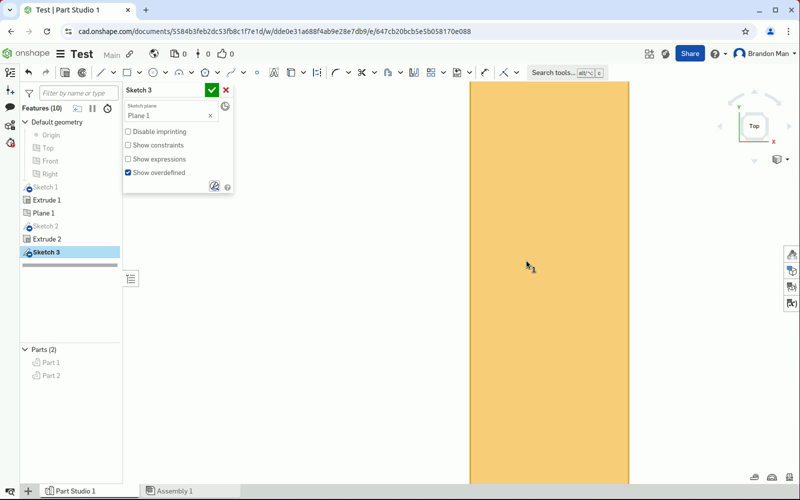
scroll(-6)
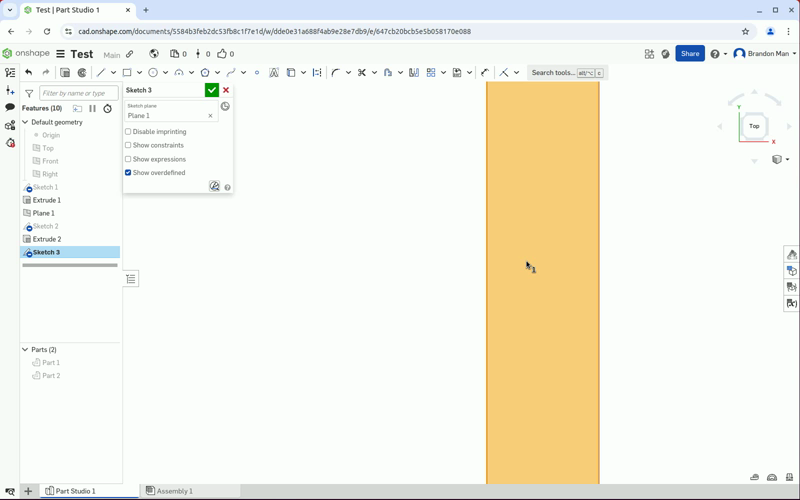
scroll(-6)
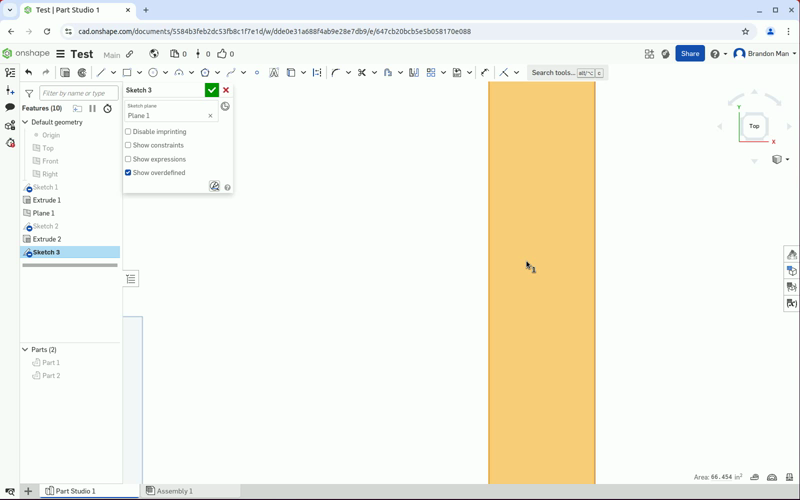
scroll(-6)
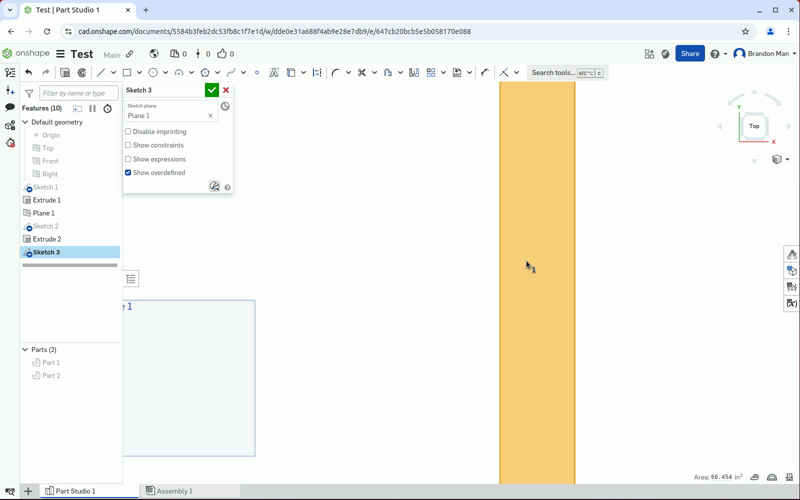
scroll(-6)
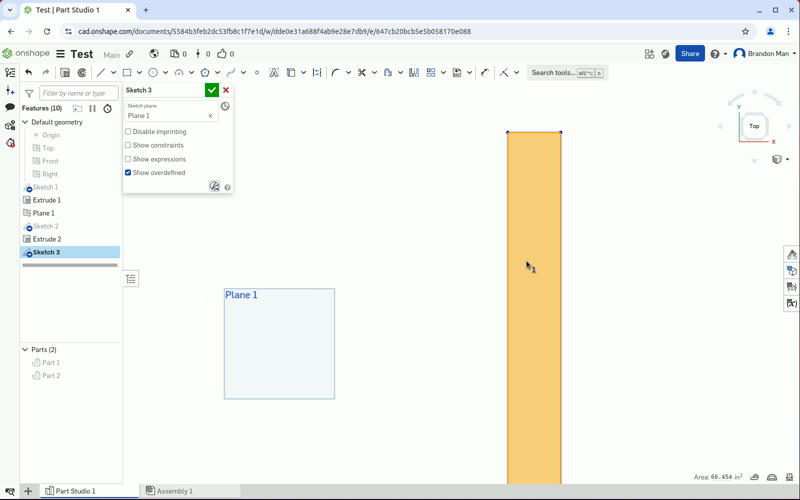
scroll(-6)
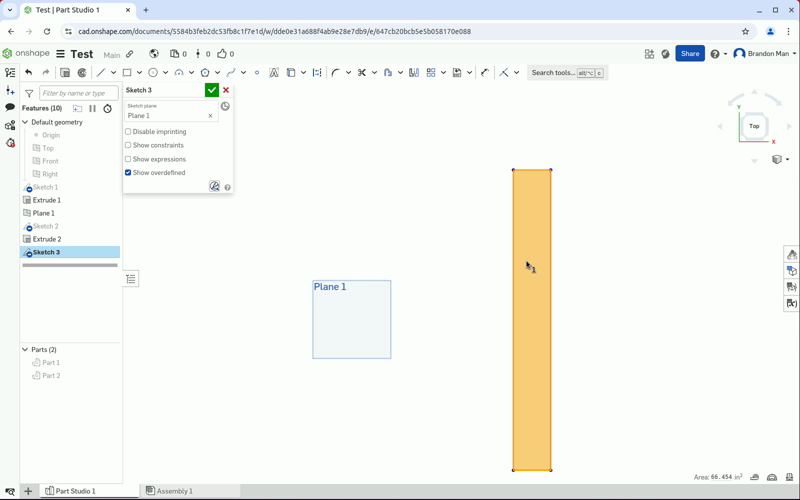
scroll(-6)
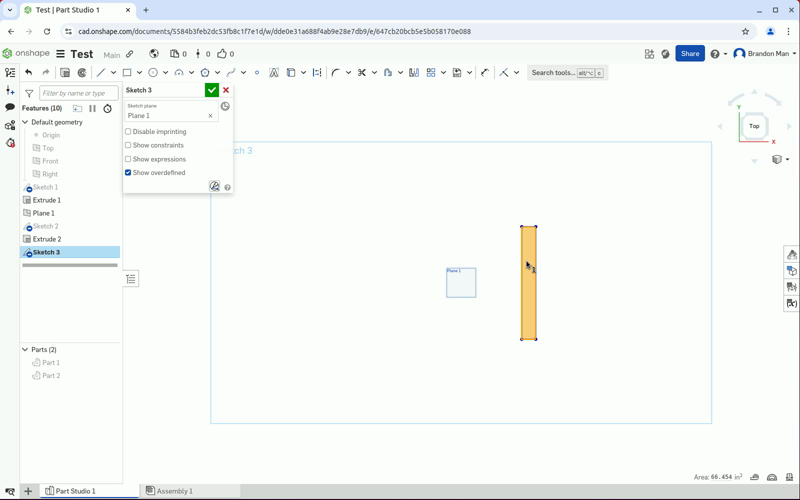
mouse_move(73, 352)
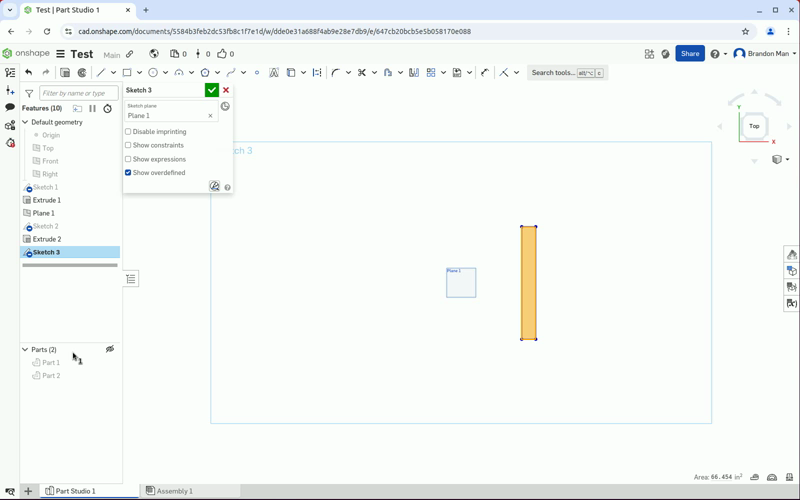
key(shift+y)
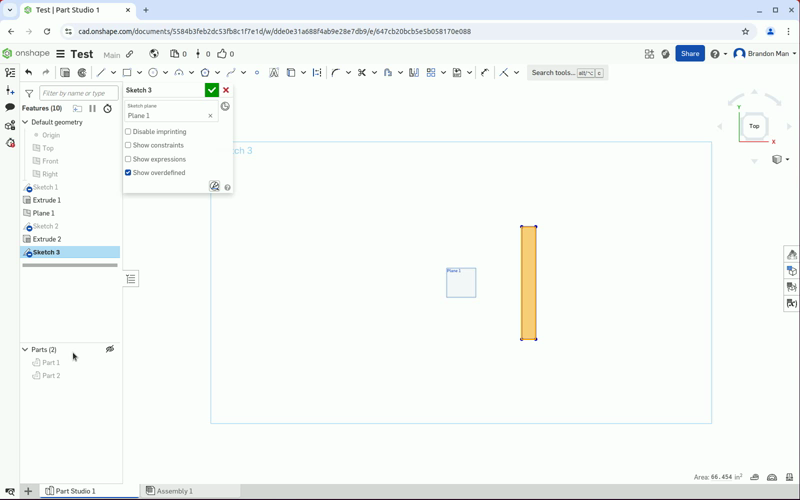
key(shift+e)
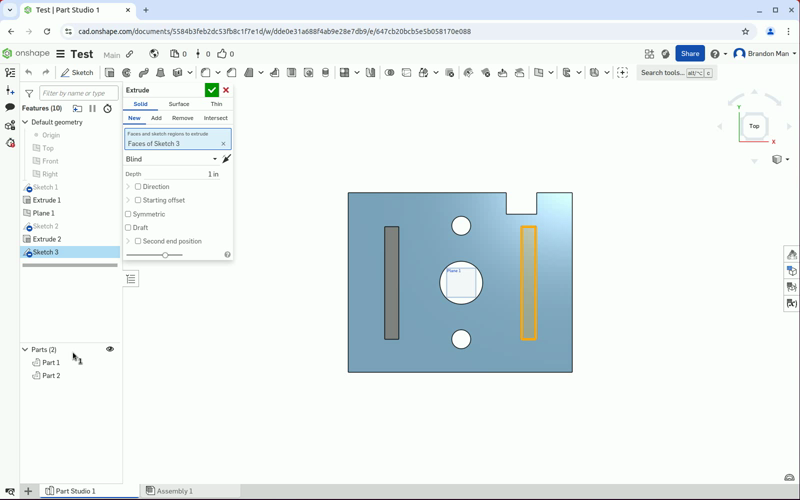
mouse_move(143, 106)
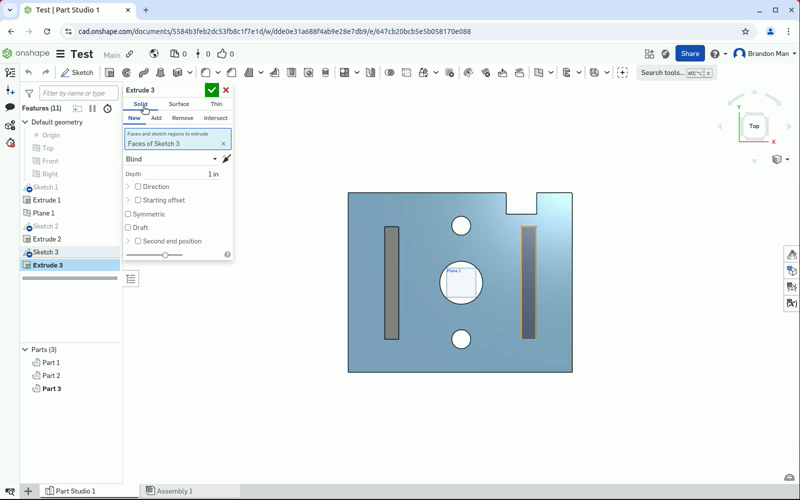
click(143, 106)
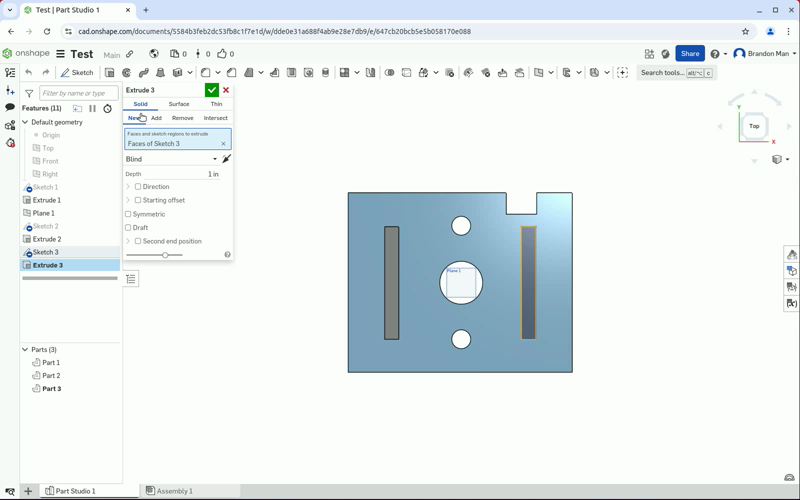
mouse_move(137, 120)
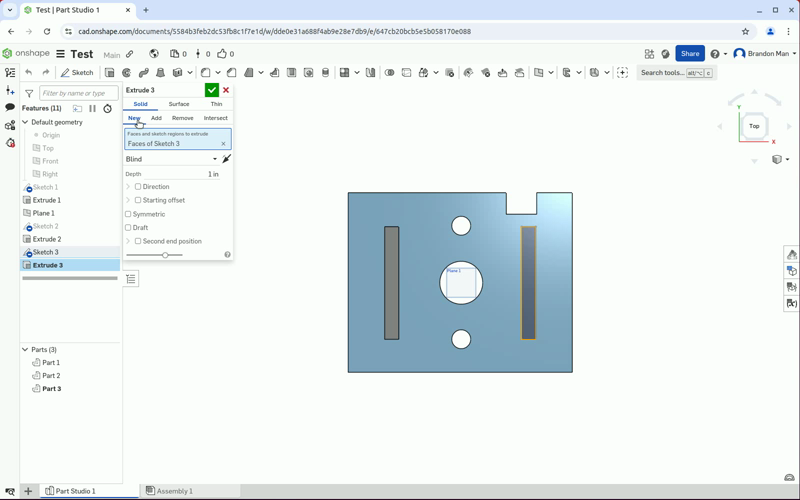
click(137, 120)
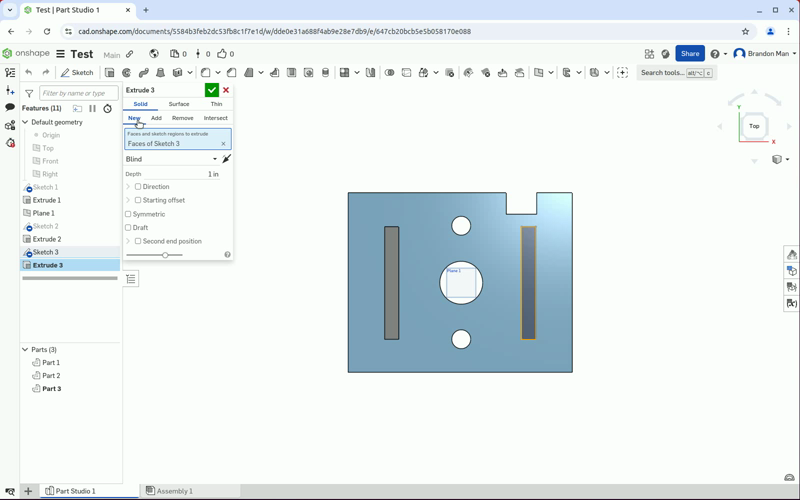
key(tab, 4)
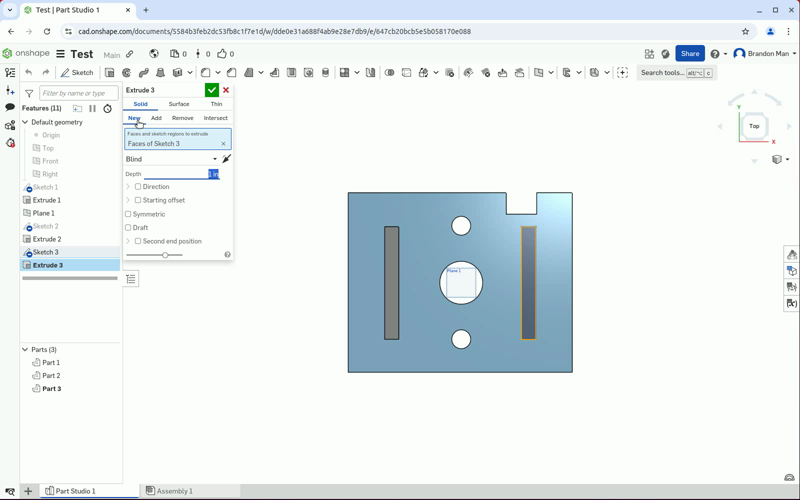
text(11.554)
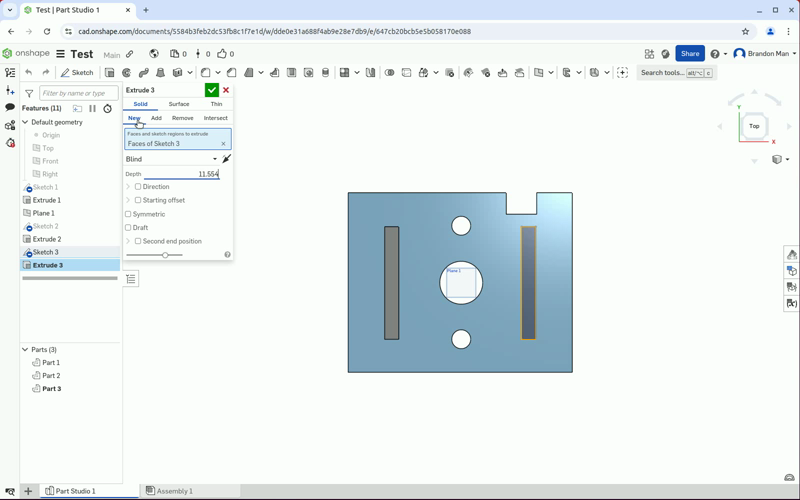
key(enter)
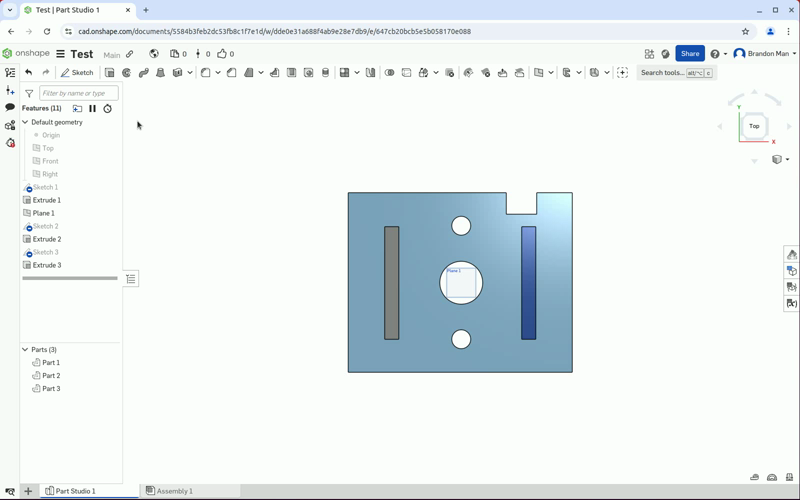
key(shift+h)
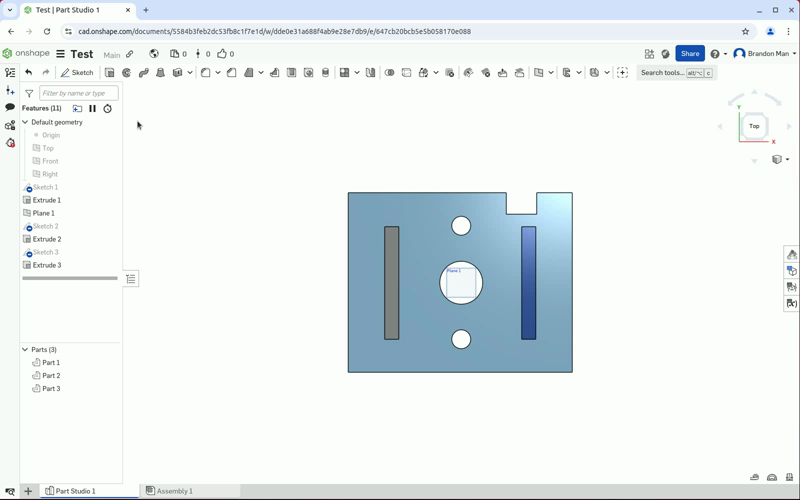
key(shift+h)
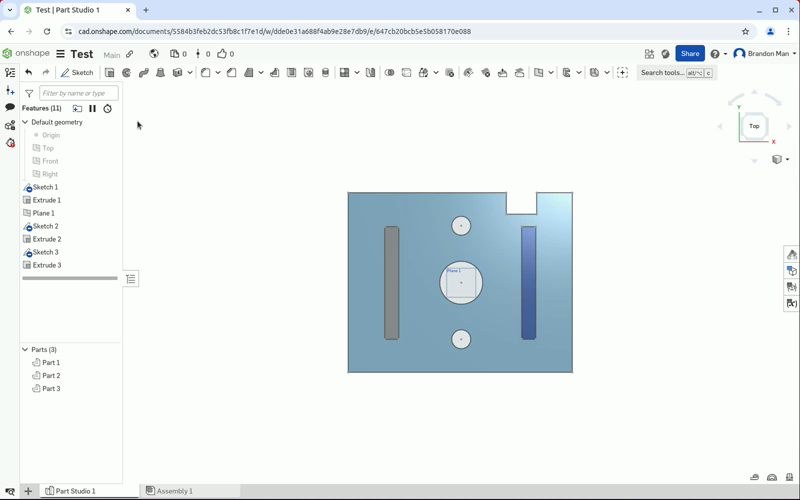
key(shift+7)
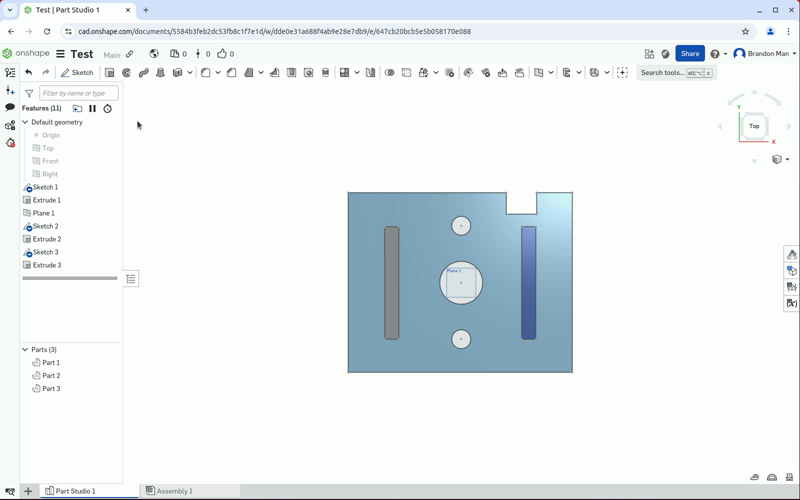
key(up, 3)
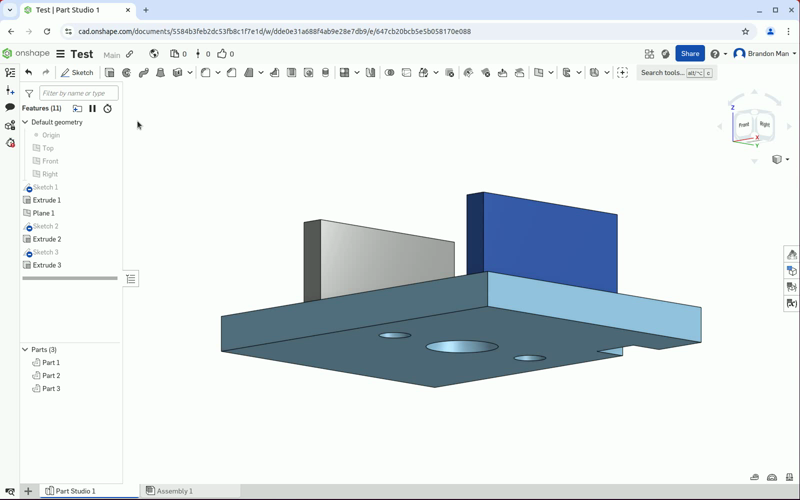
key(left, 3)
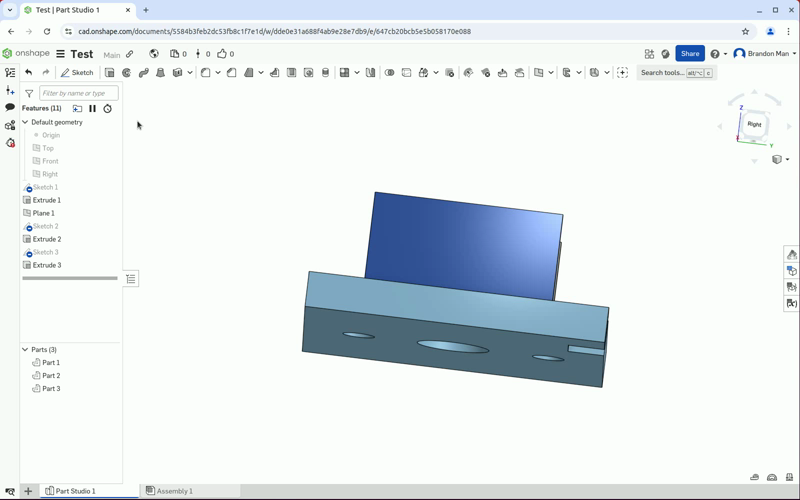
key(right, 3)
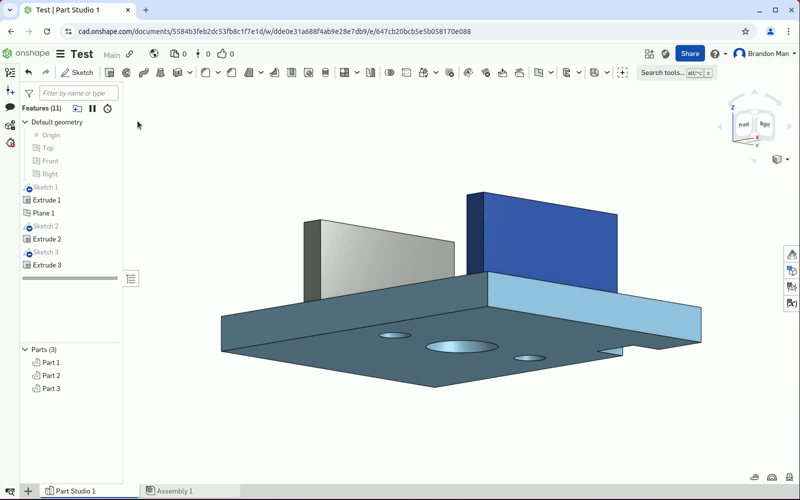
key(down, 3)
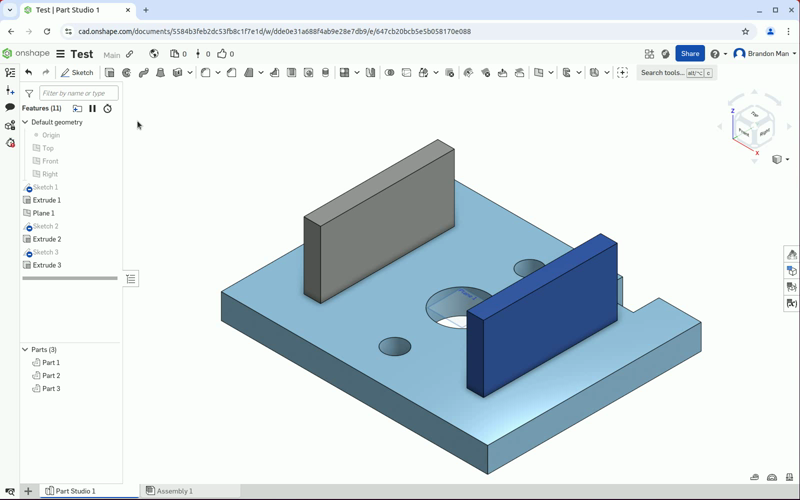
mouse_move(73, 189)
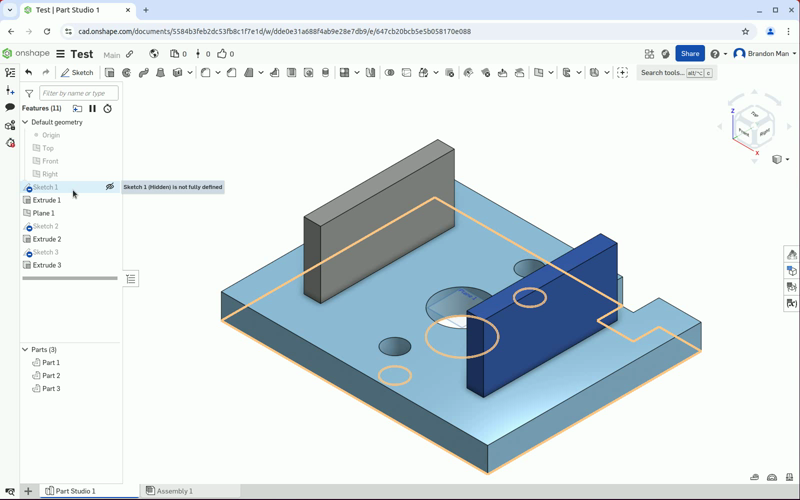
click(73, 189)